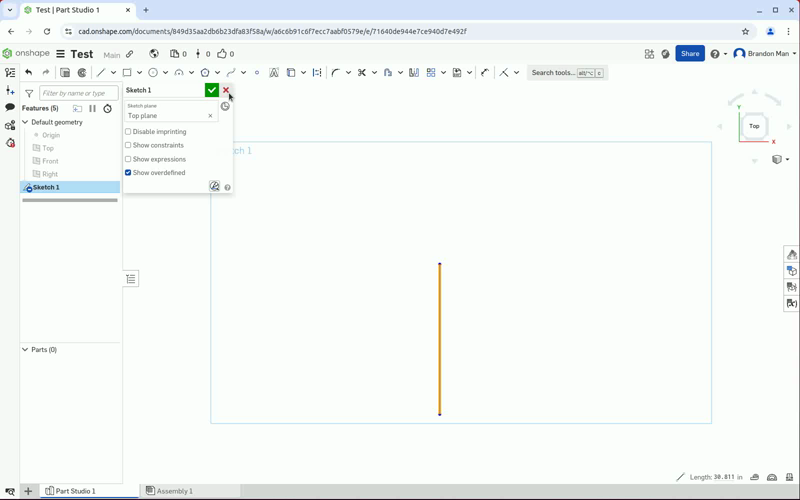
key(shift+h)
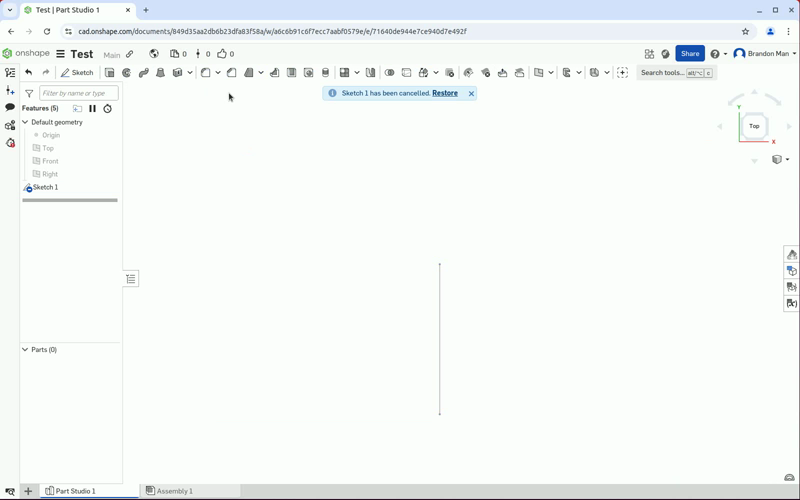
key(shift+s)
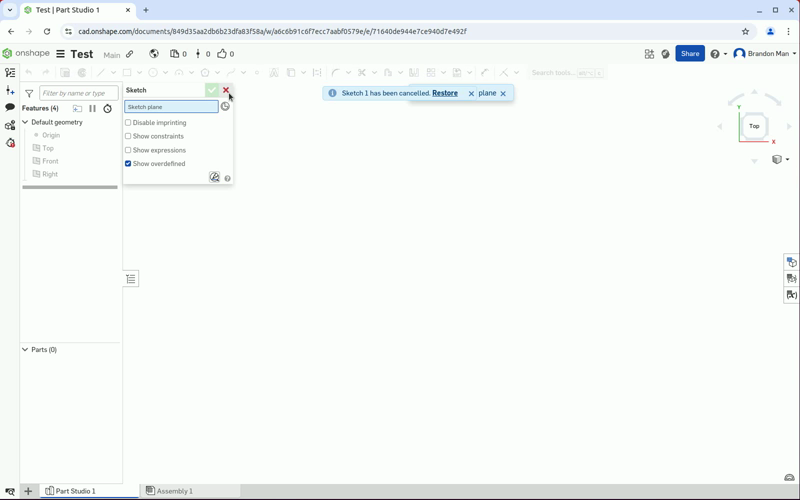
mouse_move(73, 150)
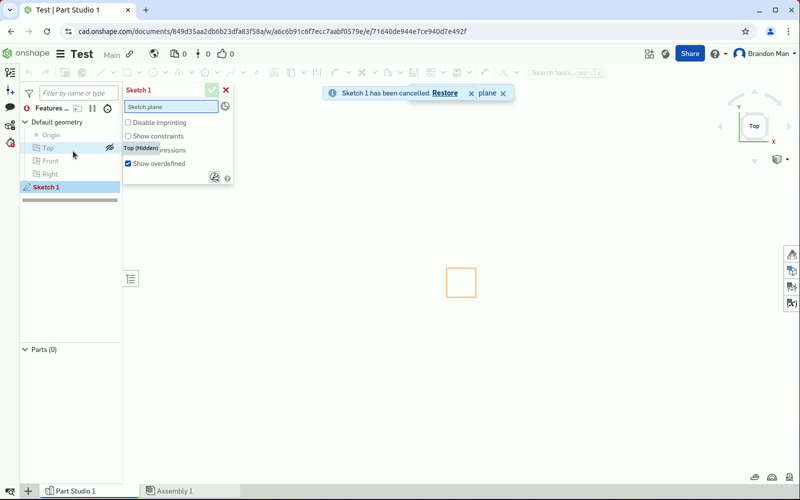
click(73, 150)
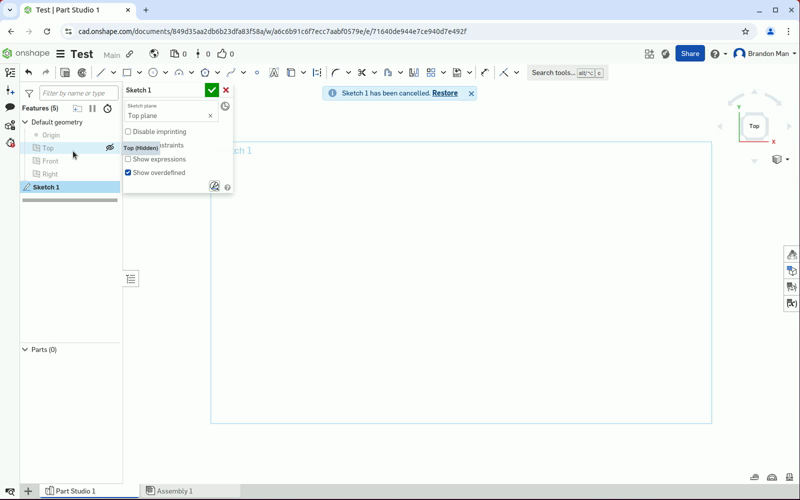
mouse_move(73, 352)
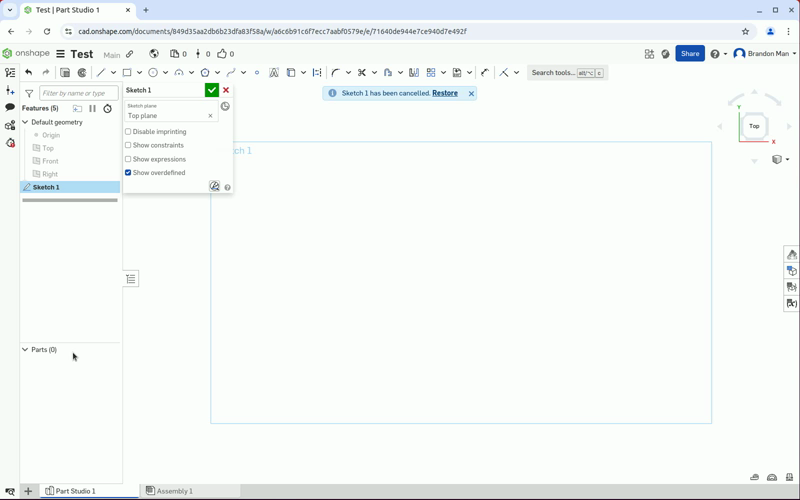
key(y)
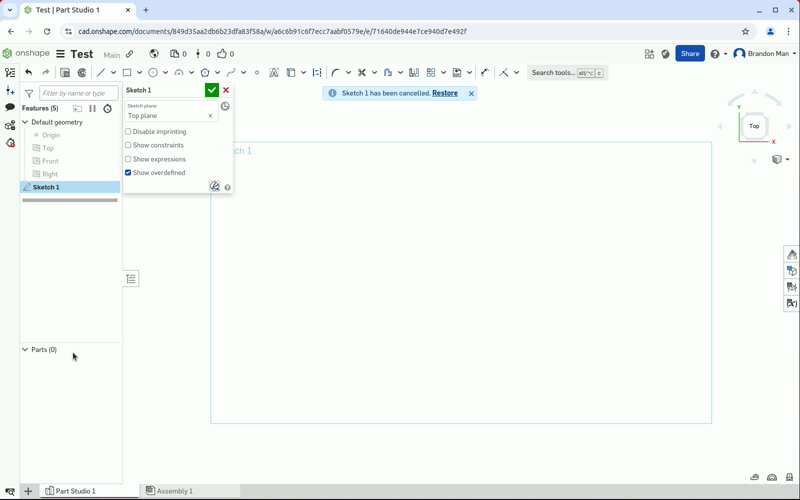
key(l)
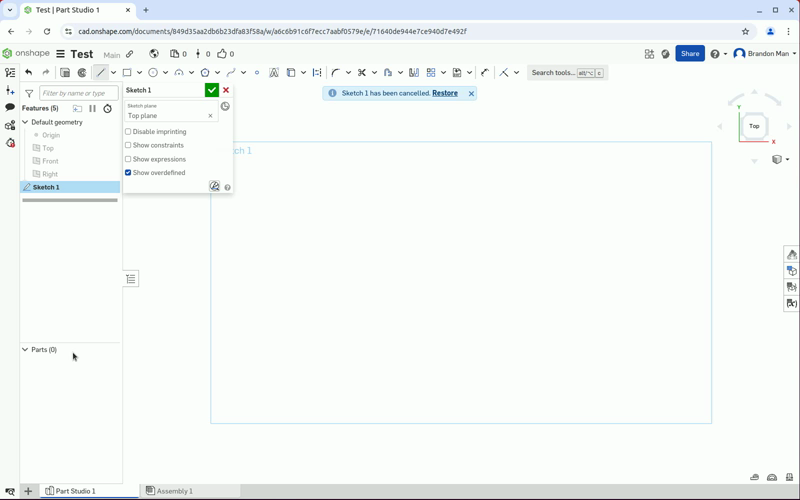
key_down(shift)
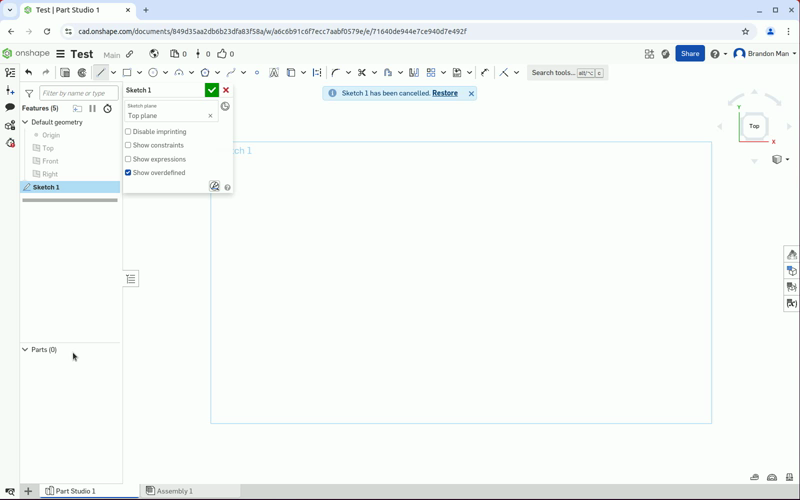
mouse_move(370, 373)
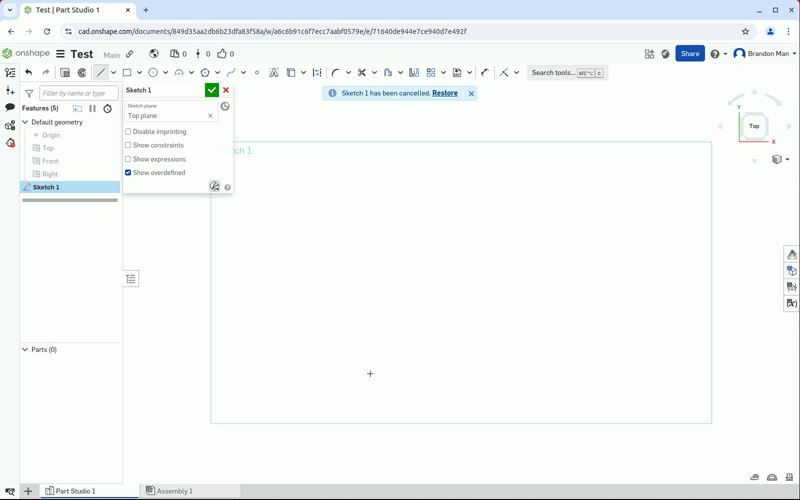
click(370, 373)
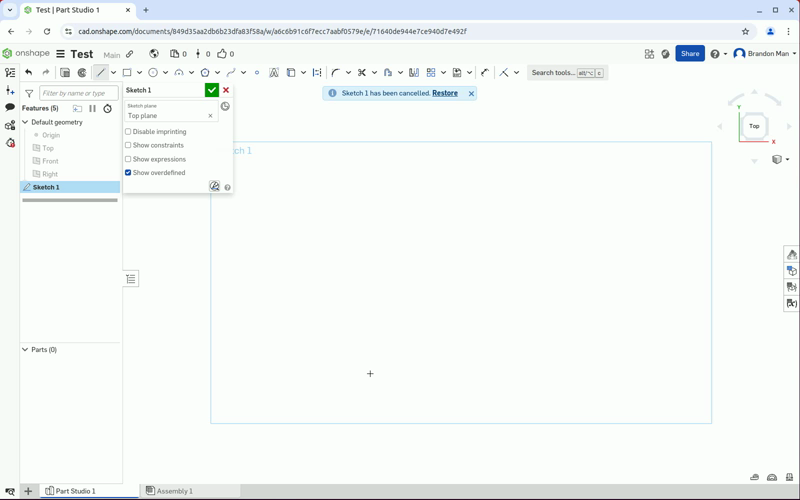
key_up(shift)
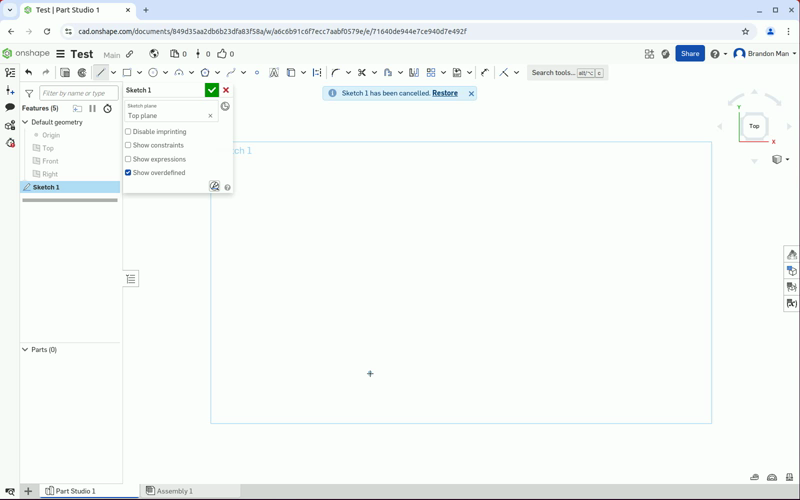
key_down(shift)
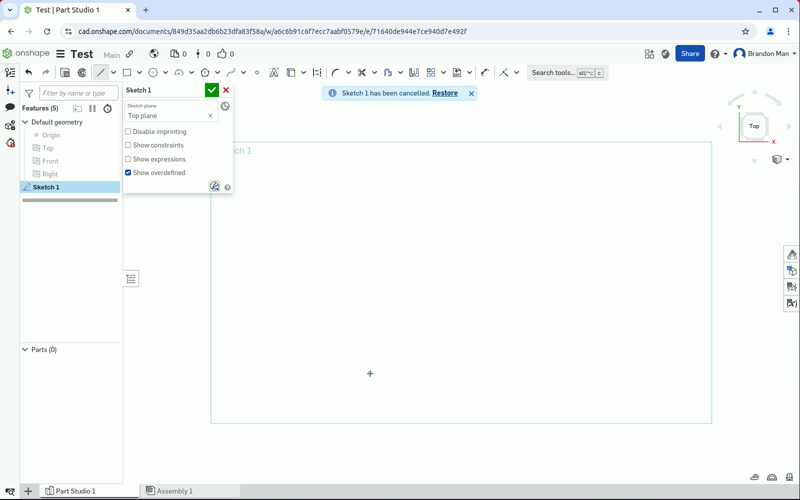
mouse_move(550, 373)
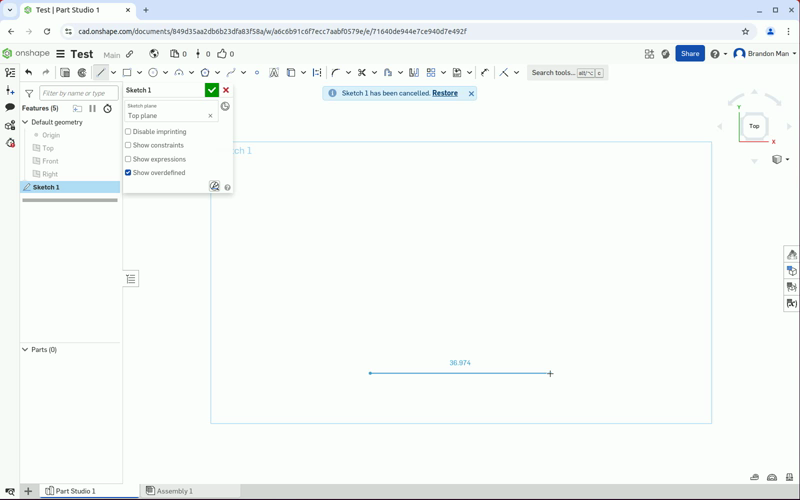
click(550, 373)
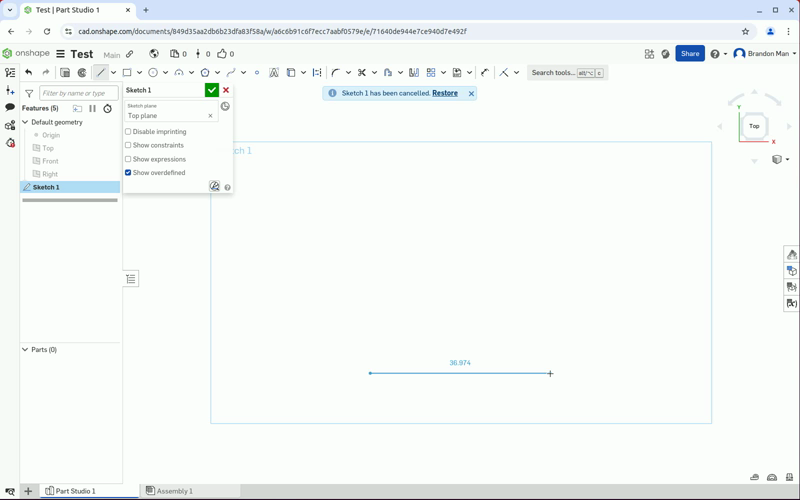
key_up(shift)
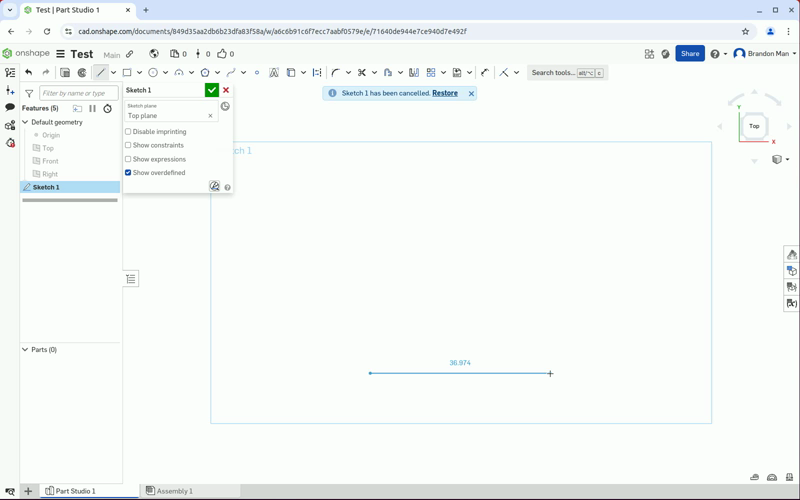
key_down(shift)
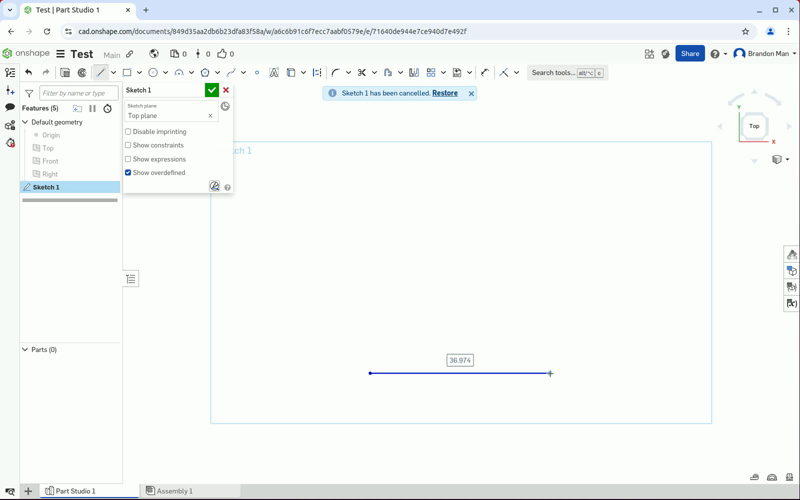
mouse_move(550, 193)
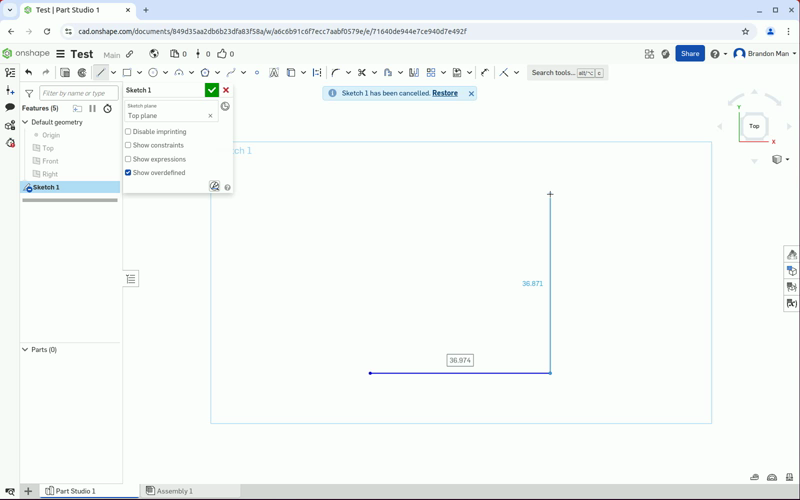
click(550, 193)
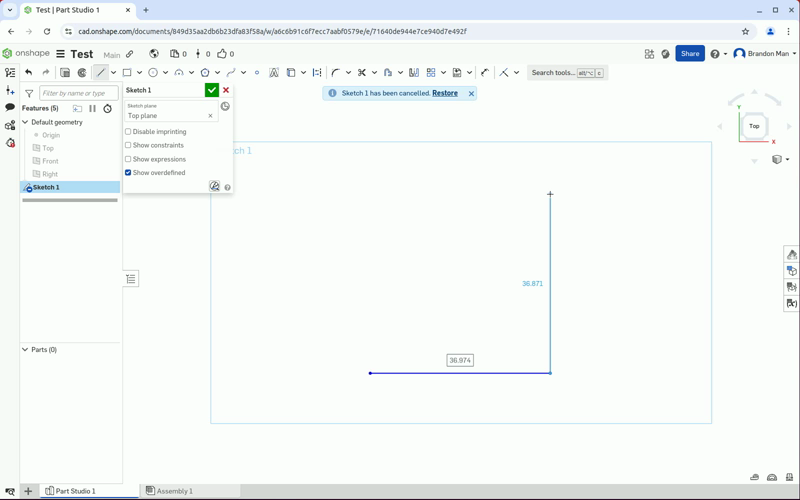
key_up(shift)
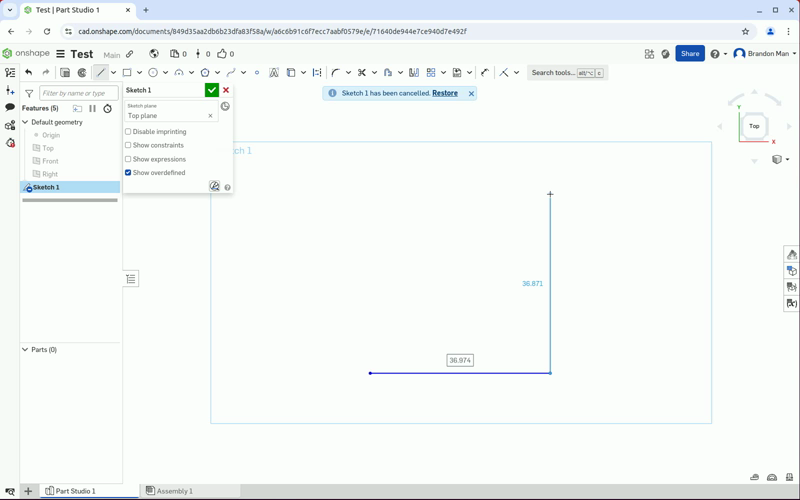
key_down(shift)
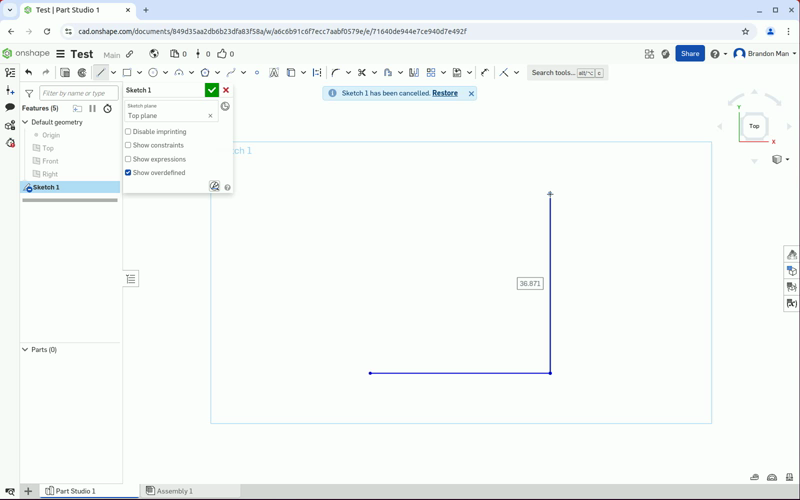
mouse_move(370, 193)
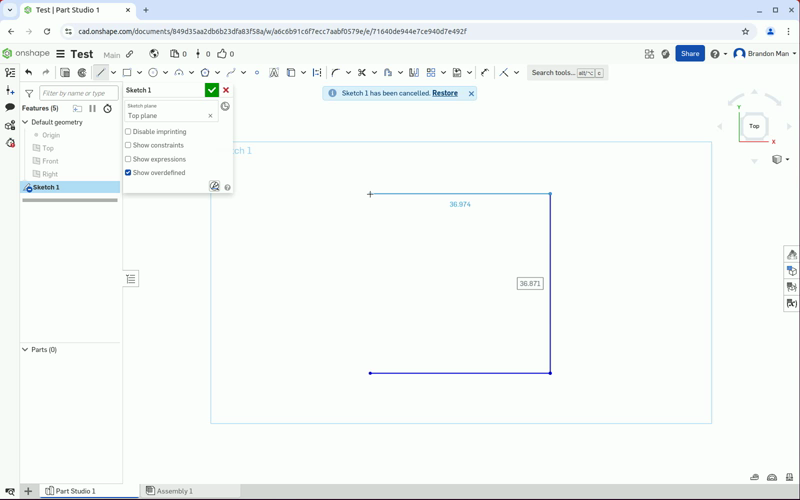
click(370, 193)
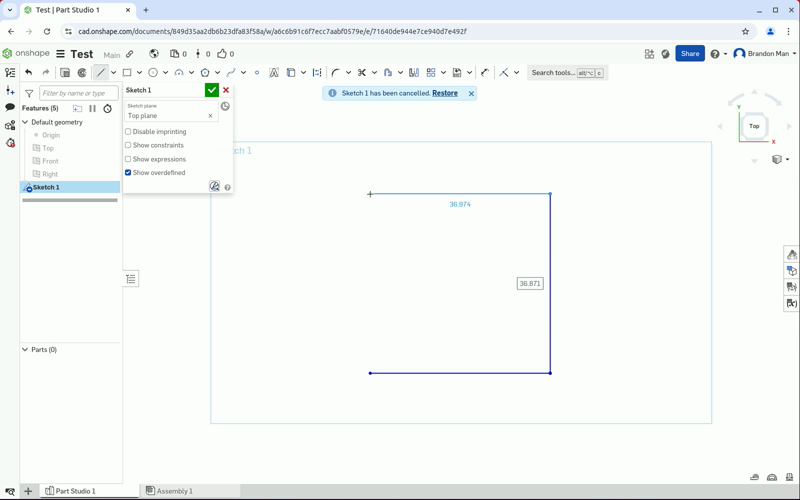
key_up(shift)
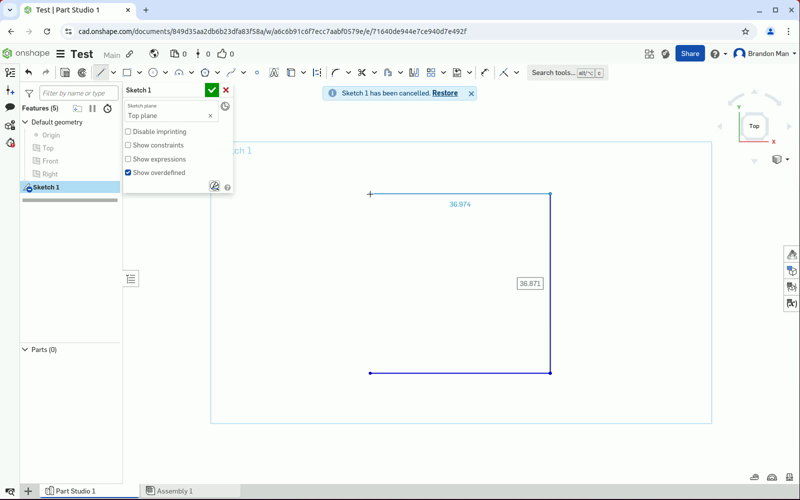
key_down(shift)
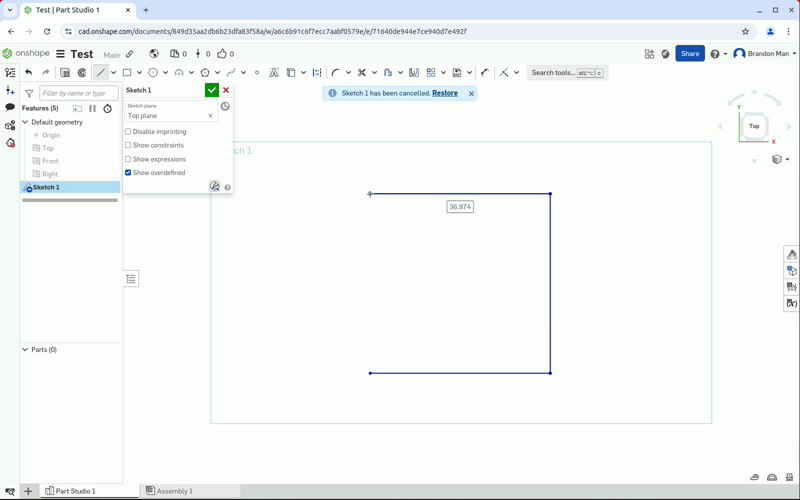
mouse_move(370, 373)
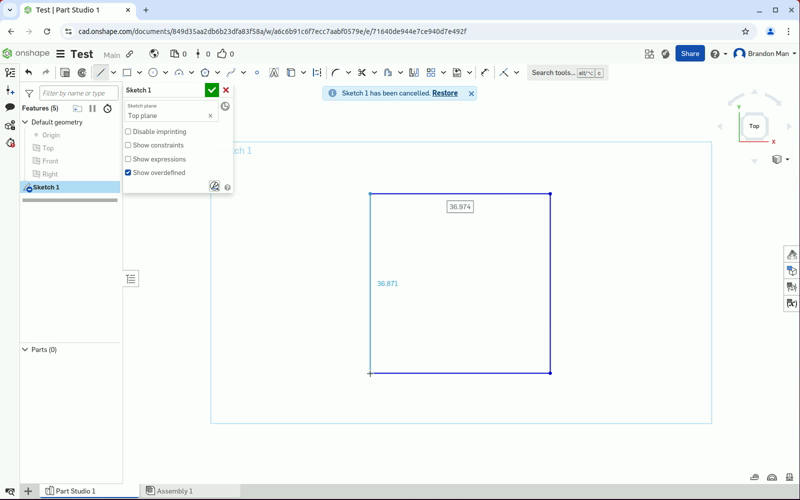
key_up(shift)
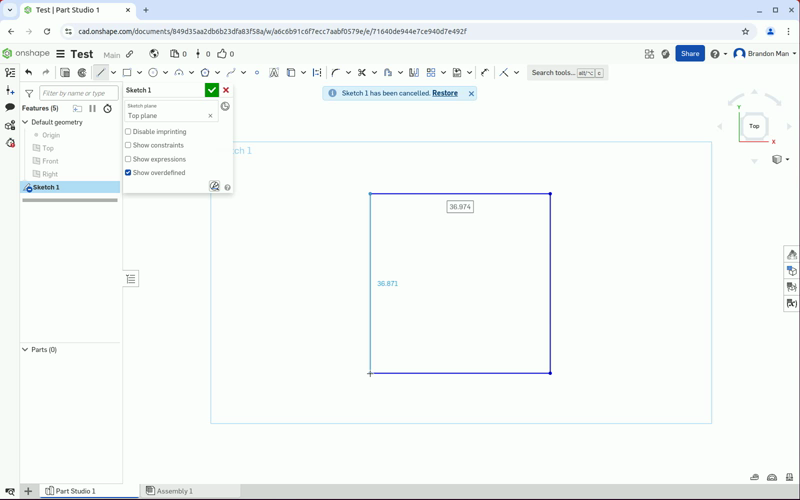
click(370, 373)
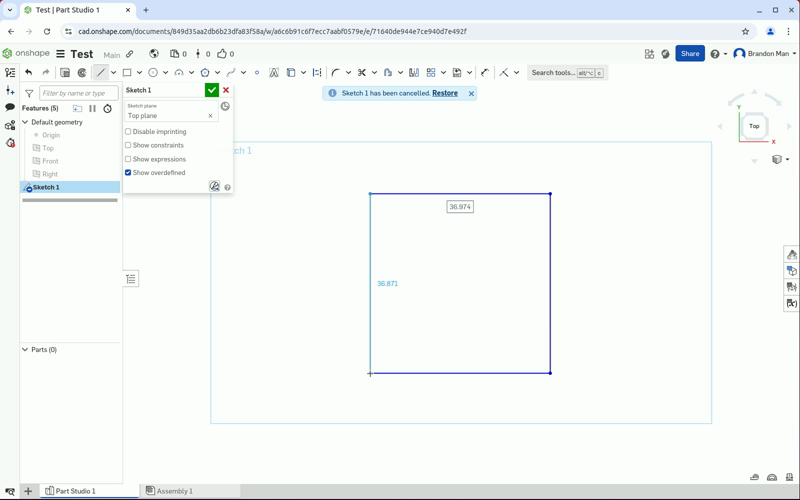
key(esc)
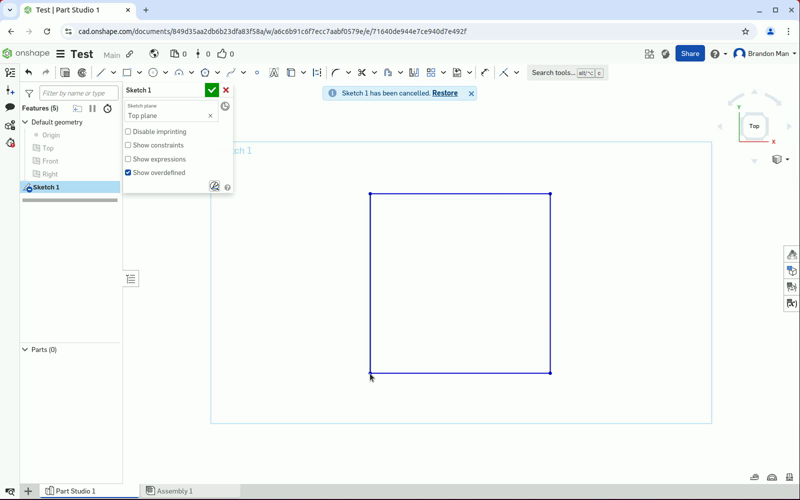
key(c)
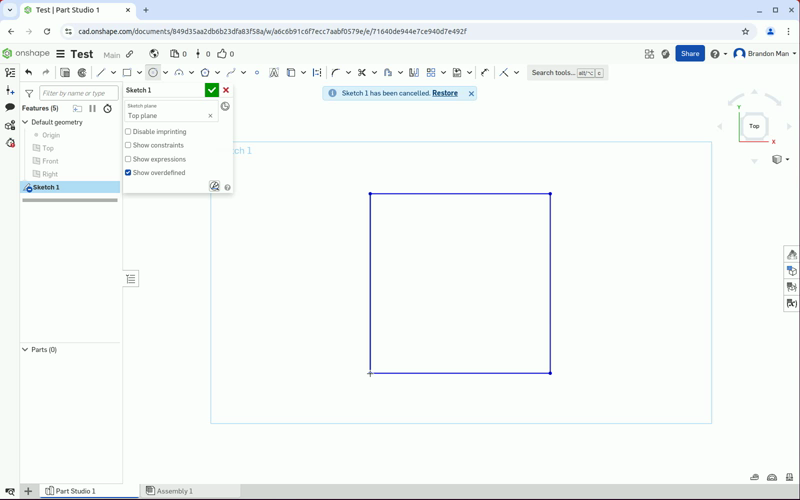
key_down(shift)
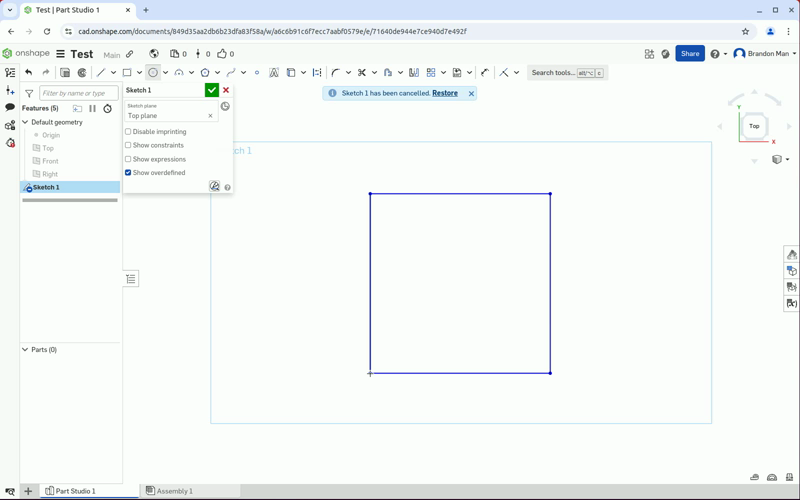
mouse_move(461, 282)
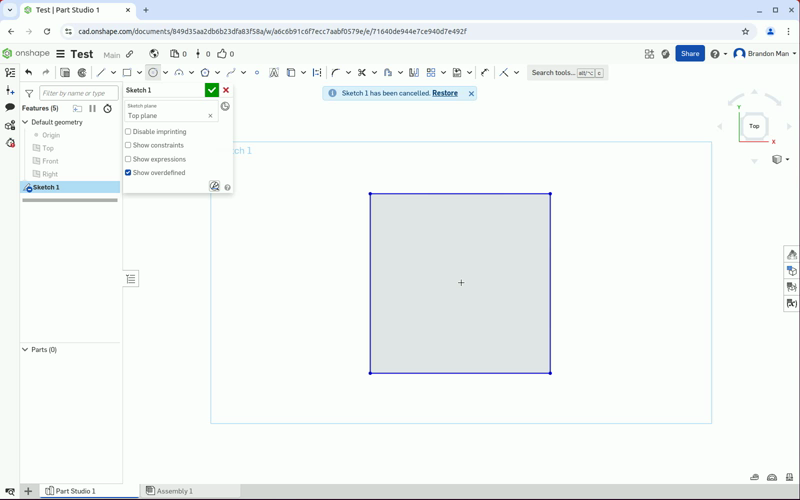
click(461, 282)
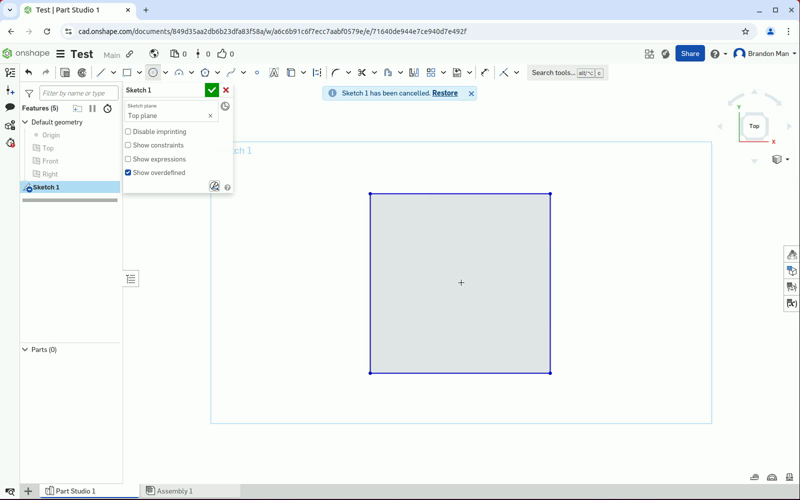
key_up(shift)
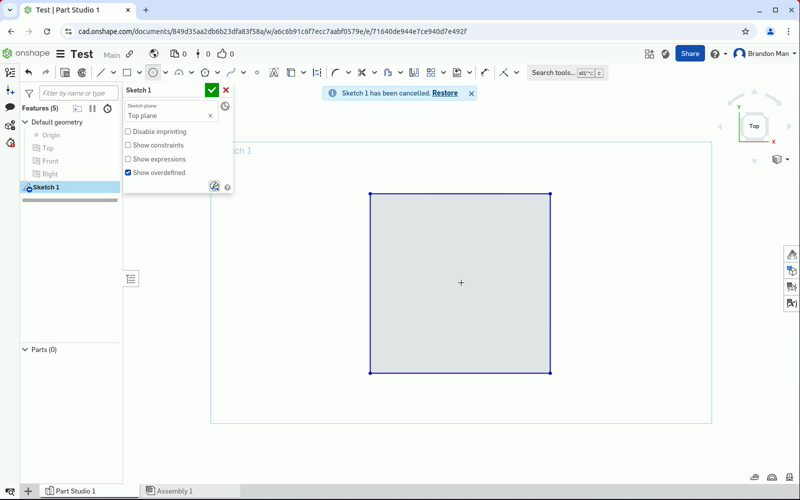
mouse_move(484, 282)
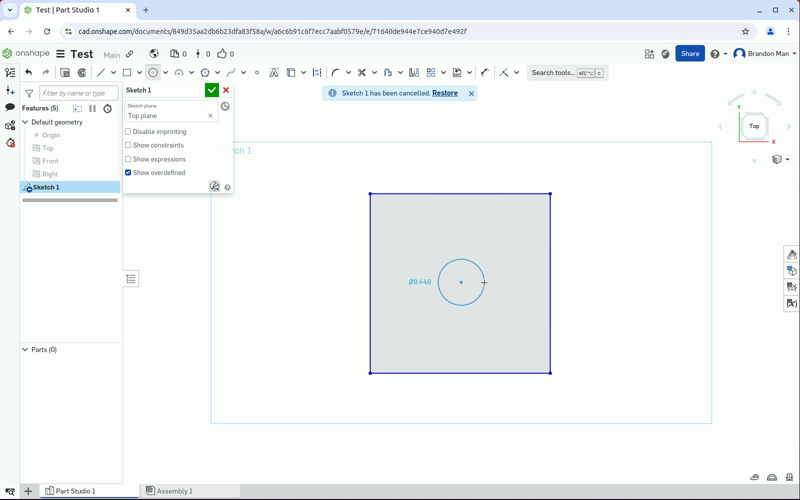
click(484, 282)
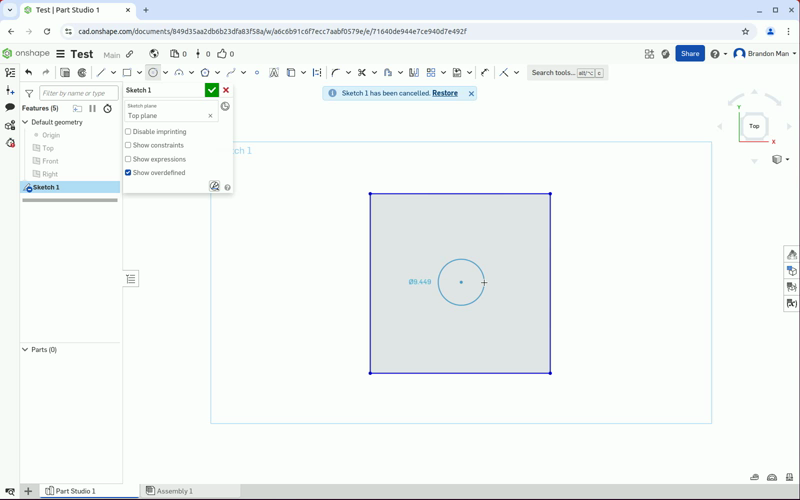
key(esc)
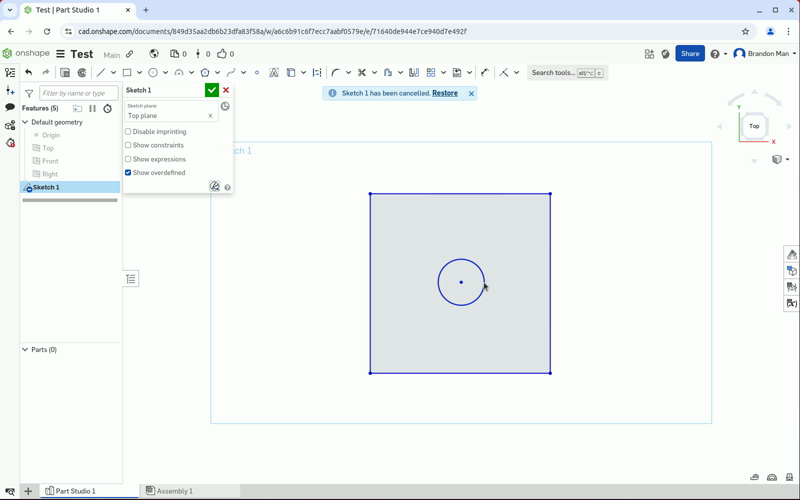
mouse_move(408, 308)
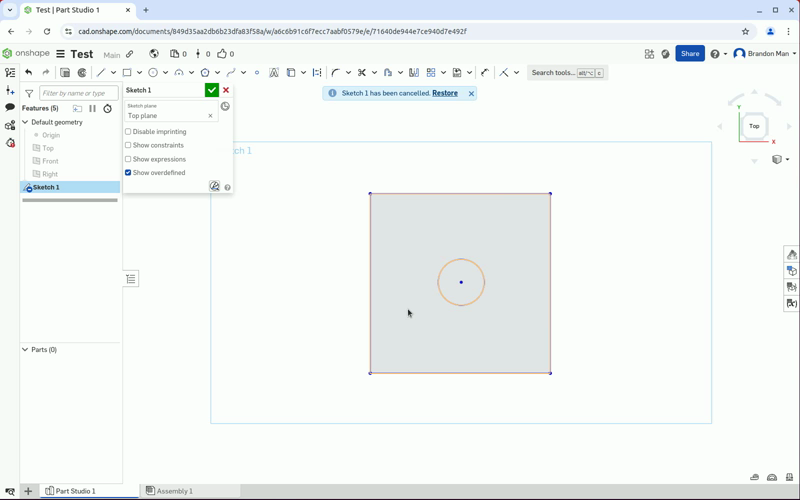
click(408, 308)
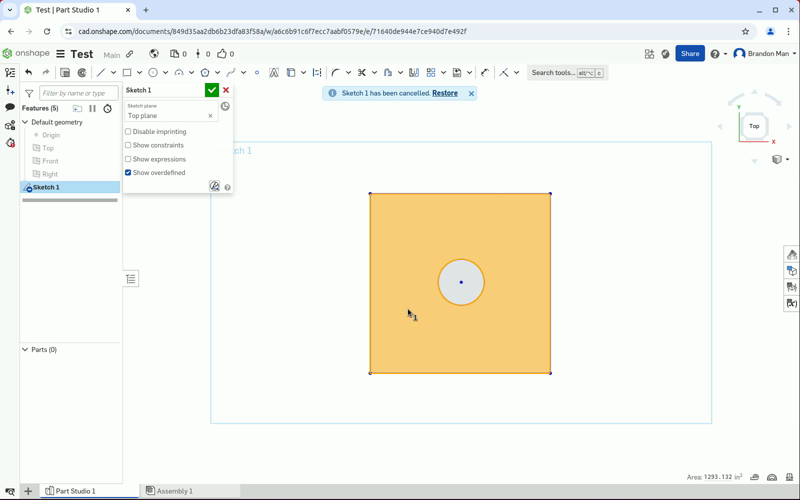
mouse_move(73, 352)
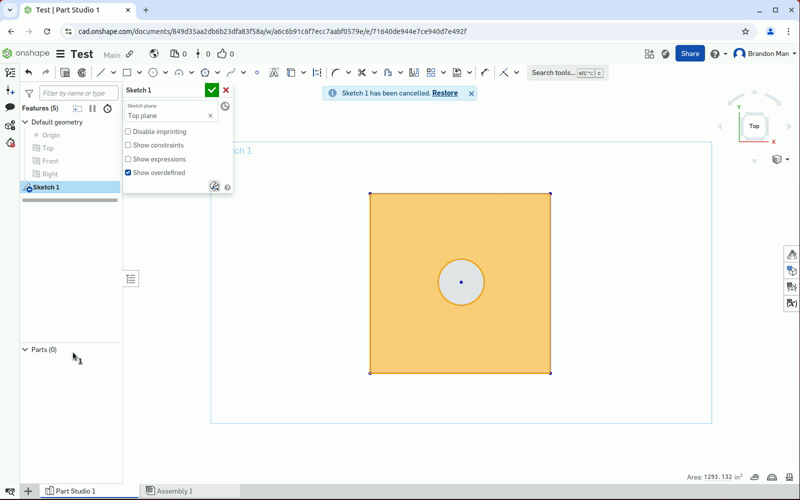
key(shift+y)
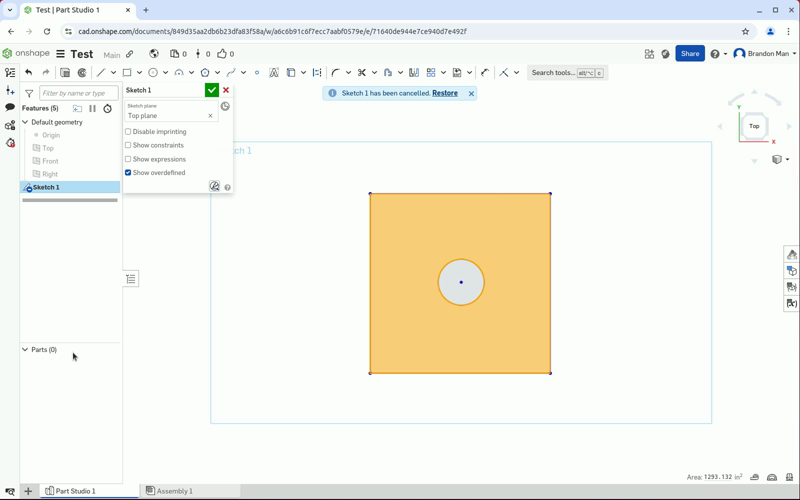
key(shift+e)
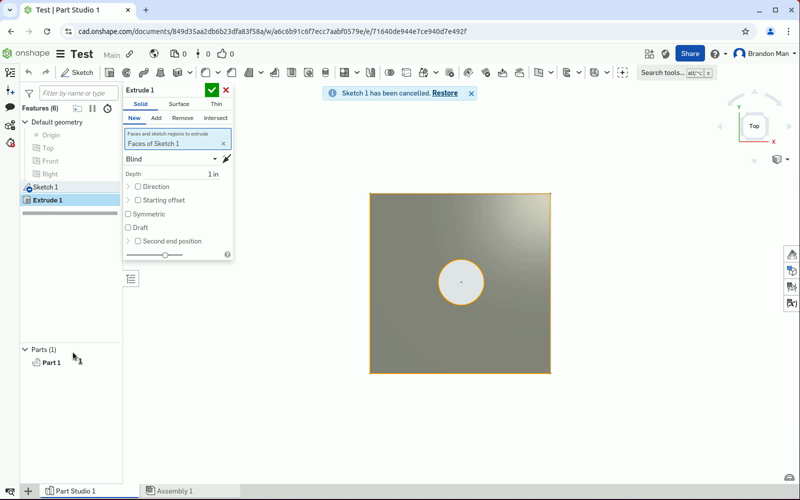
mouse_move(143, 106)
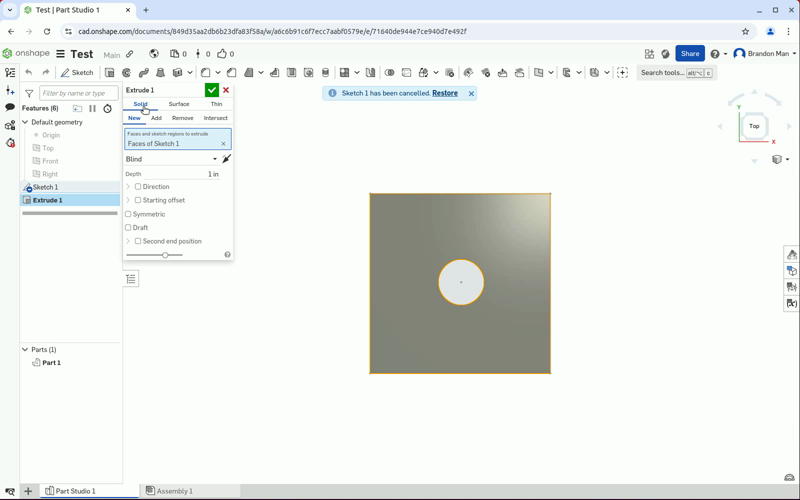
click(143, 106)
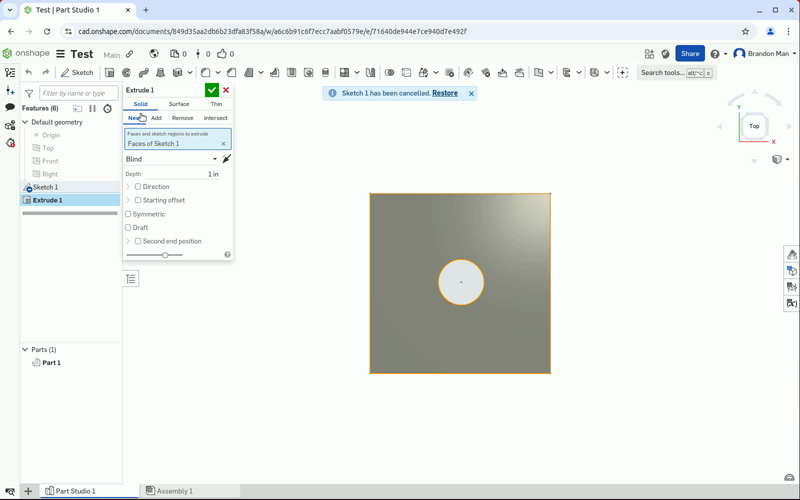
mouse_move(137, 120)
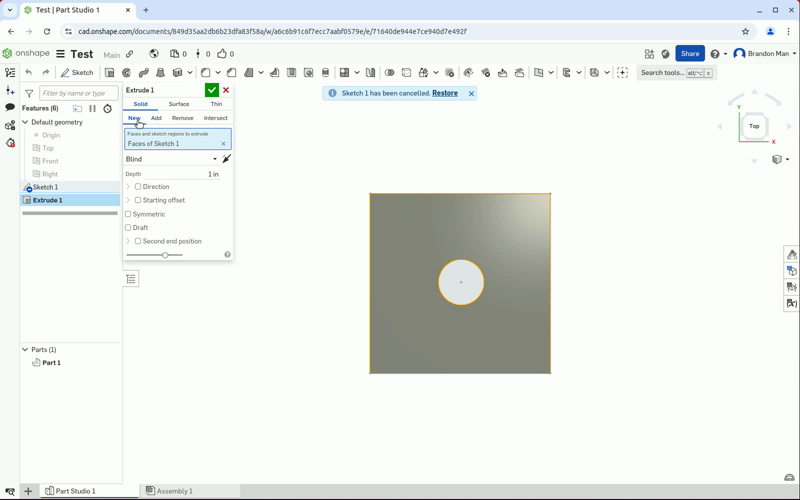
click(137, 120)
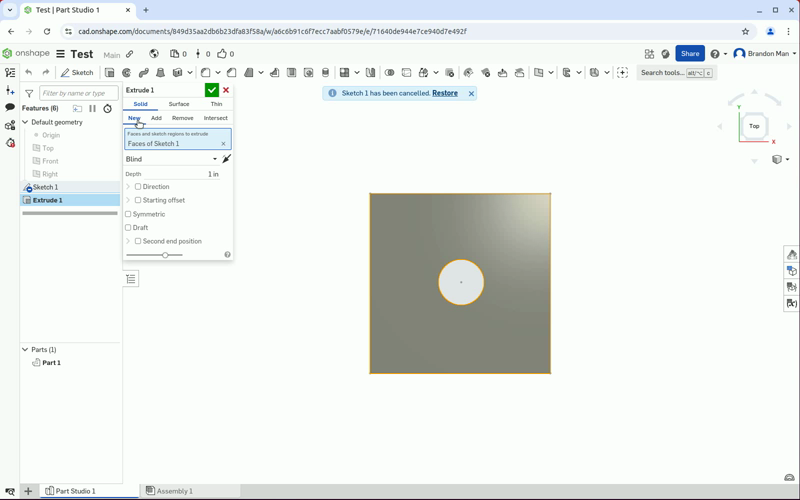
key(tab, 4)
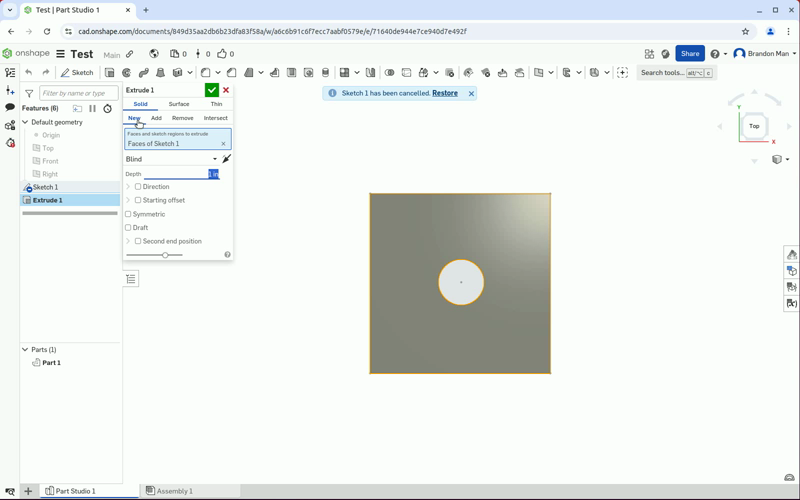
text(4.574)
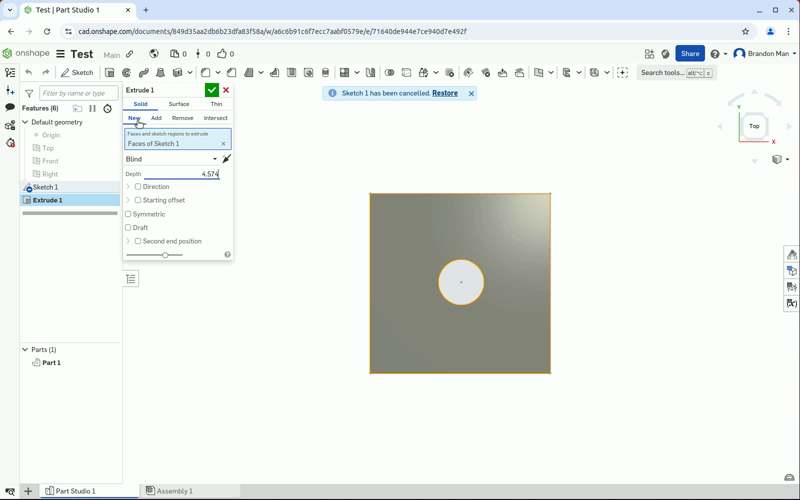
key(enter)
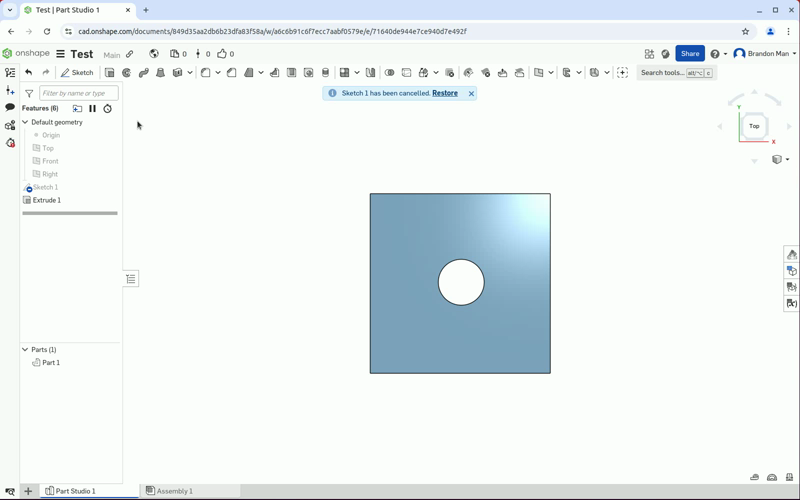
key(shift+h)
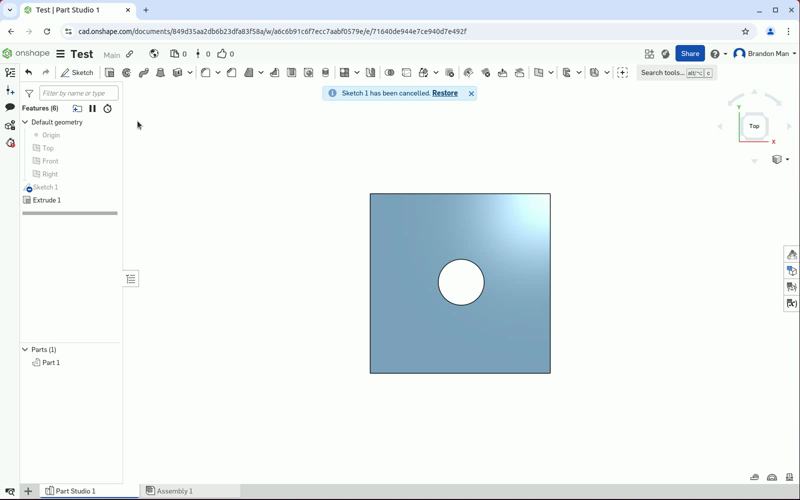
key(shift+h)
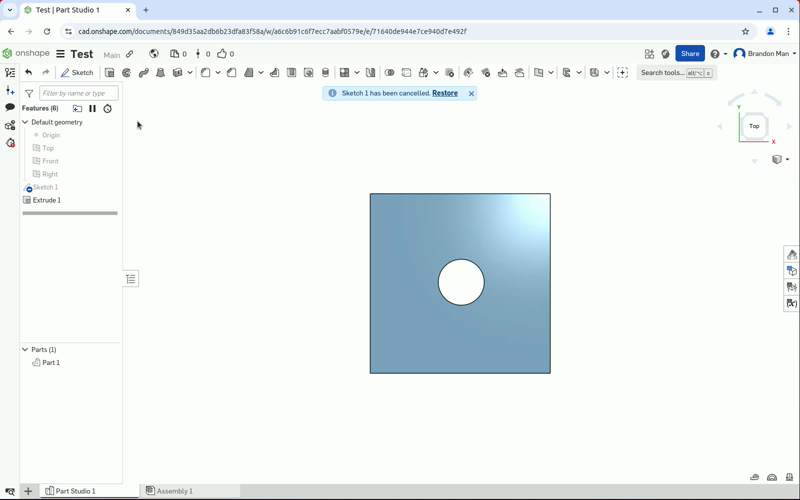
mouse_move(73, 189)
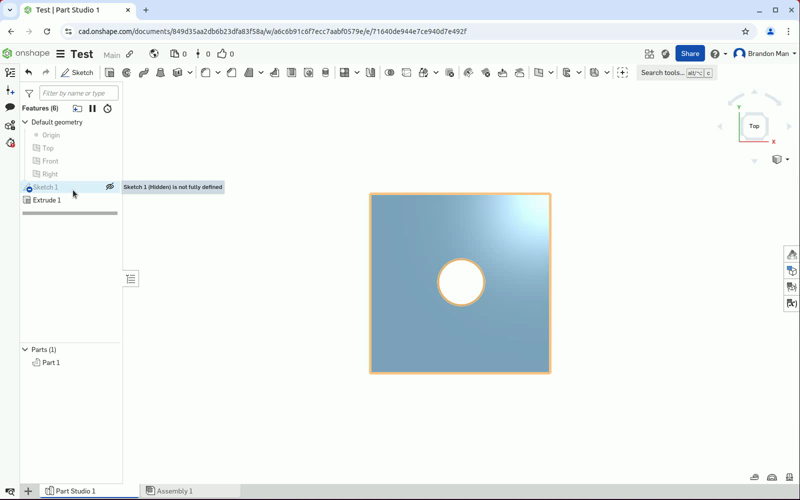
click(73, 189)
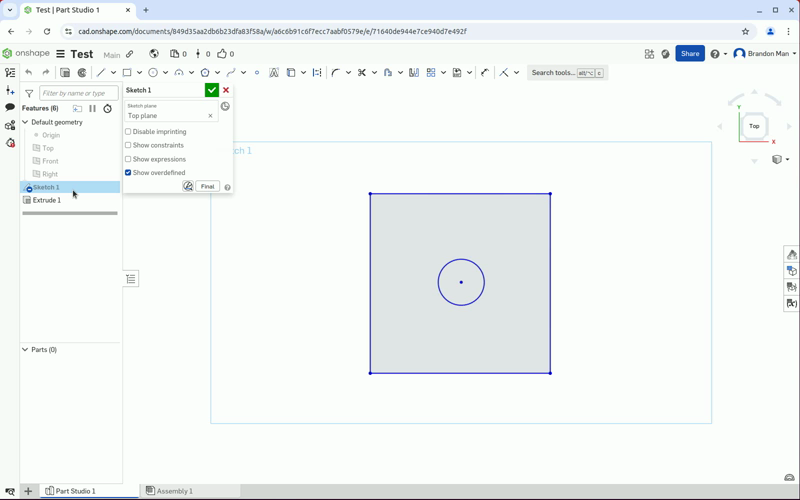
mouse_move(229, 92)
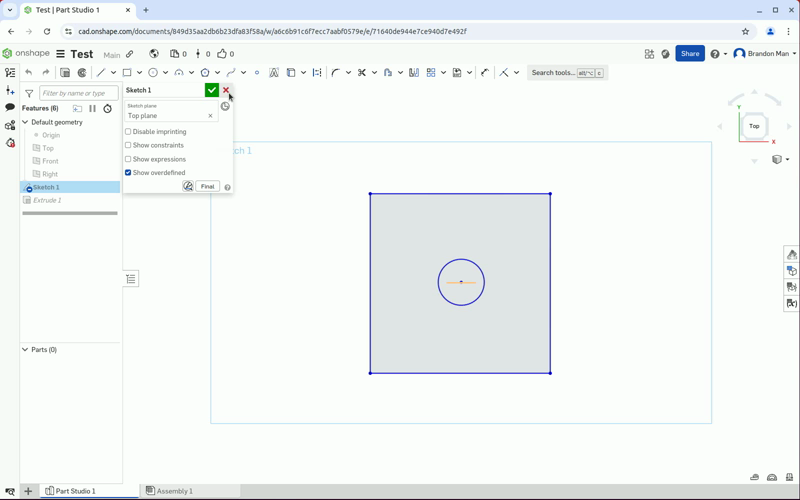
click(229, 92)
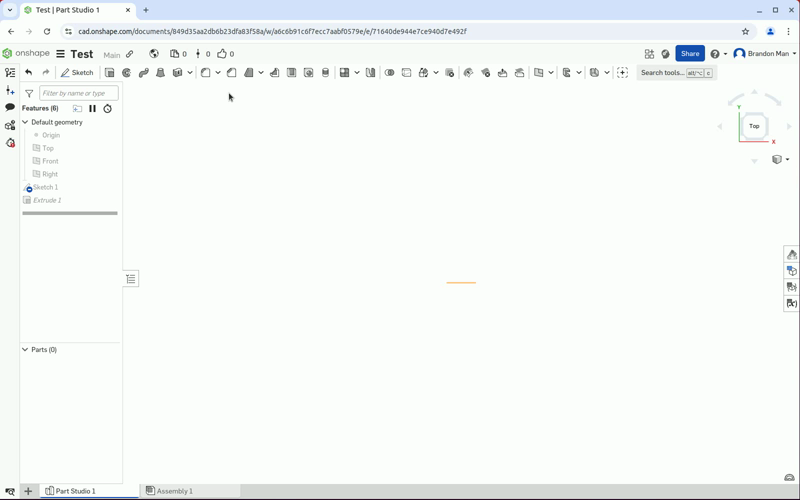
mouse_move(541, 75)
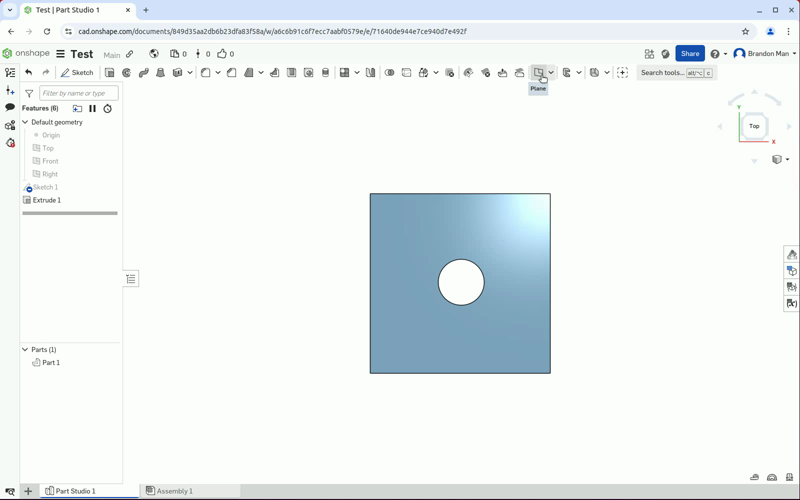
click(541, 75)
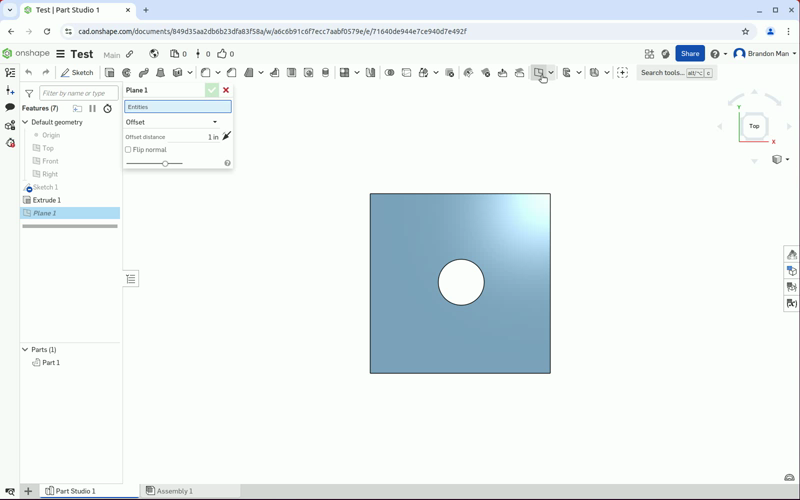
mouse_move(73, 150)
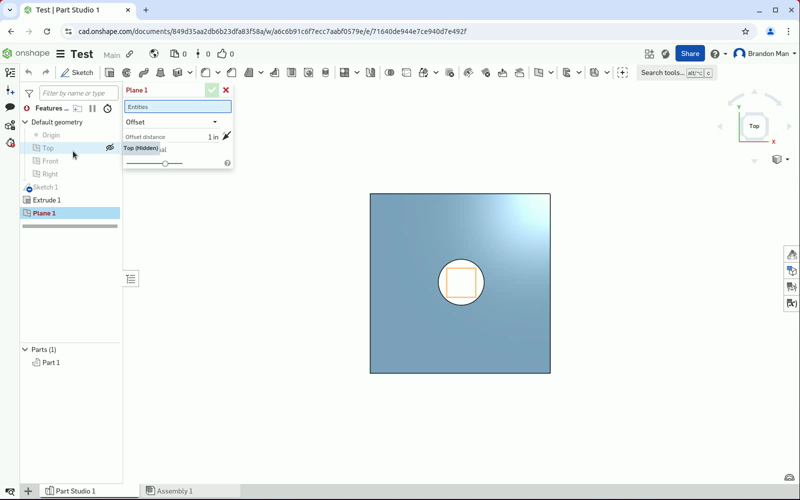
click(73, 150)
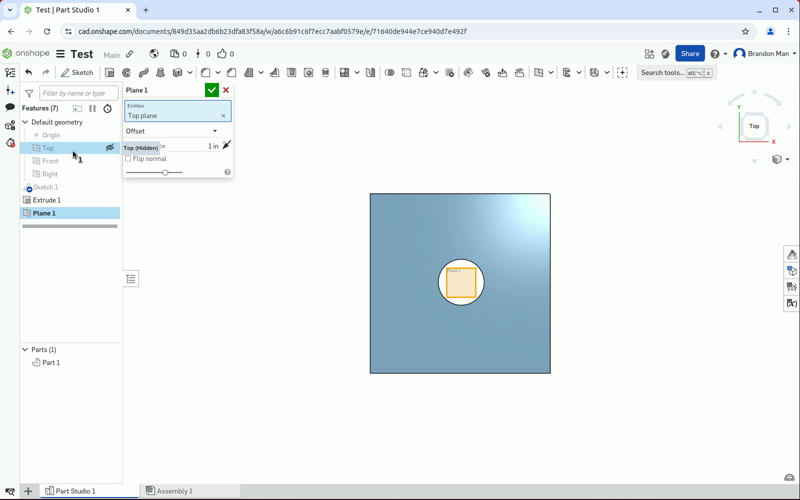
key(tab, 2)
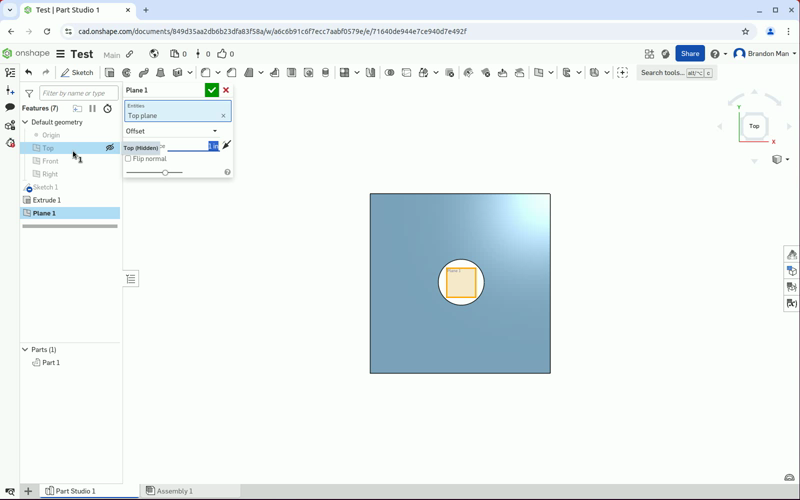
text(4.56)
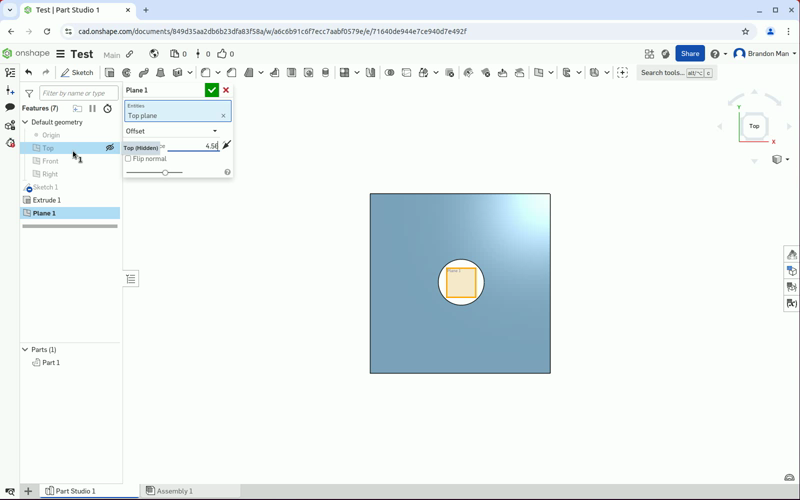
key(enter, 2)
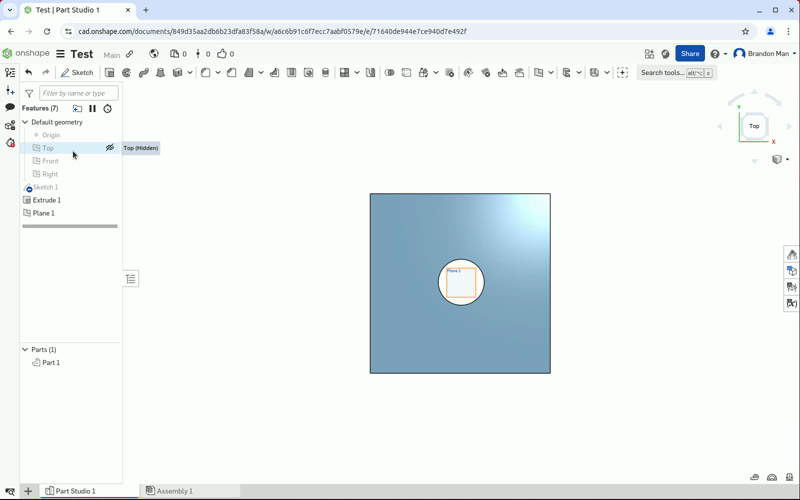
key(shift+s)
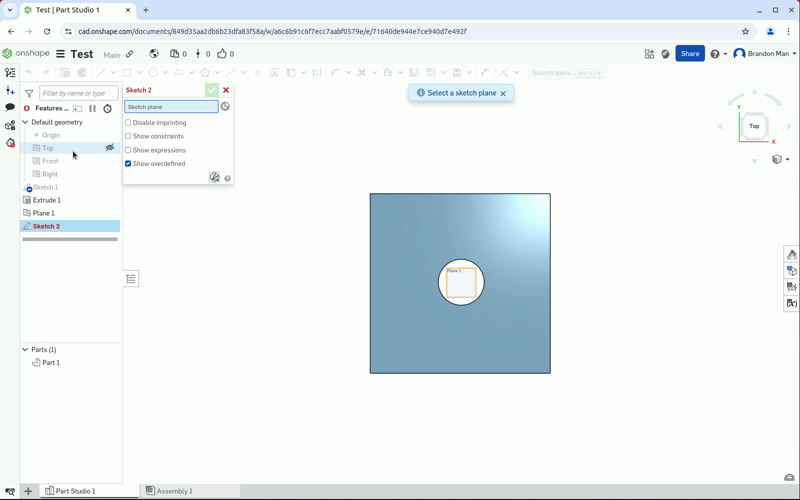
mouse_move(73, 215)
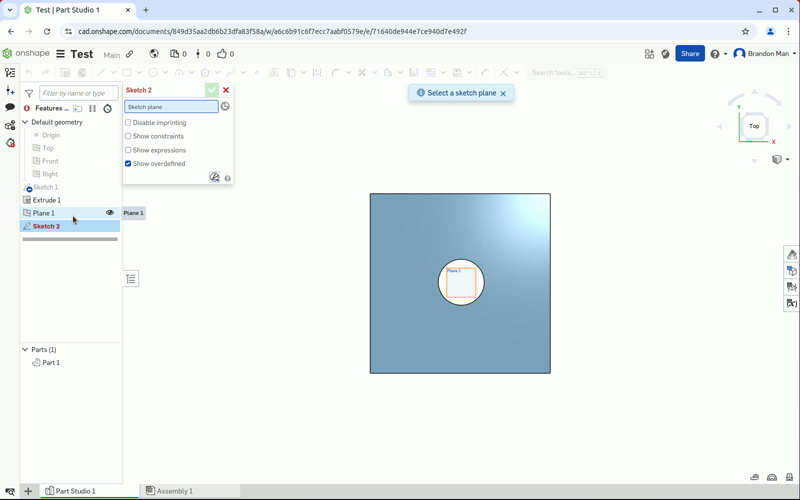
click(73, 215)
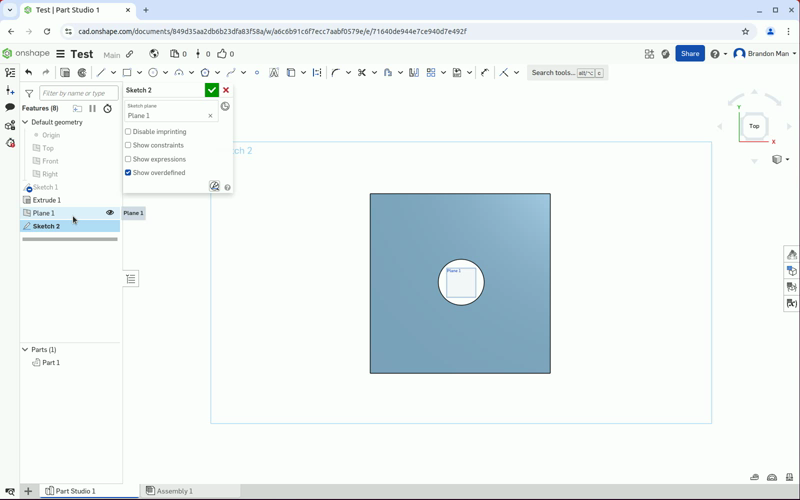
mouse_move(73, 352)
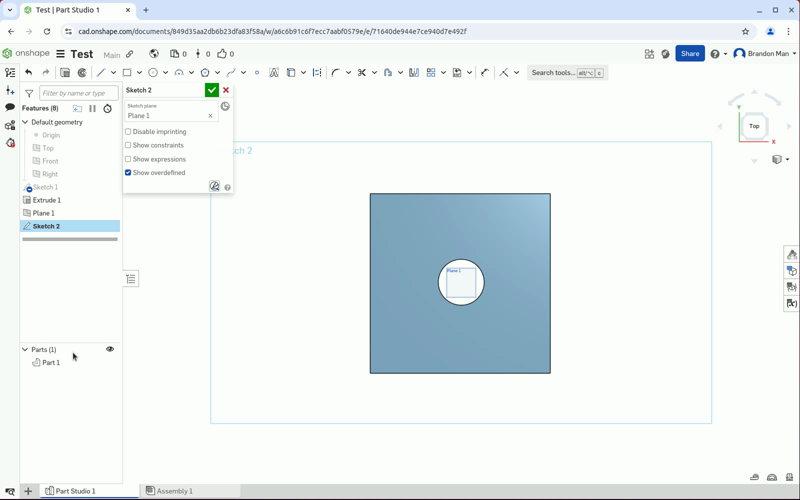
key(y)
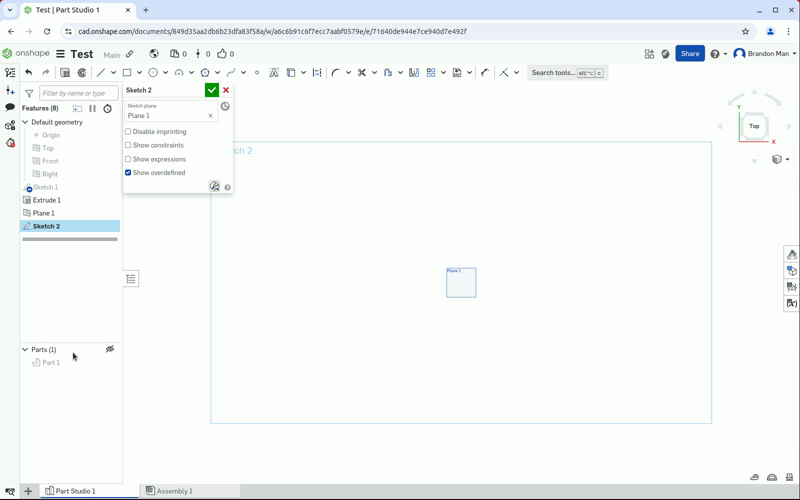
key(l)
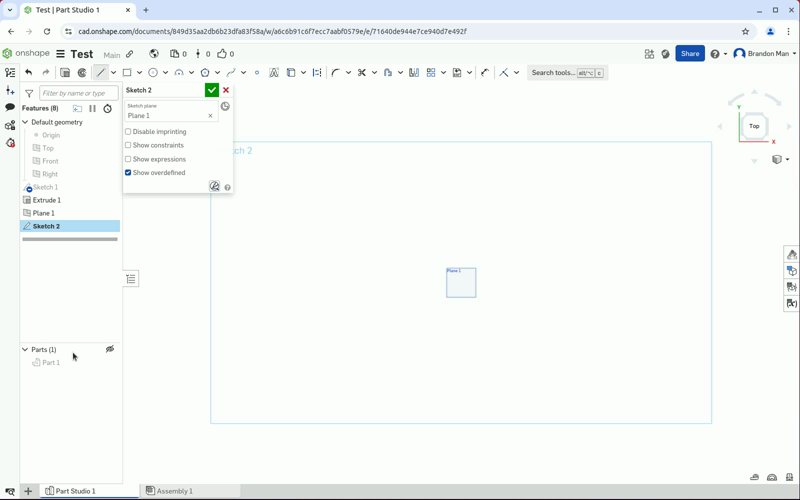
key_down(shift)
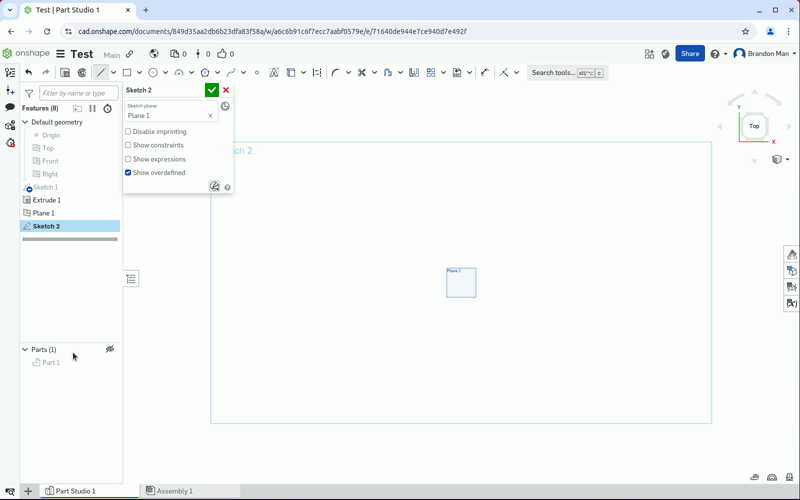
mouse_move(382, 373)
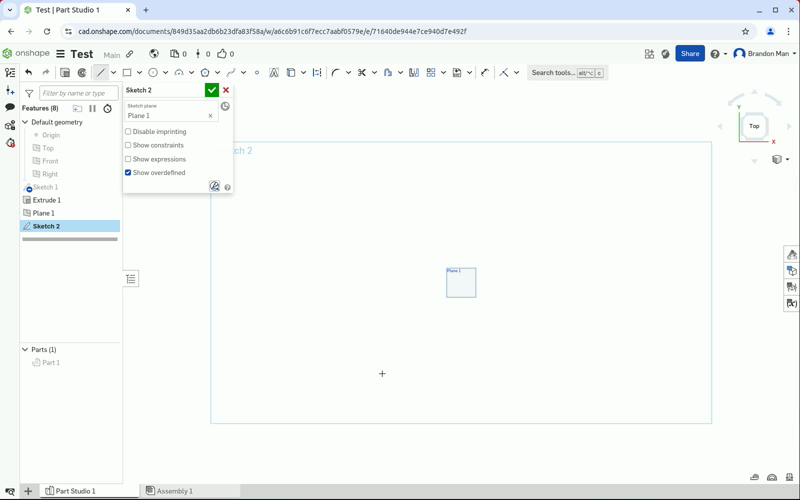
click(382, 373)
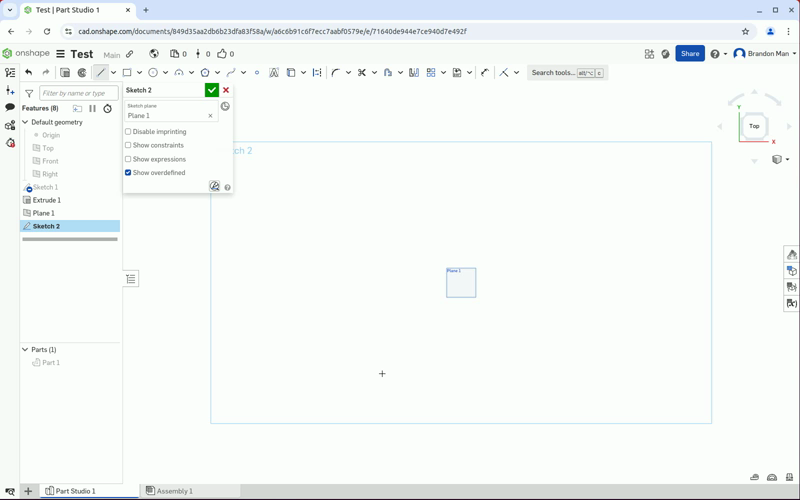
key_up(shift)
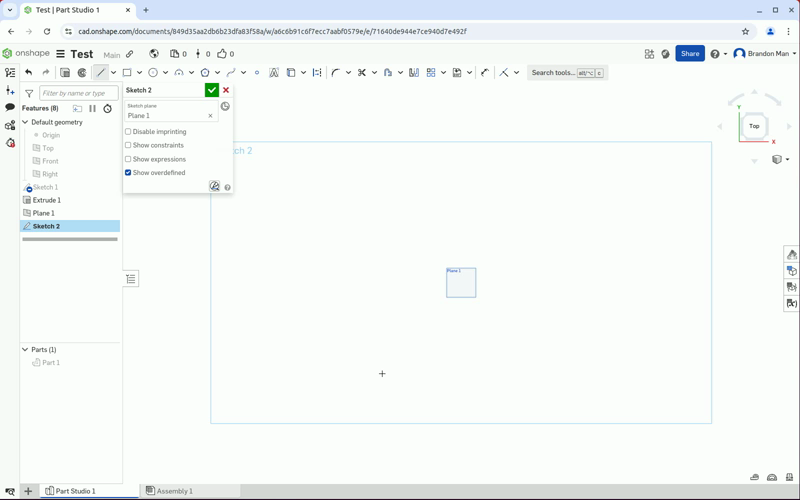
key_down(shift)
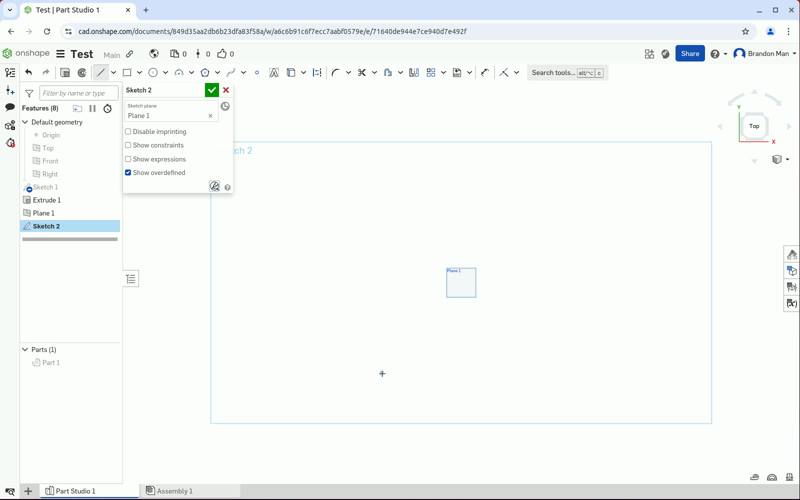
mouse_move(412, 373)
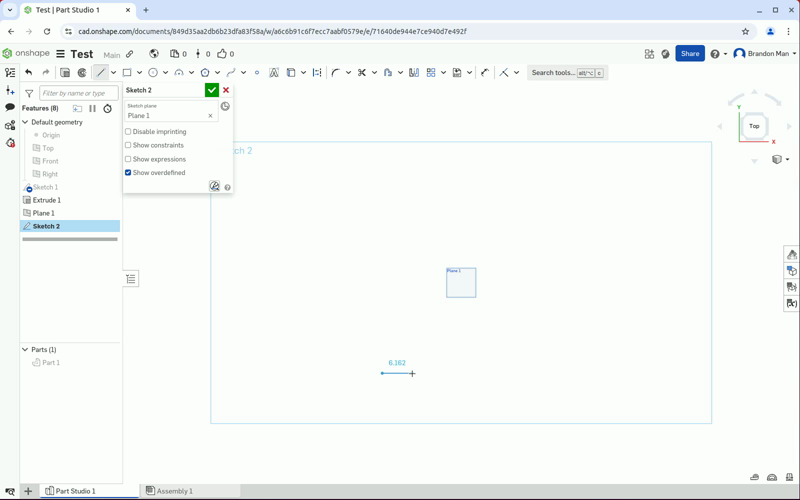
mouse_move(393, 373)
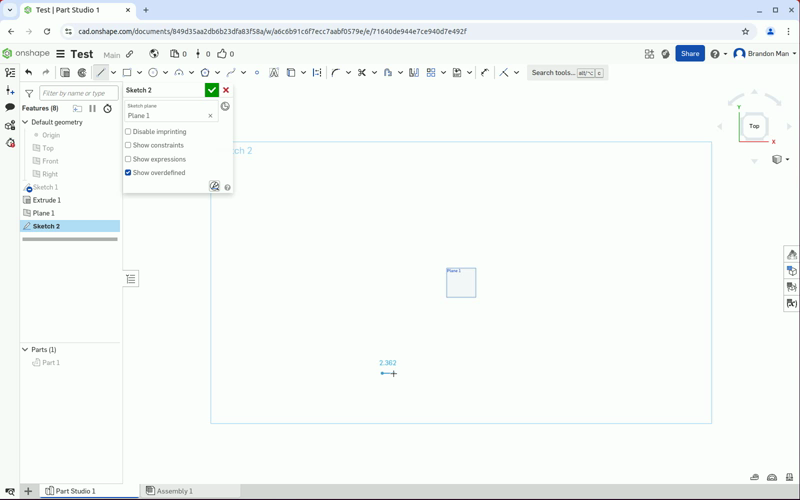
click(393, 373)
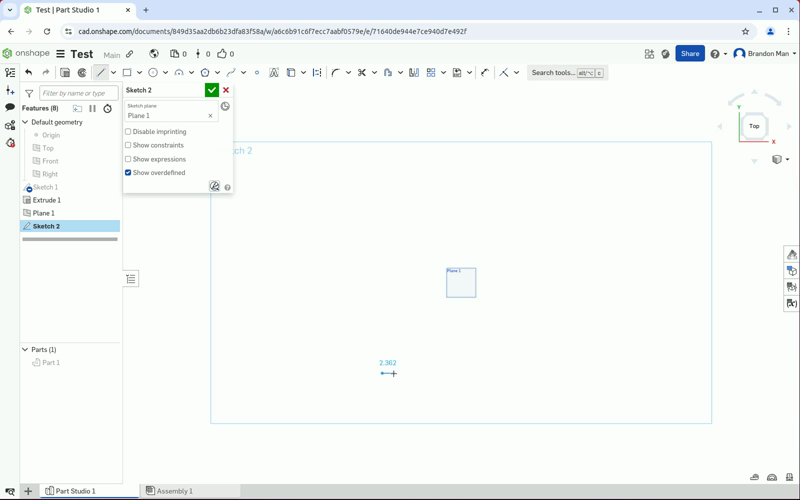
key_up(shift)
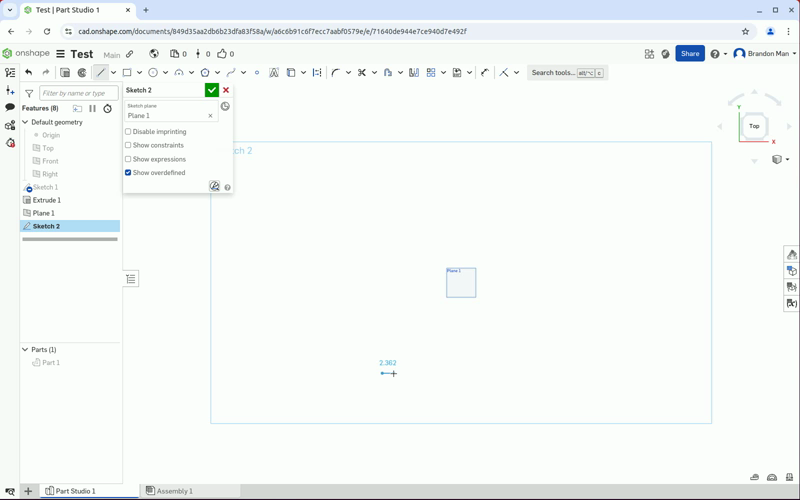
key_down(shift)
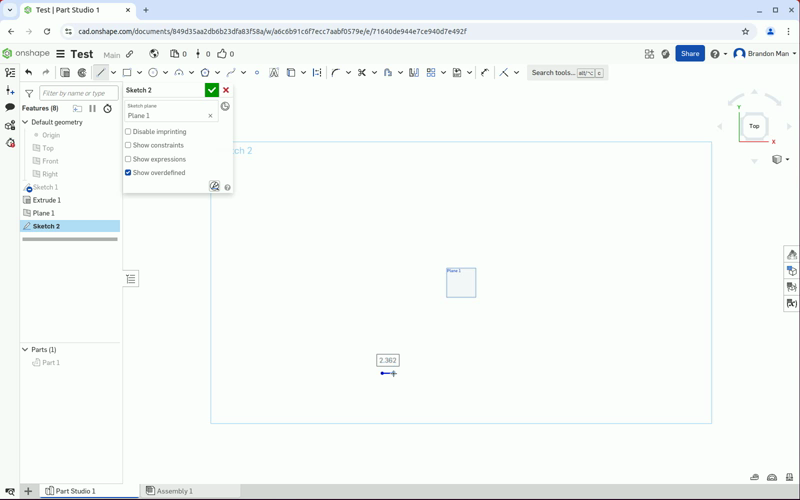
mouse_move(393, 193)
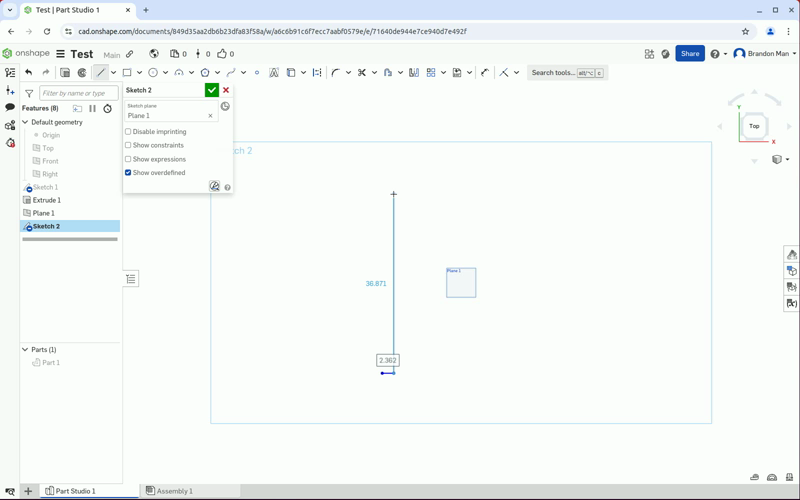
click(393, 193)
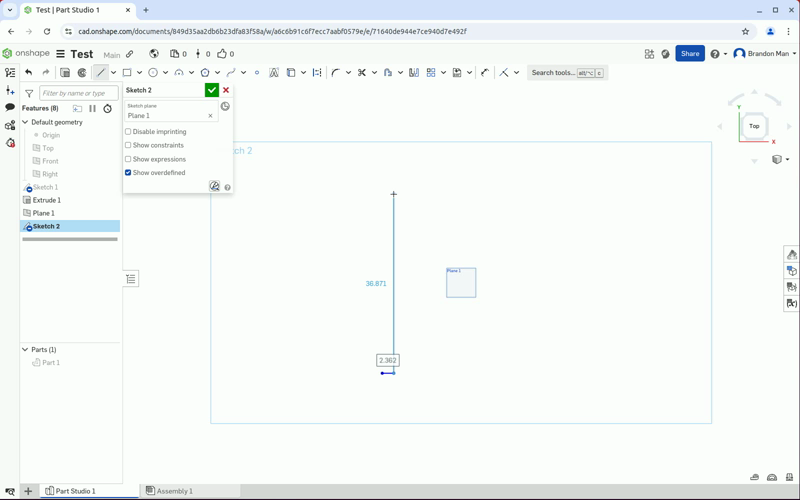
key_up(shift)
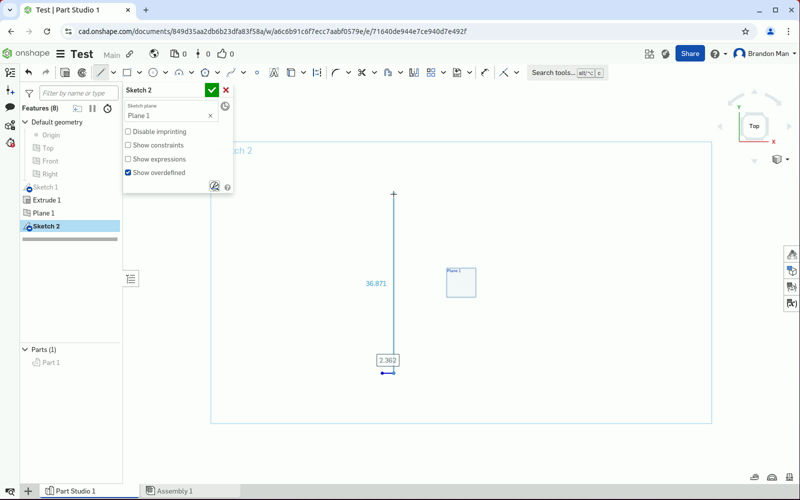
key_down(shift)
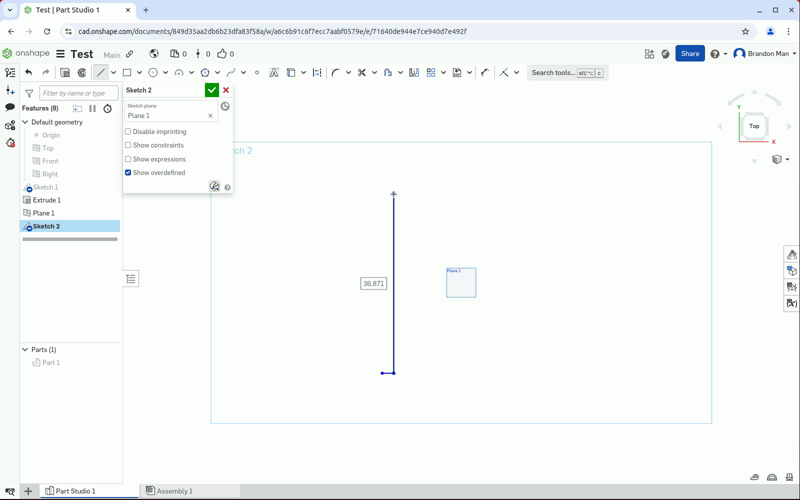
mouse_move(423, 193)
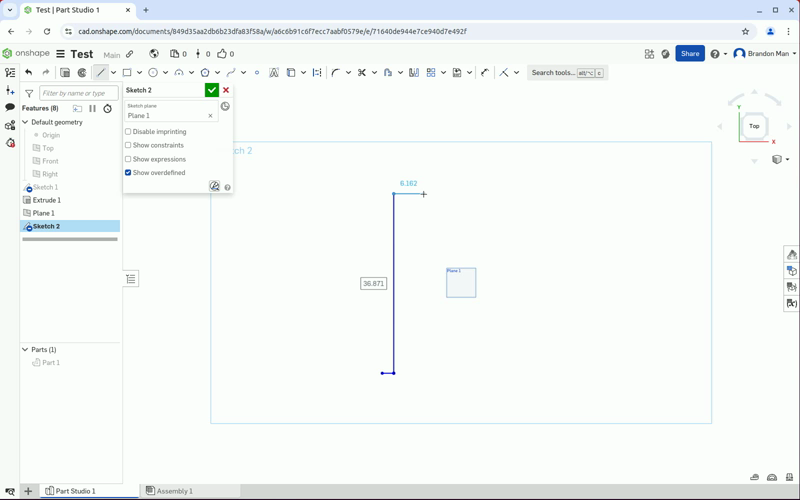
mouse_move(382, 193)
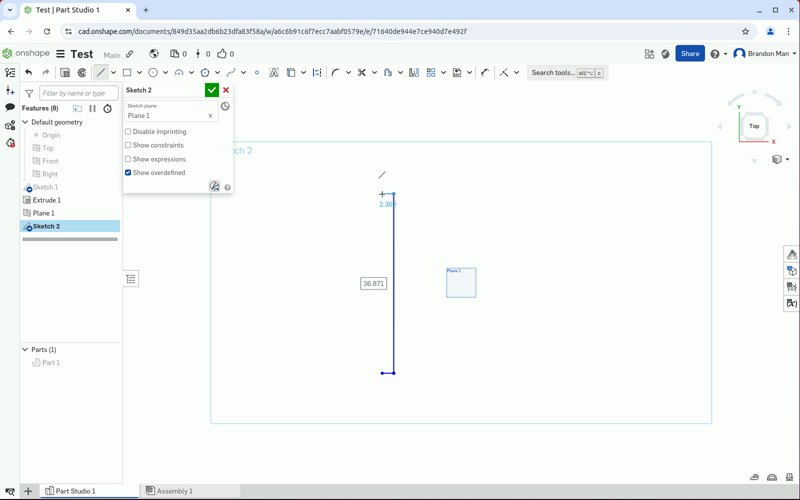
click(382, 193)
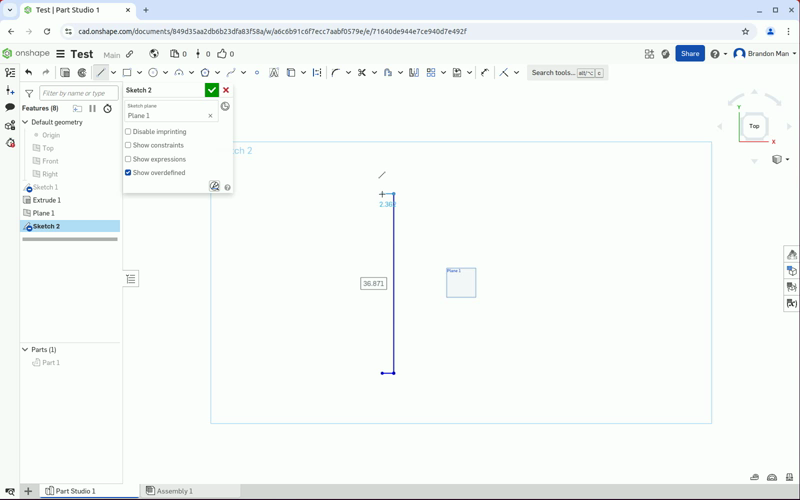
key_up(shift)
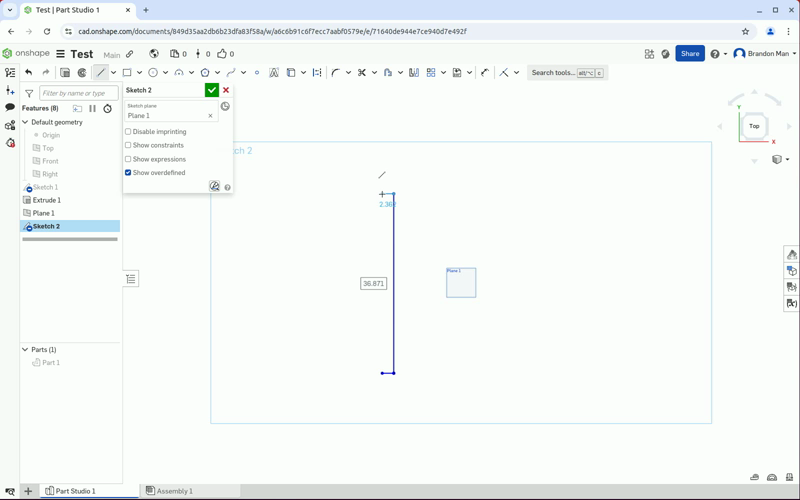
key_down(shift)
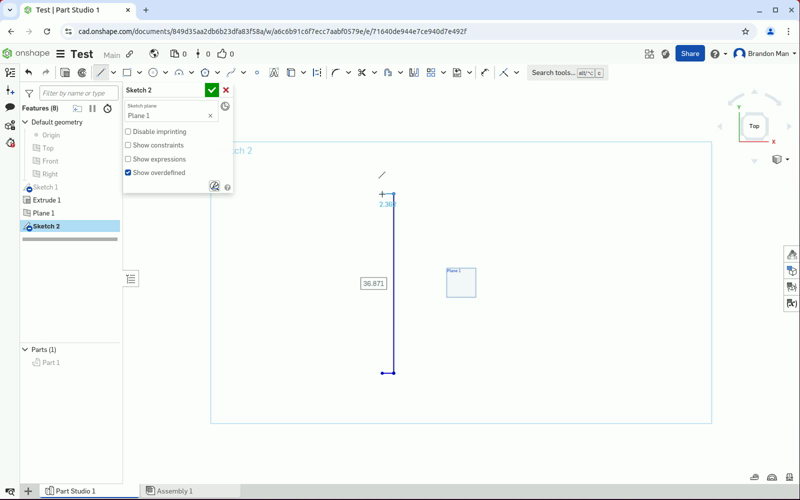
mouse_move(382, 373)
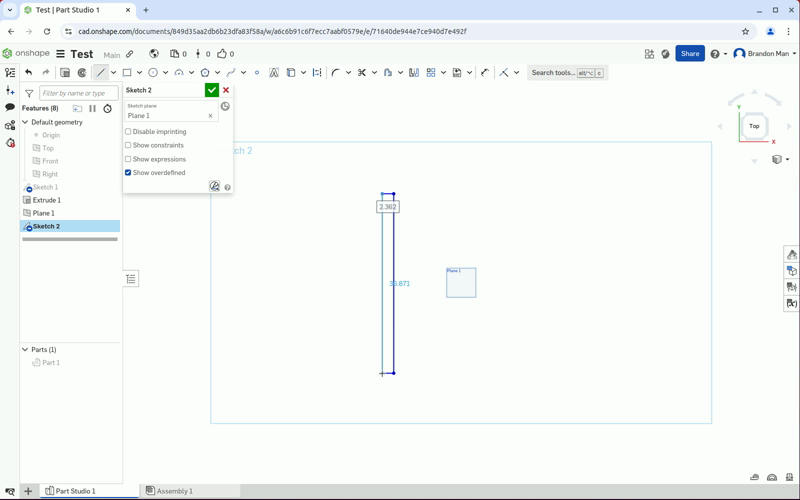
key_up(shift)
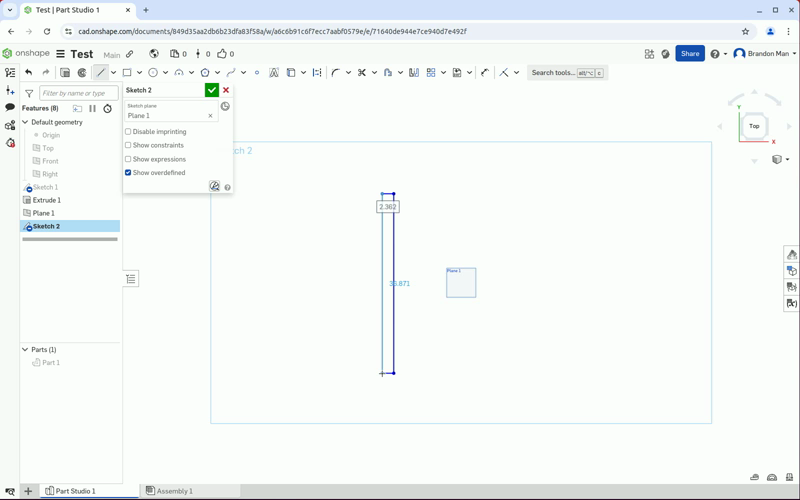
click(382, 373)
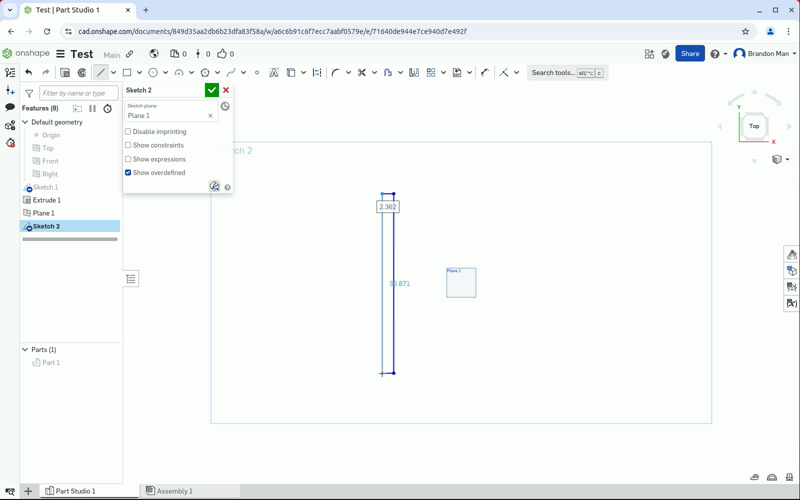
key(esc)
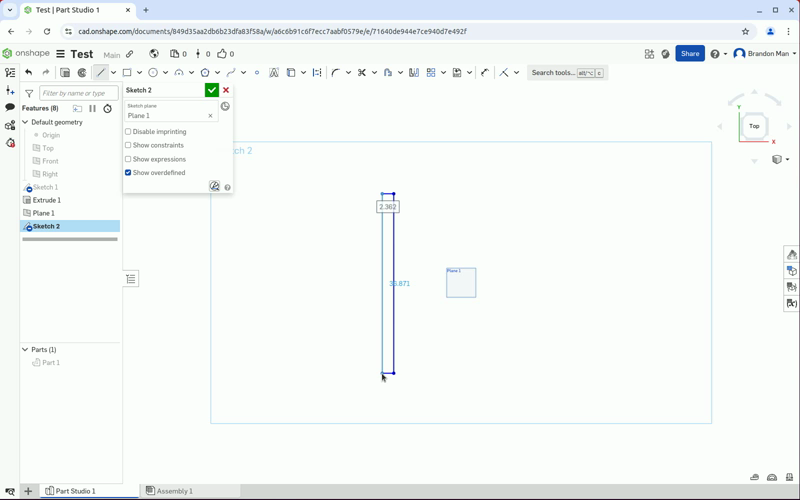
mouse_move(390, 306)
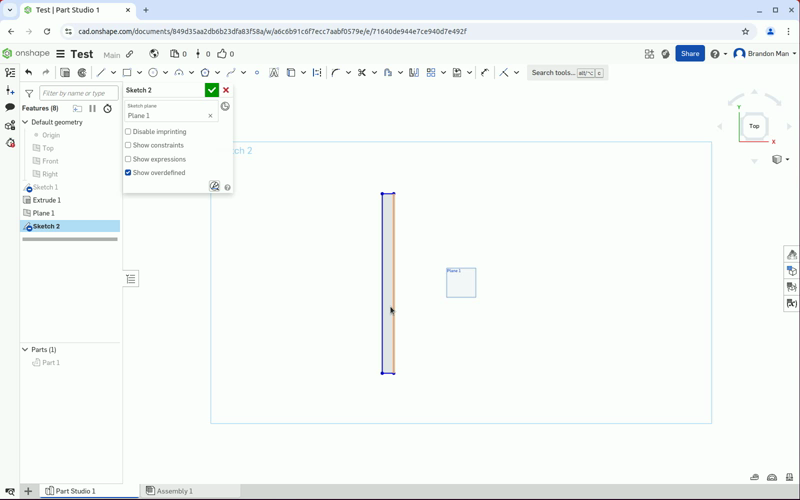
click(390, 306)
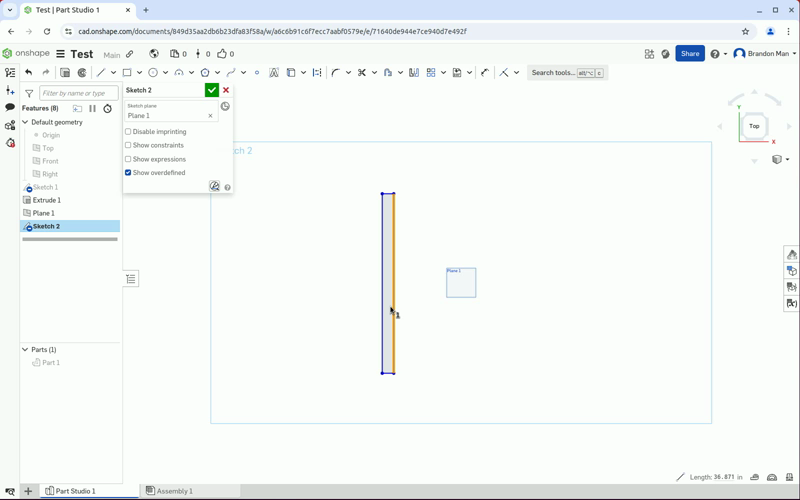
mouse_move(73, 352)
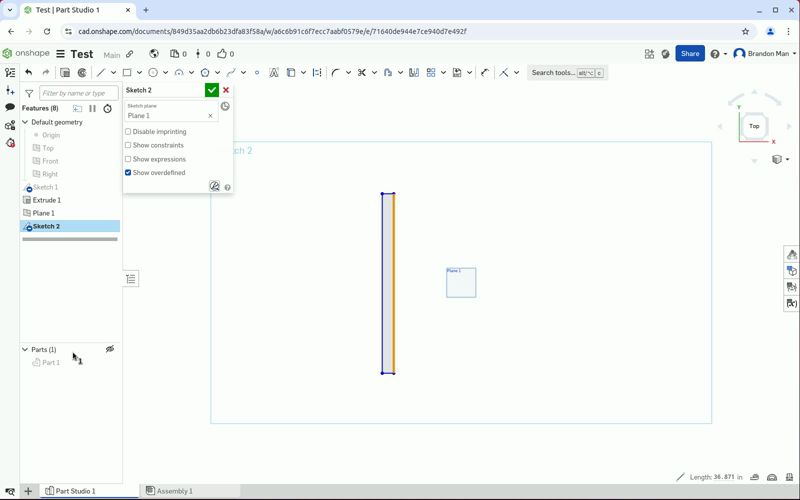
key(shift+y)
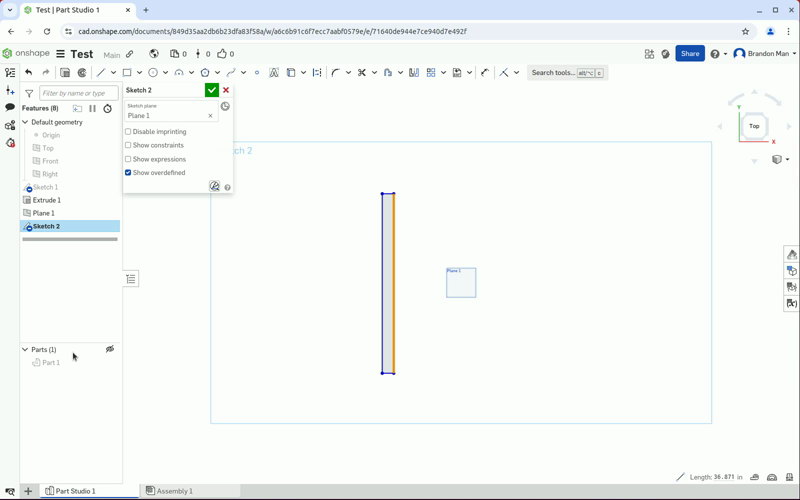
key(shift+e)
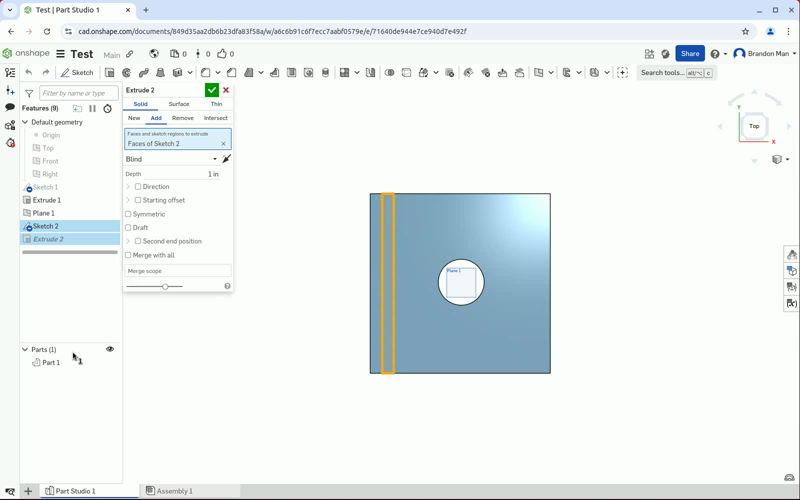
mouse_move(143, 106)
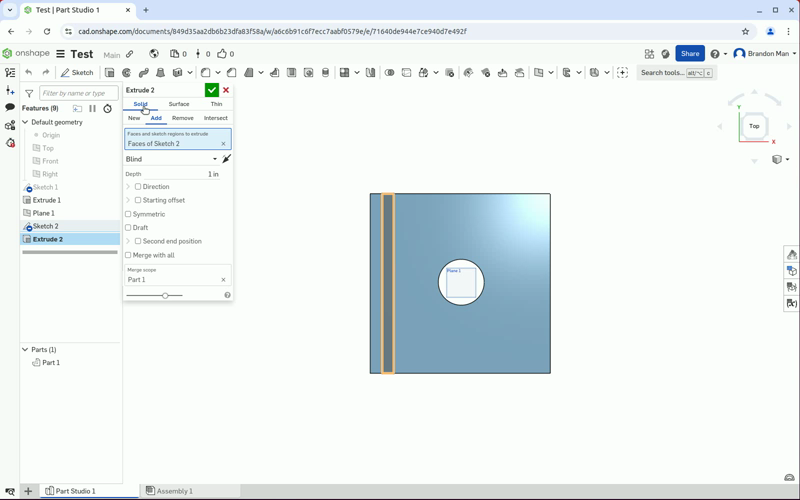
click(143, 106)
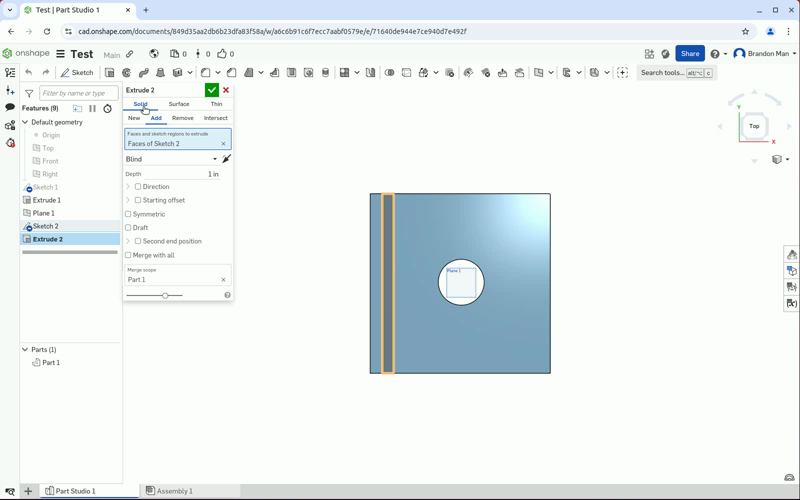
mouse_move(186, 120)
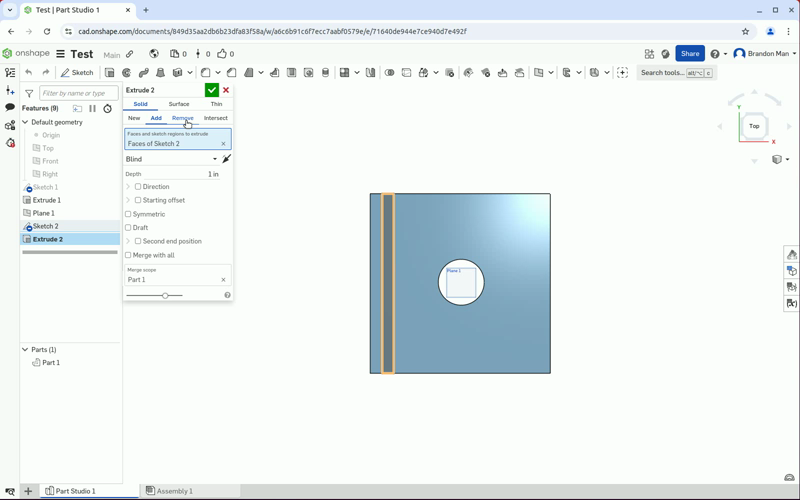
click(186, 120)
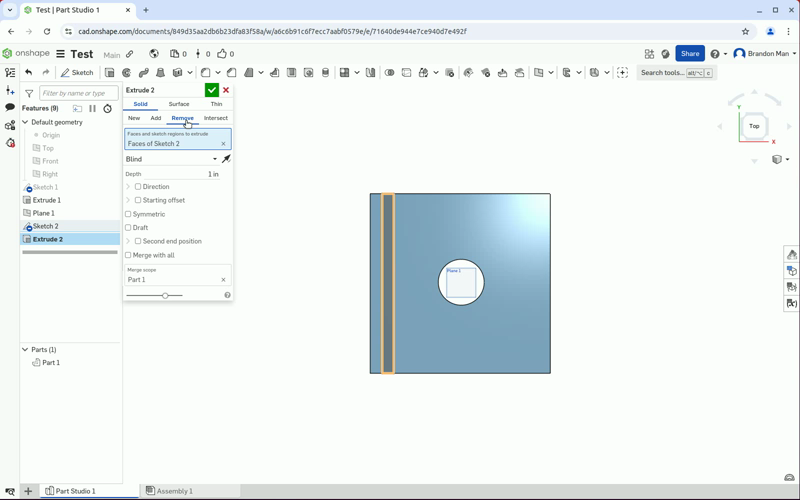
key(tab, 4)
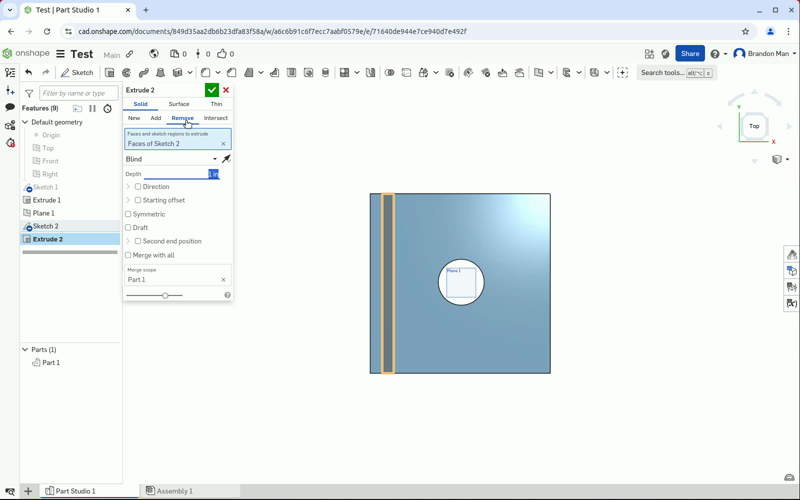
text(0.963)
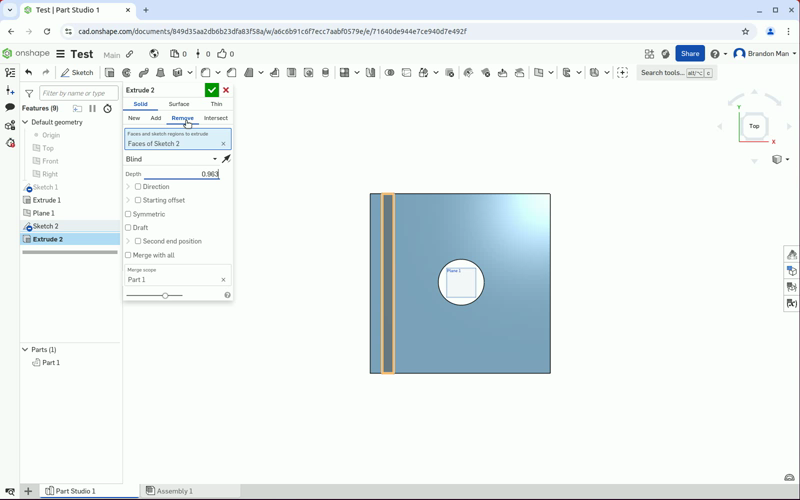
key(tab, 6)
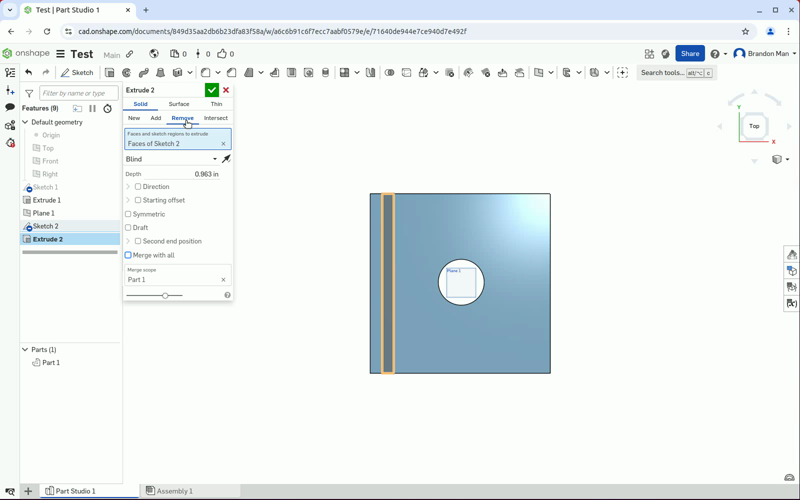
key(space)
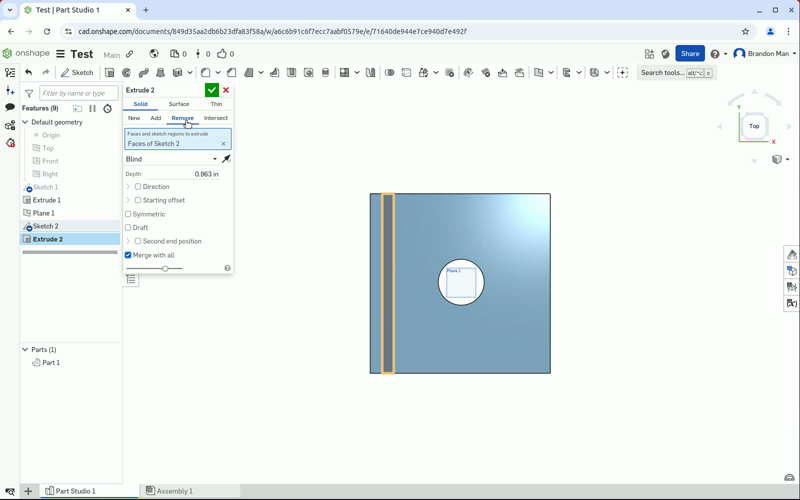
key(enter)
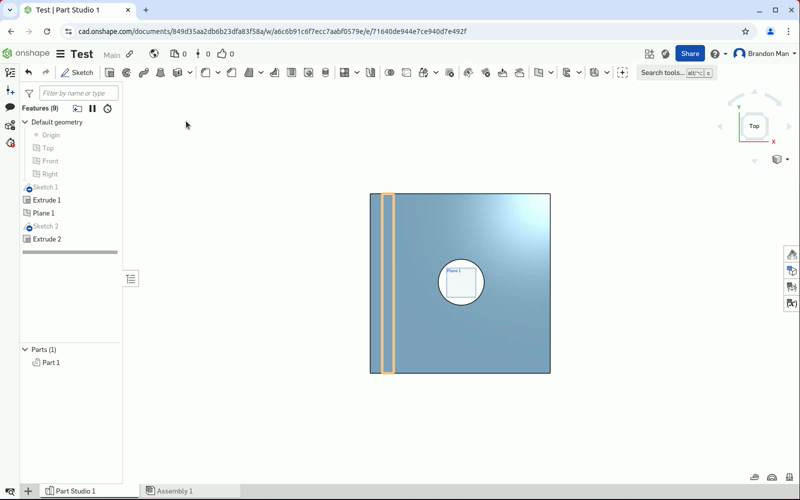
key(shift+h)
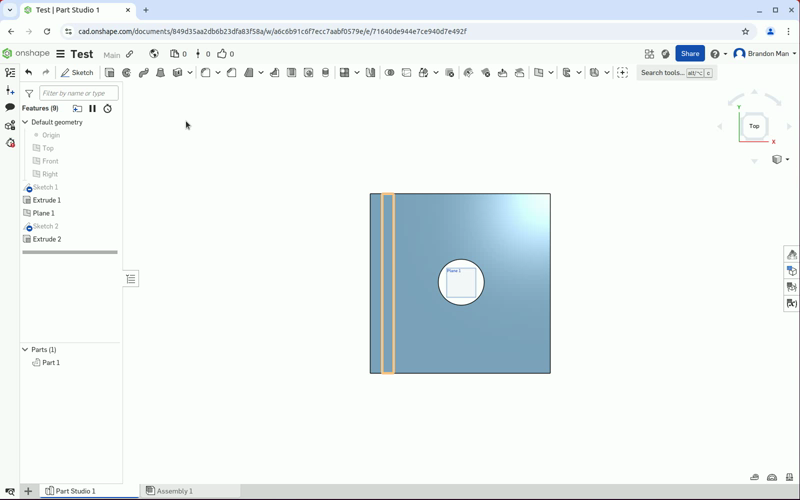
key(shift+h)
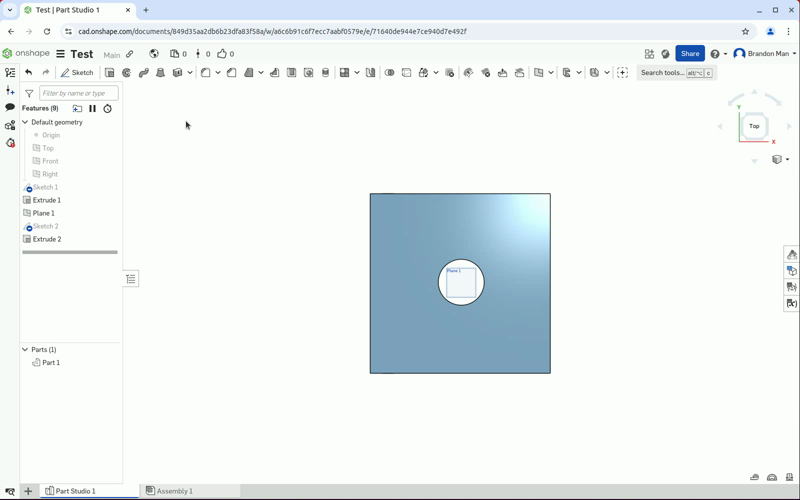
mouse_move(73, 189)
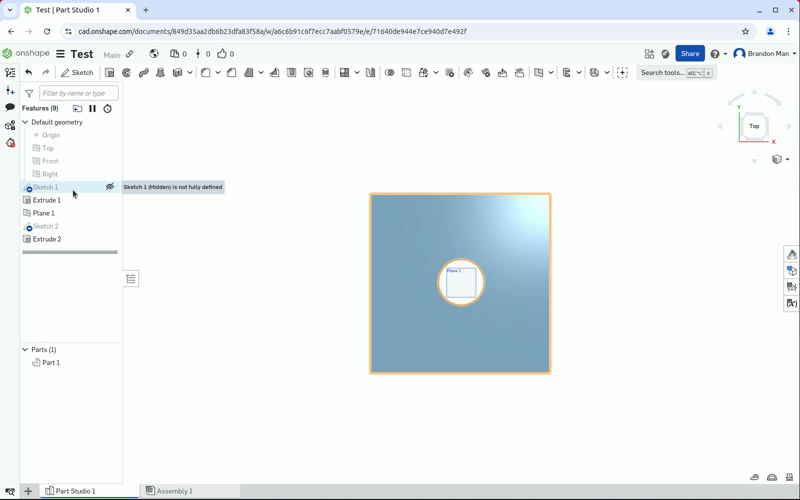
click(73, 189)
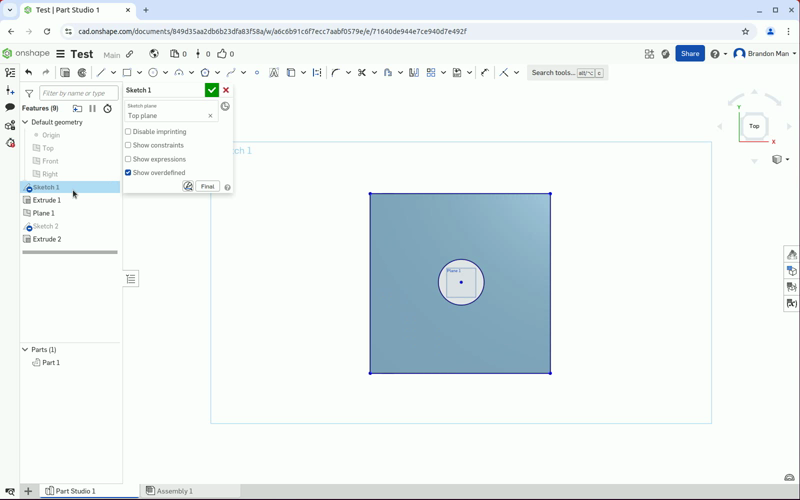
mouse_move(229, 92)
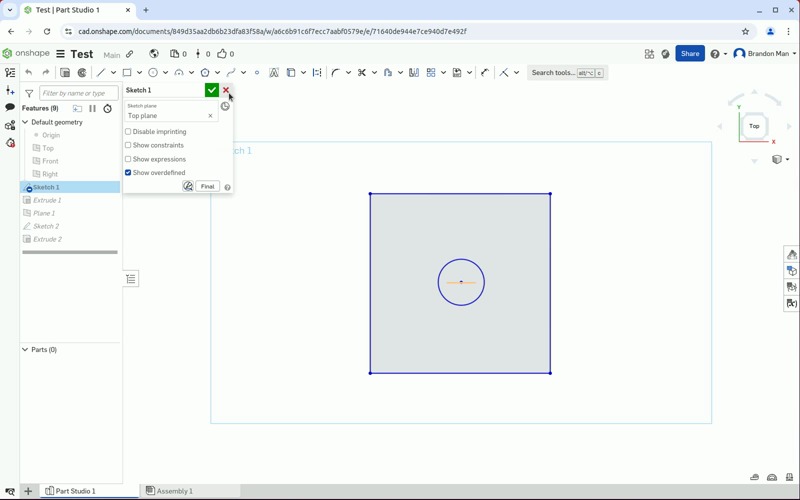
click(229, 92)
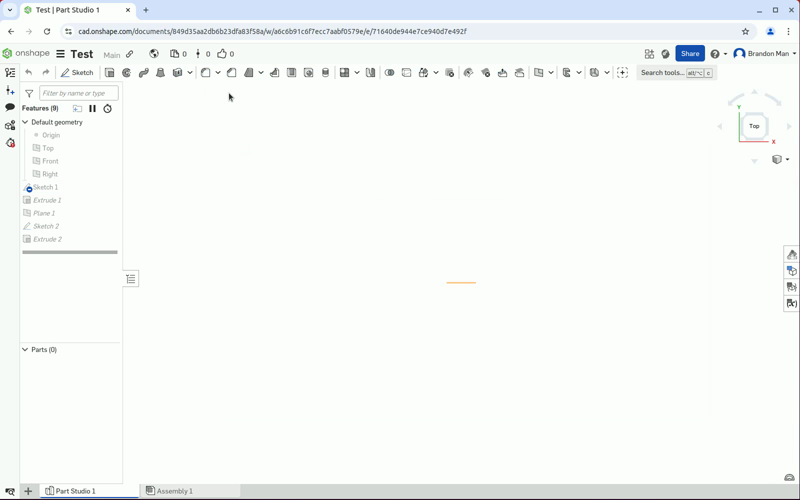
key(shift+s)
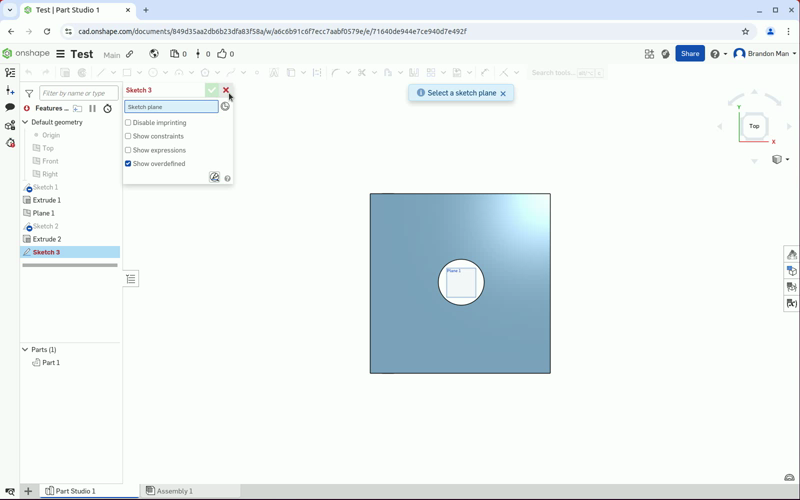
mouse_move(73, 215)
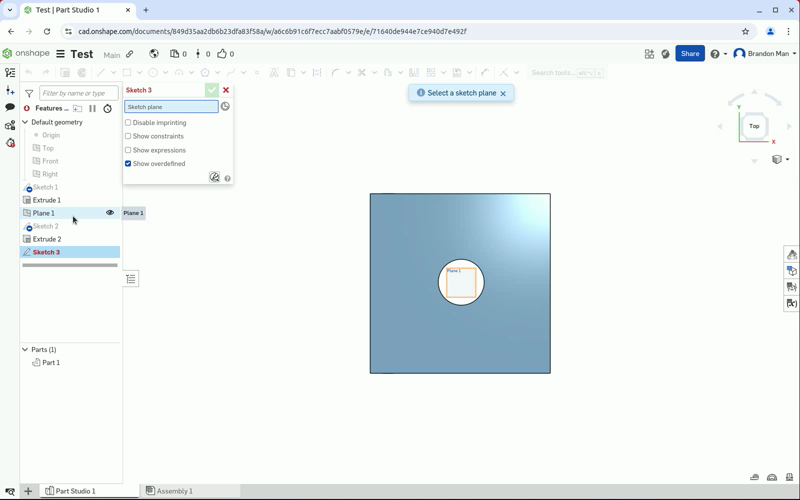
click(73, 215)
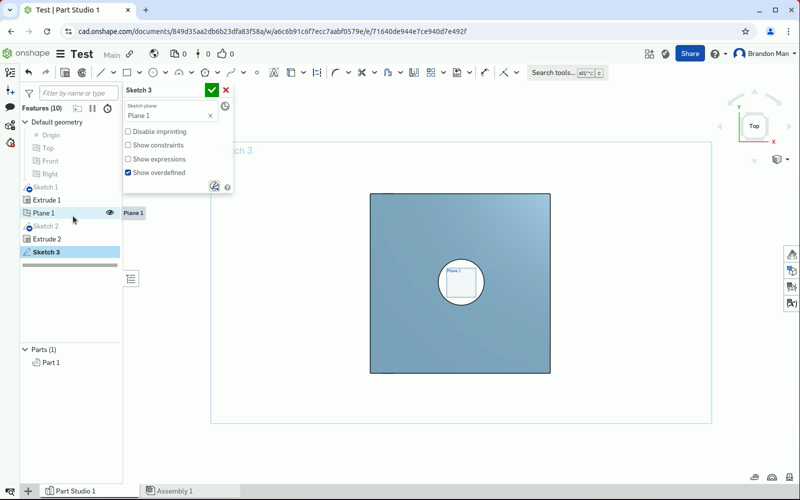
mouse_move(73, 352)
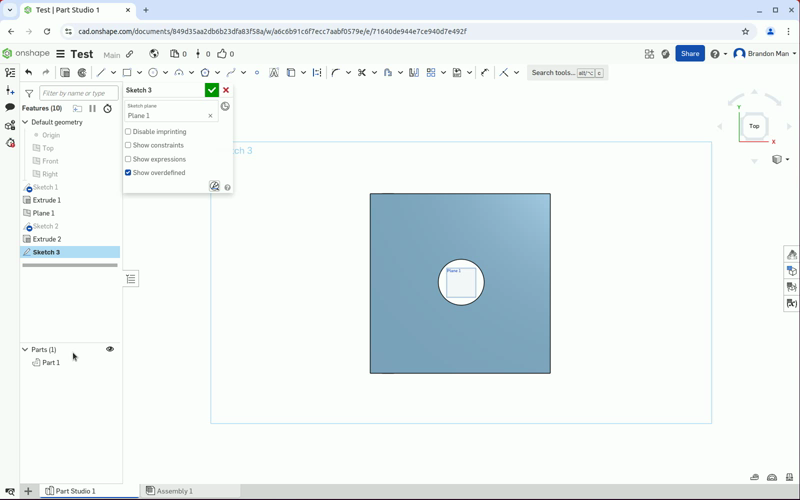
key(y)
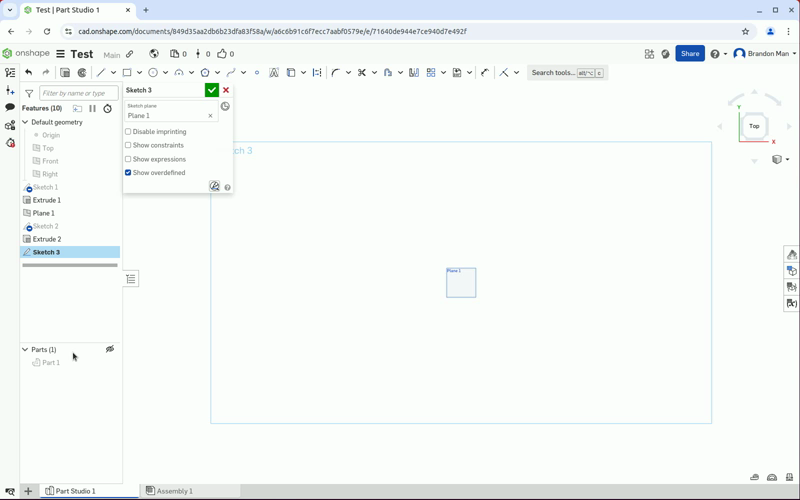
key(l)
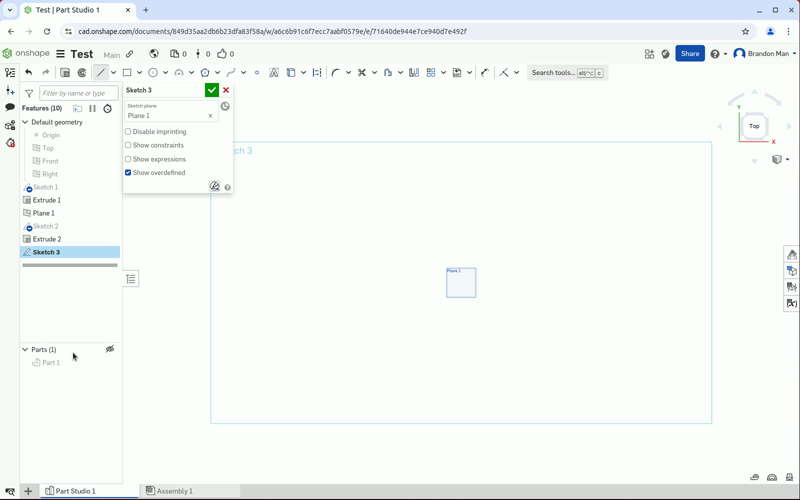
key_down(shift)
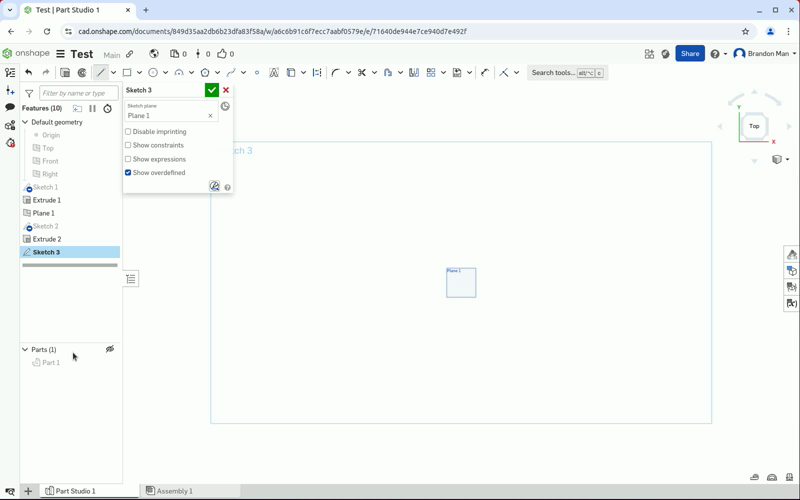
mouse_move(446, 373)
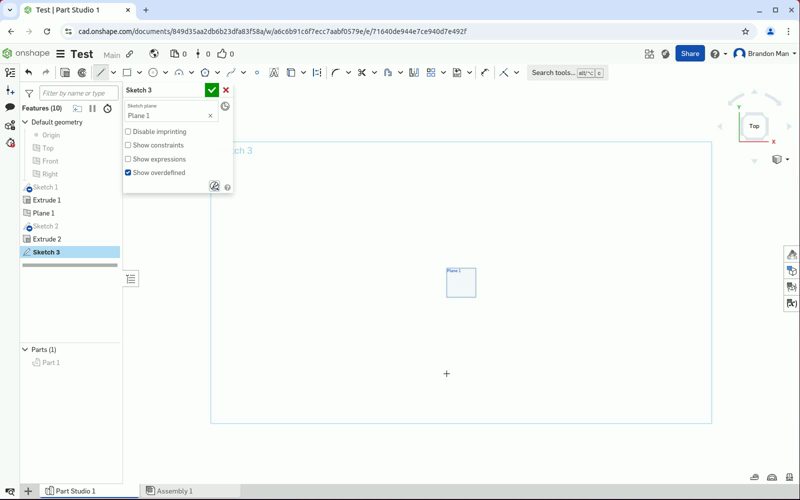
click(446, 373)
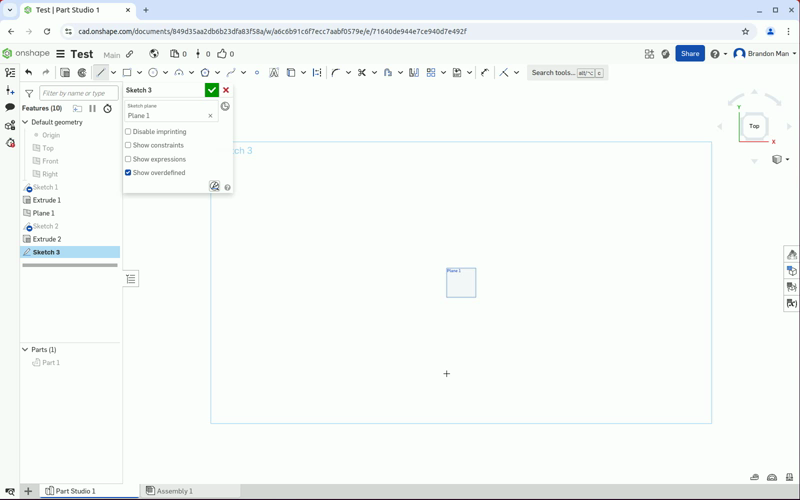
key_up(shift)
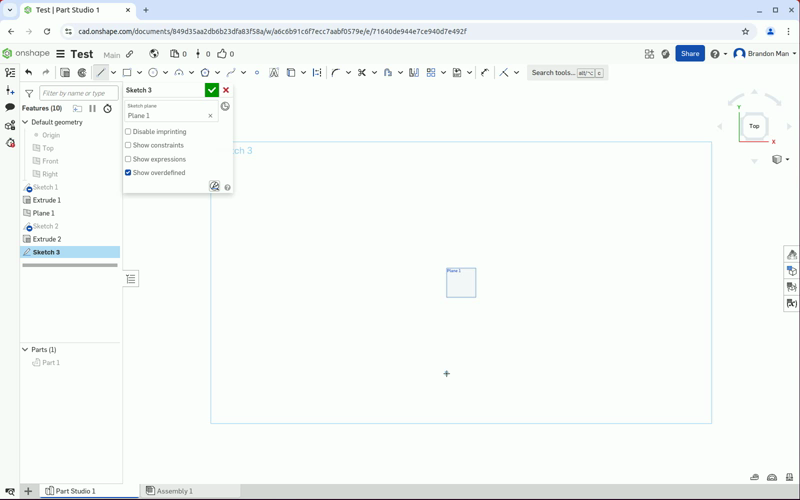
key_down(shift)
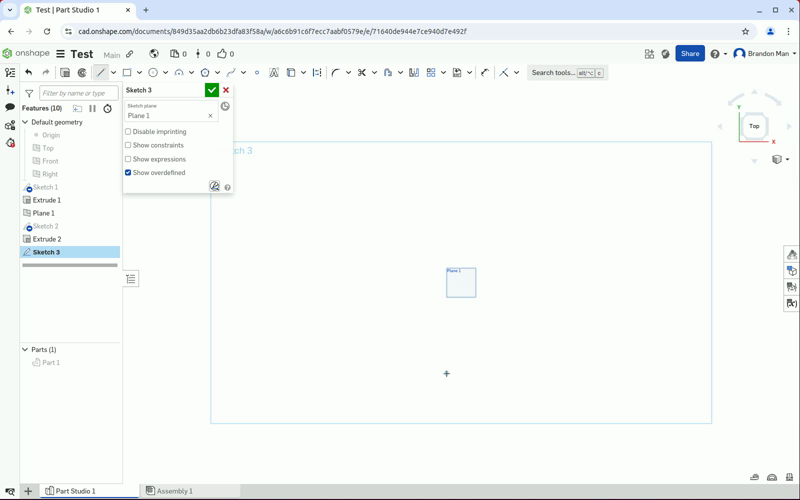
mouse_move(476, 373)
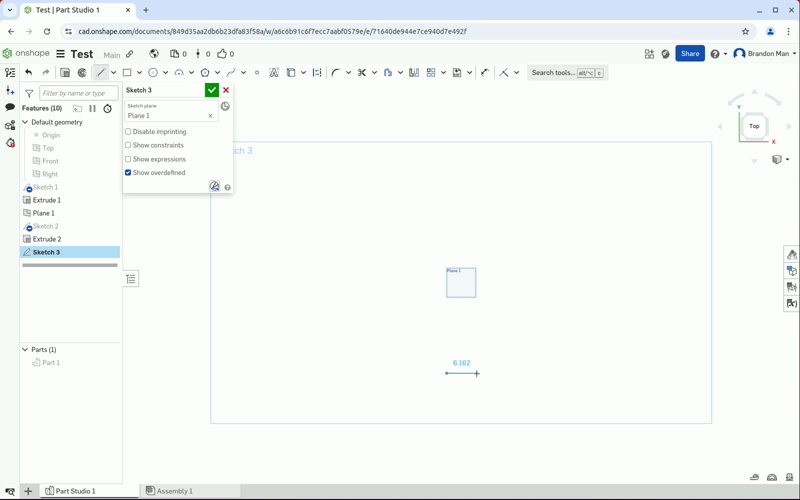
mouse_move(474, 373)
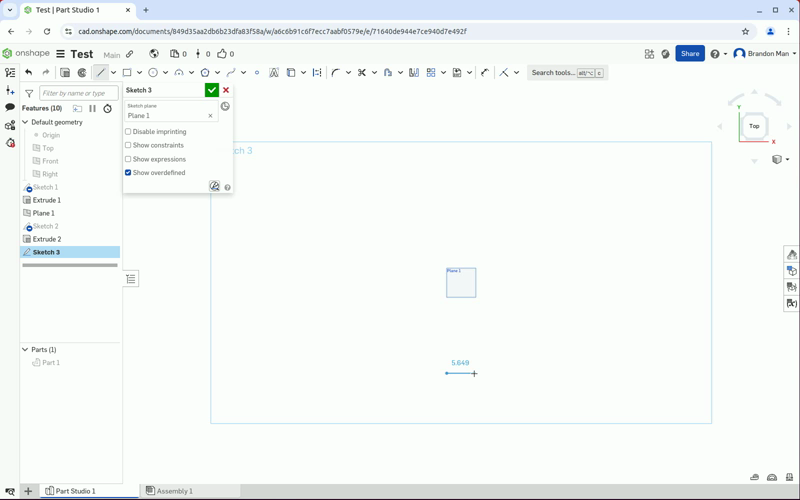
click(474, 373)
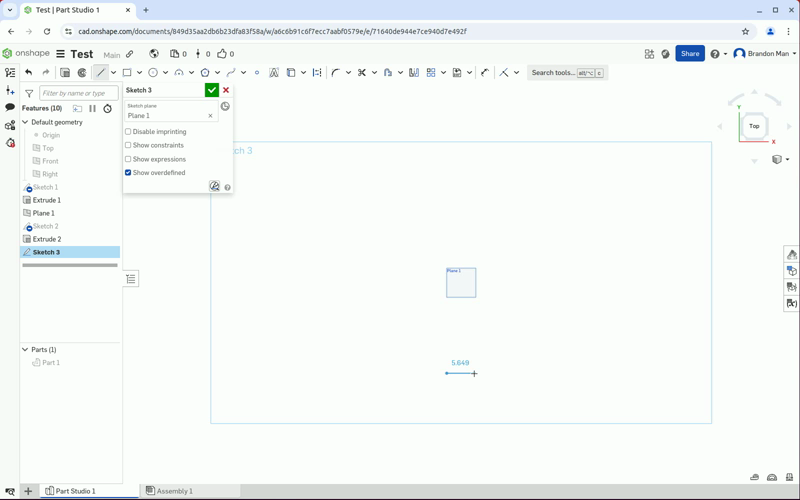
key_up(shift)
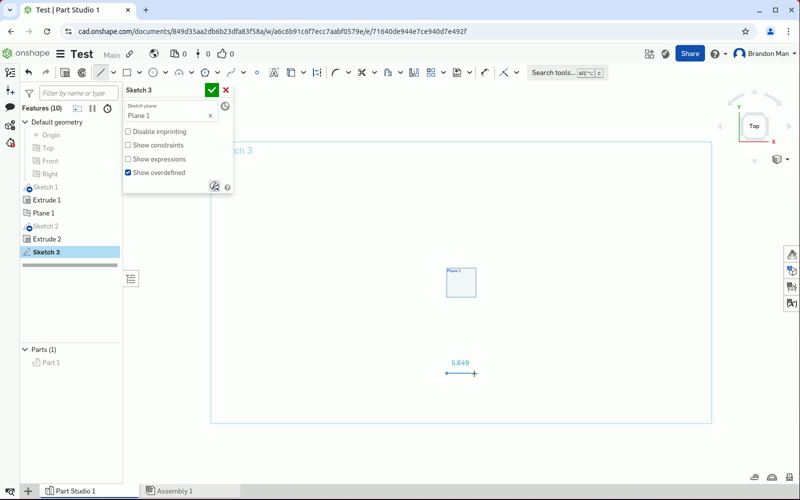
key_down(shift)
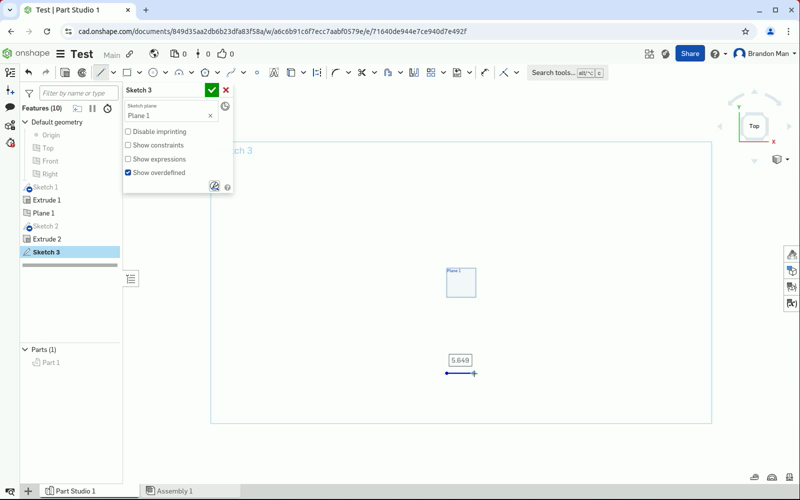
mouse_move(474, 301)
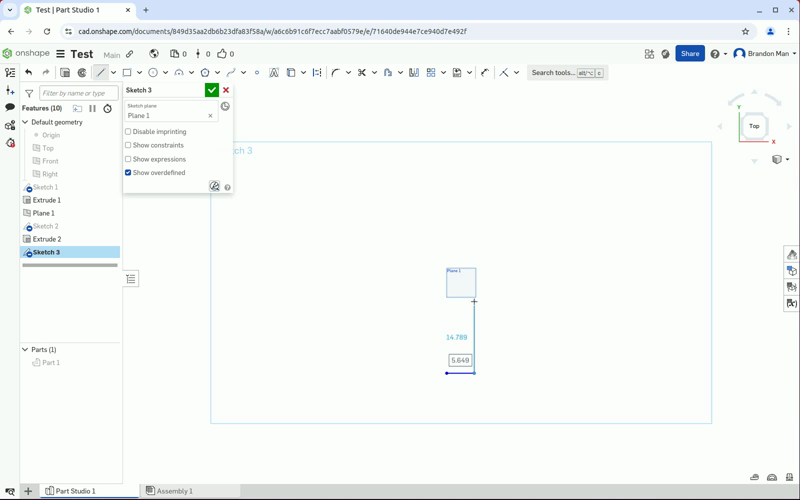
click(474, 301)
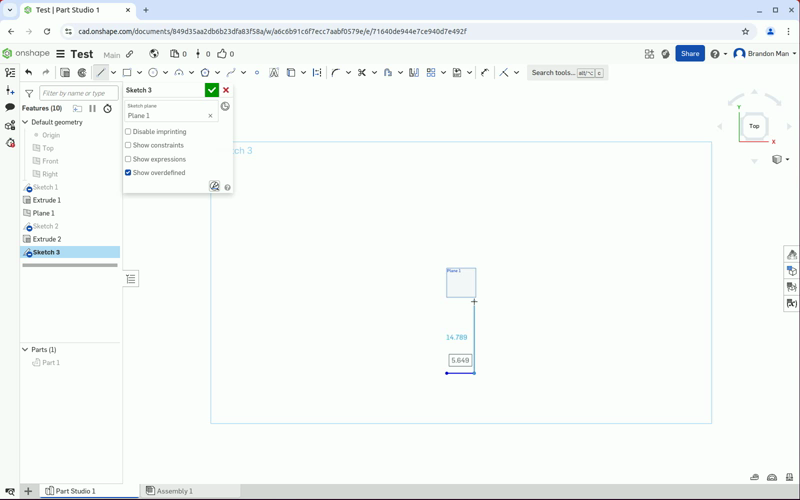
key_up(shift)
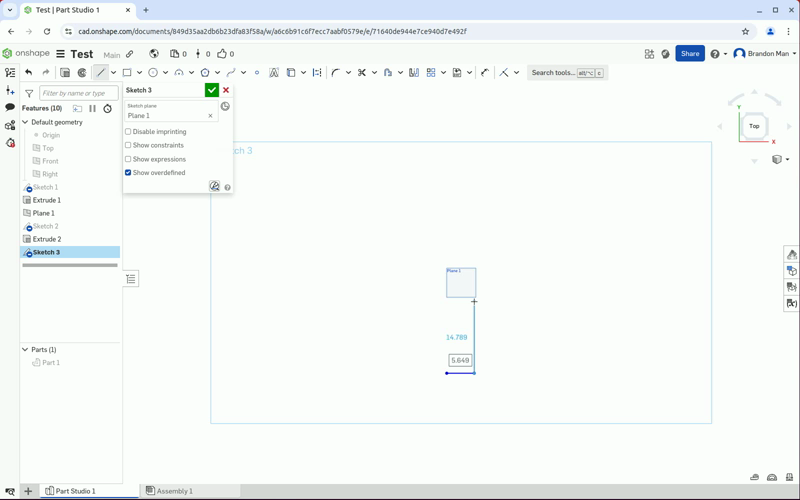
key(esc)
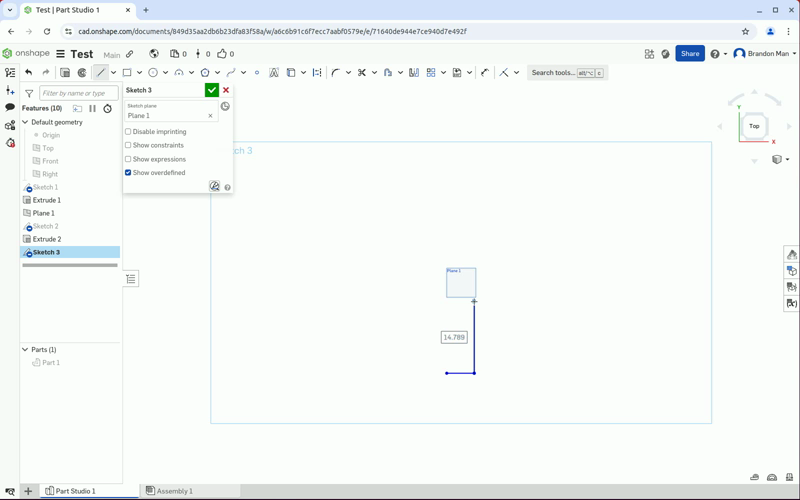
key(a)
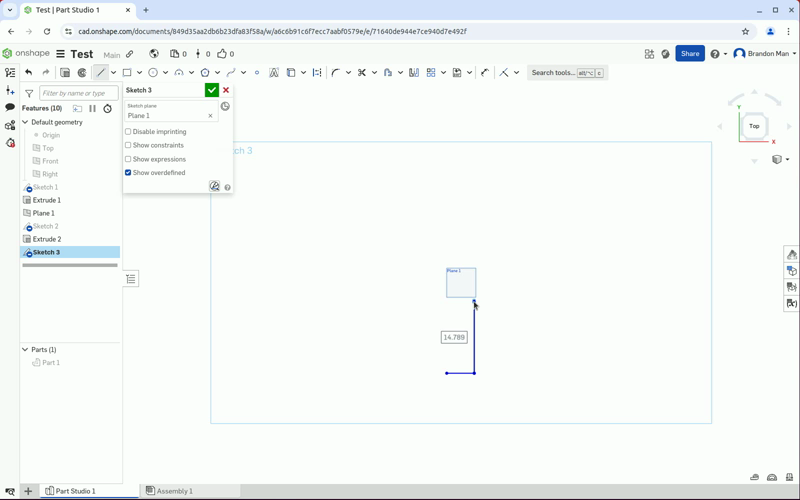
mouse_move(474, 301)
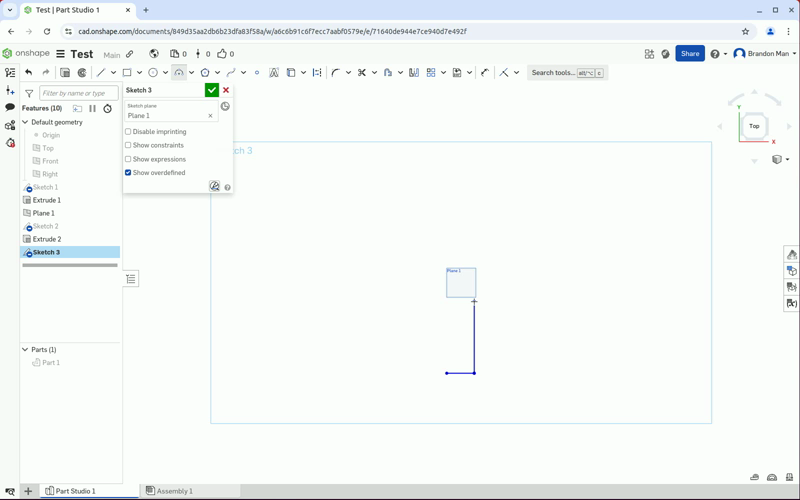
click(474, 301)
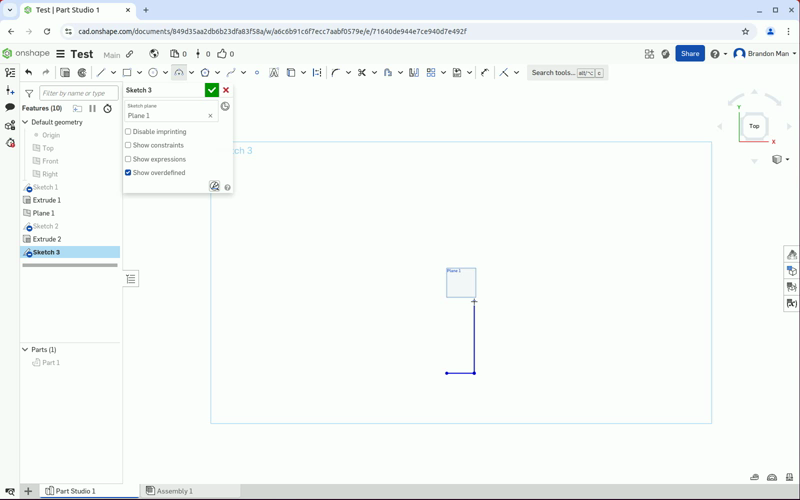
key_down(shift)
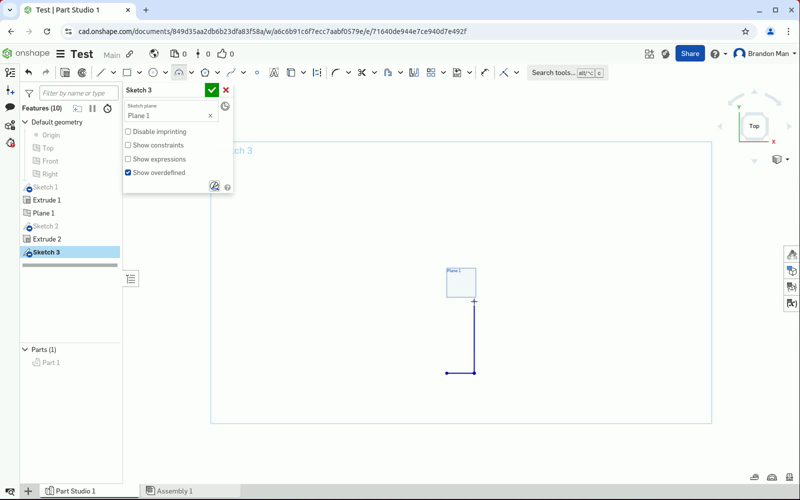
mouse_move(446, 301)
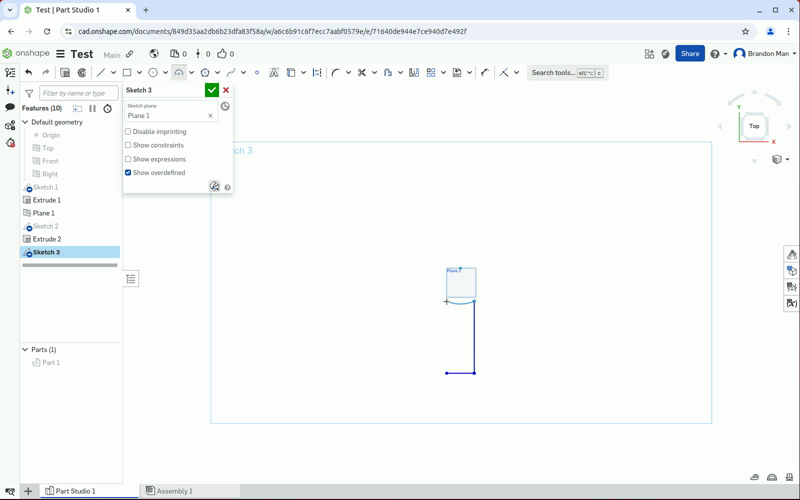
click(446, 301)
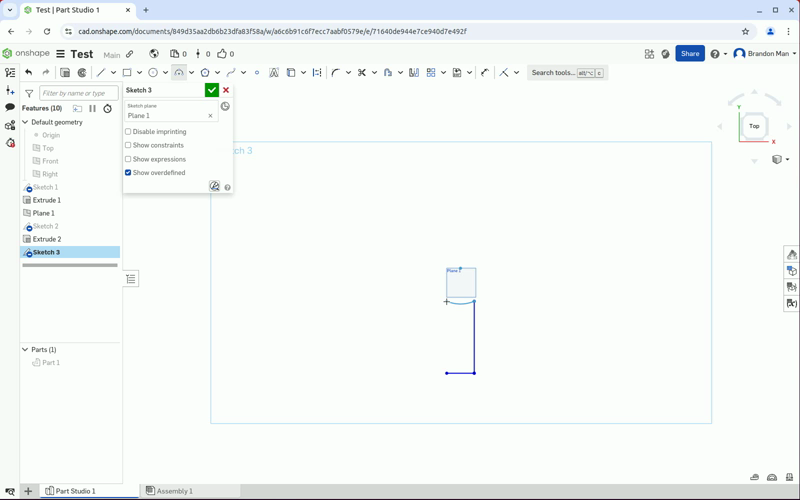
mouse_move(460, 305)
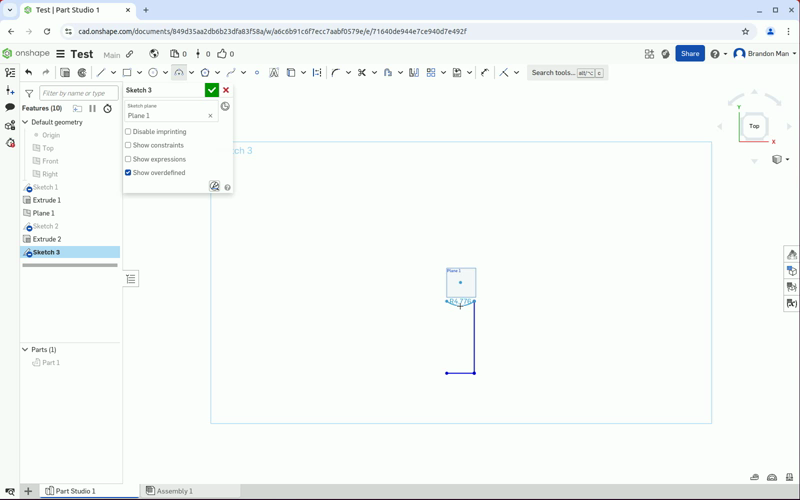
click(460, 305)
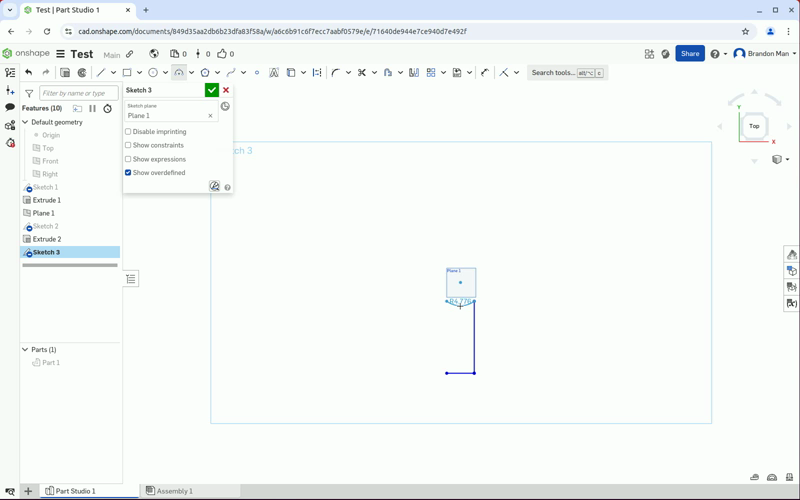
key_up(shift)
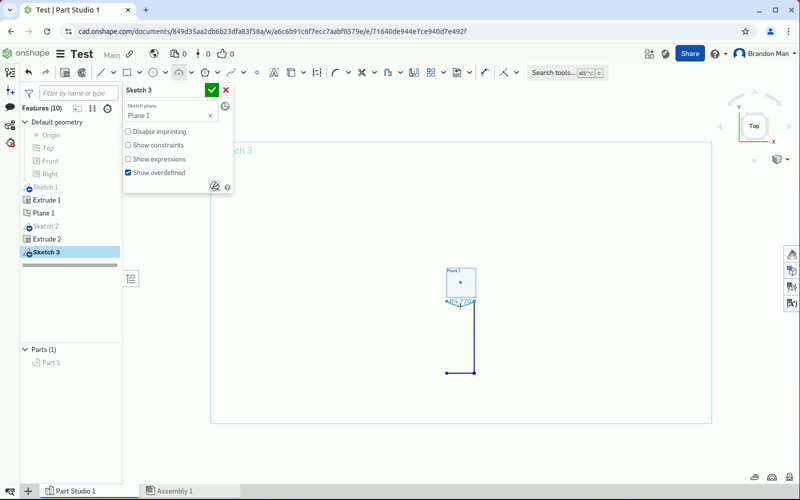
key(esc)
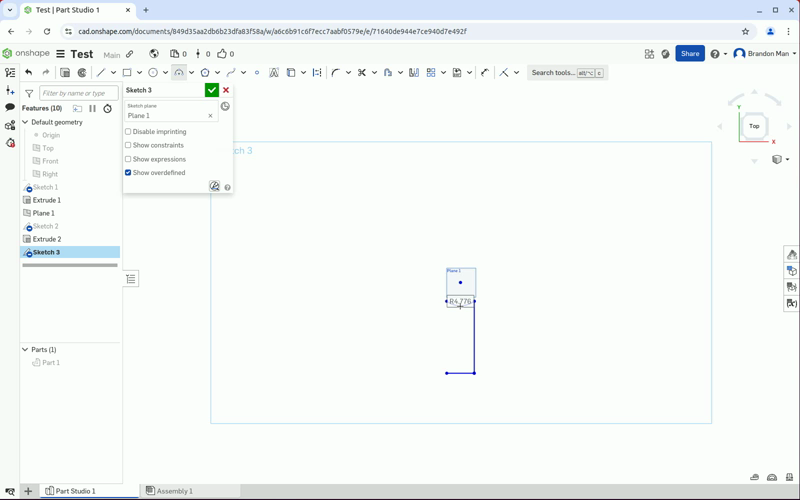
key(l)
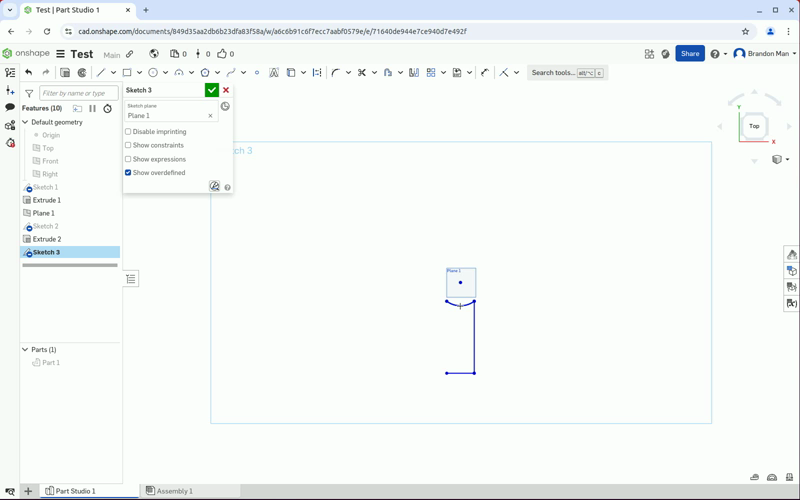
mouse_move(446, 301)
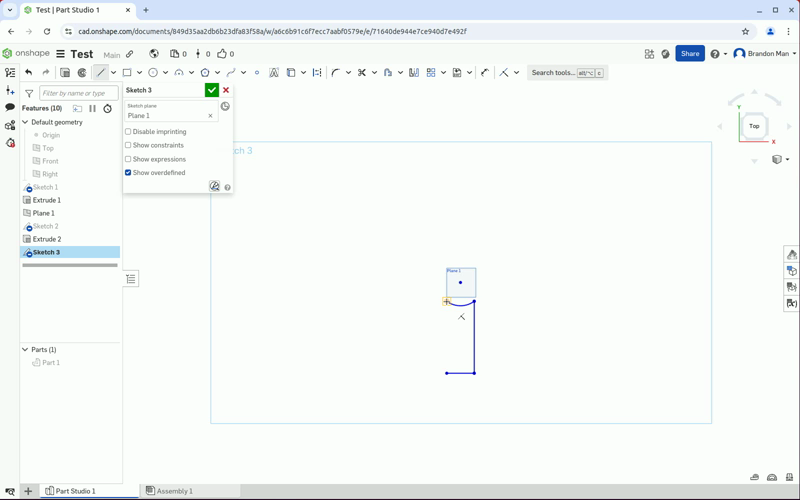
click(446, 301)
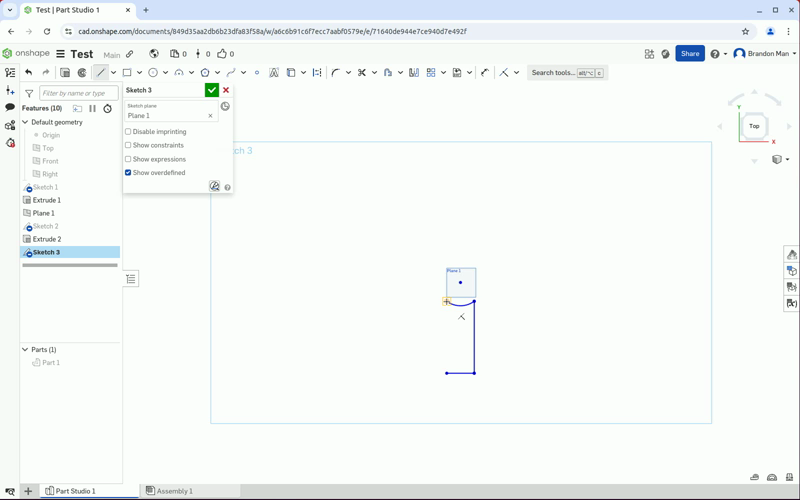
key_down(shift)
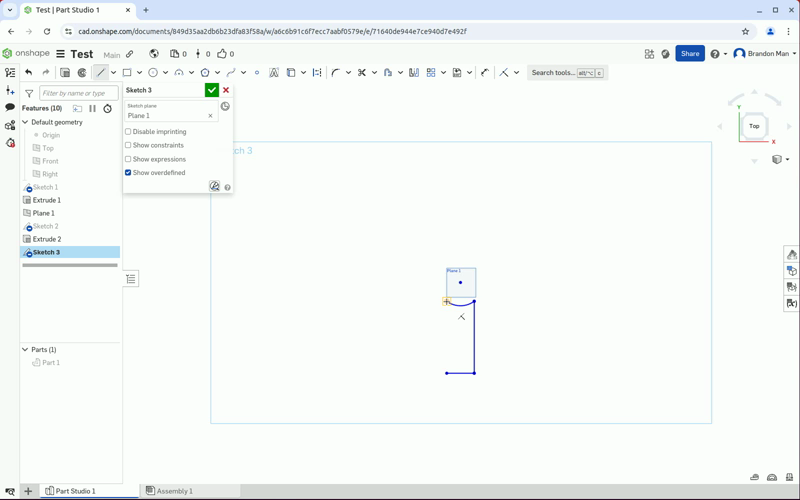
mouse_move(446, 373)
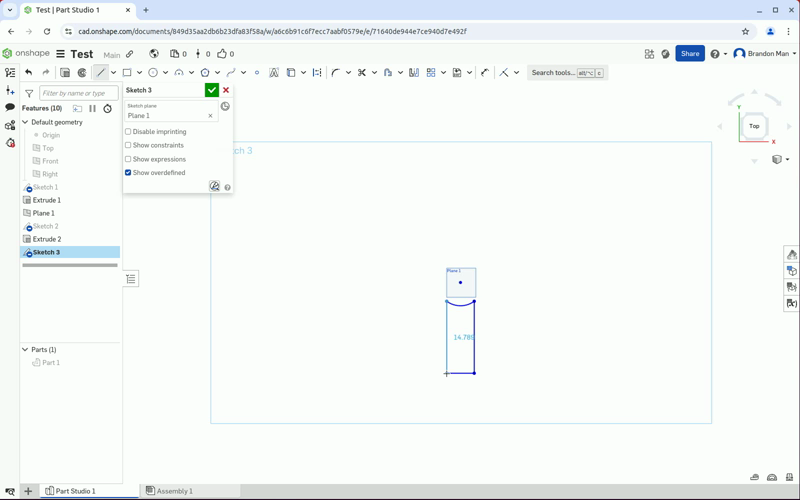
key_up(shift)
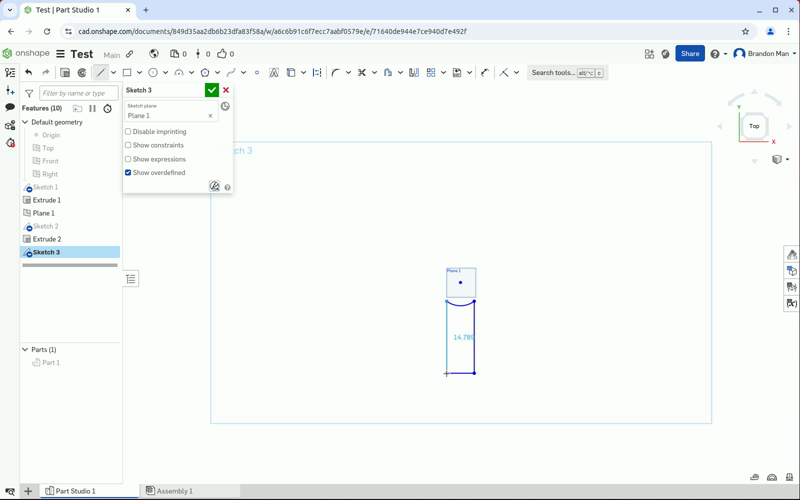
click(446, 373)
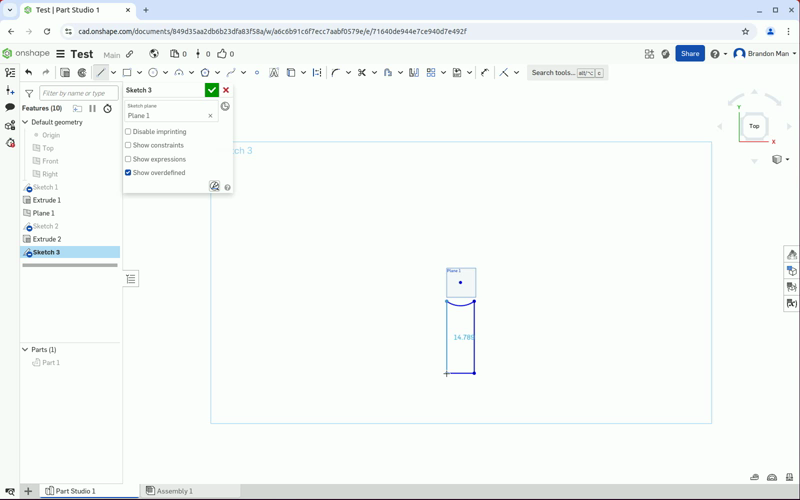
key(esc)
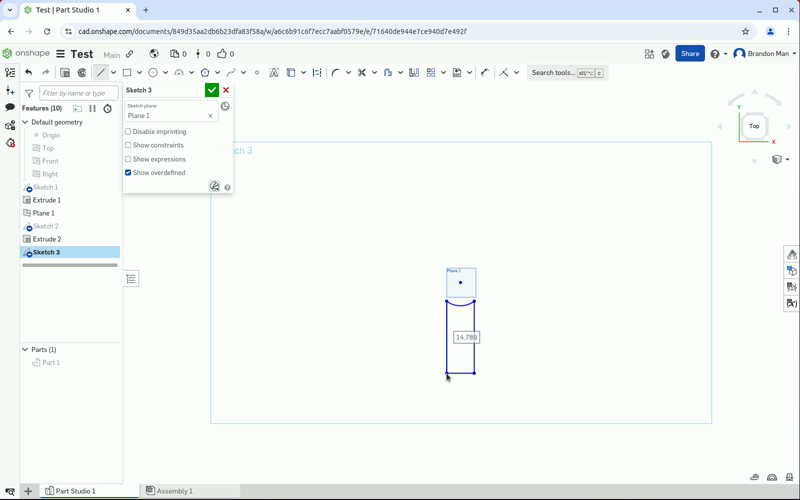
mouse_move(465, 337)
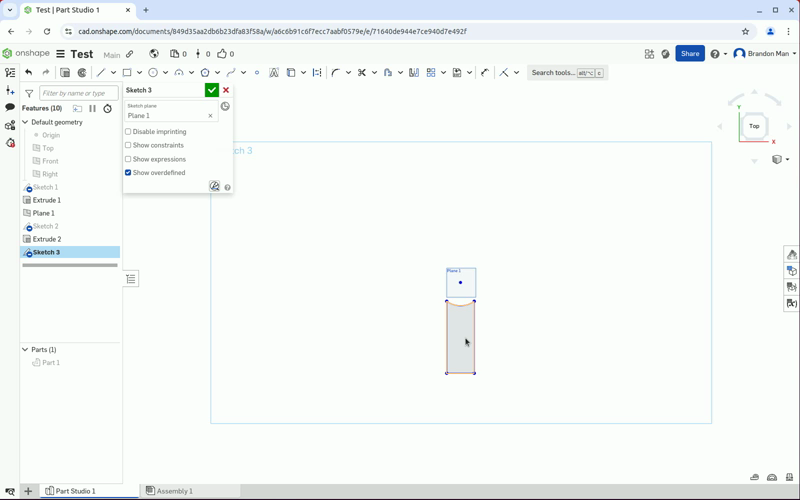
click(465, 337)
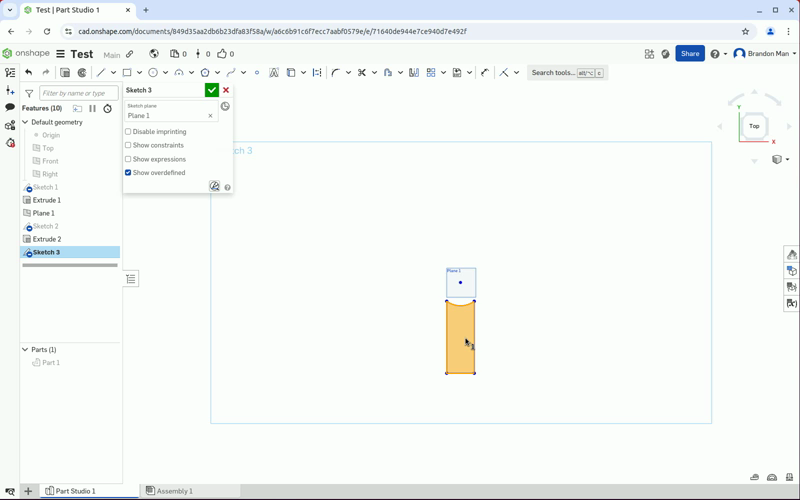
mouse_move(73, 352)
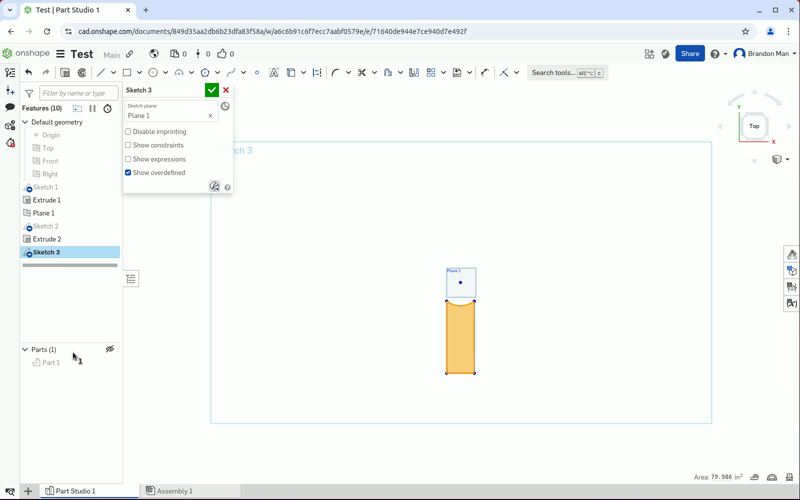
key(shift+y)
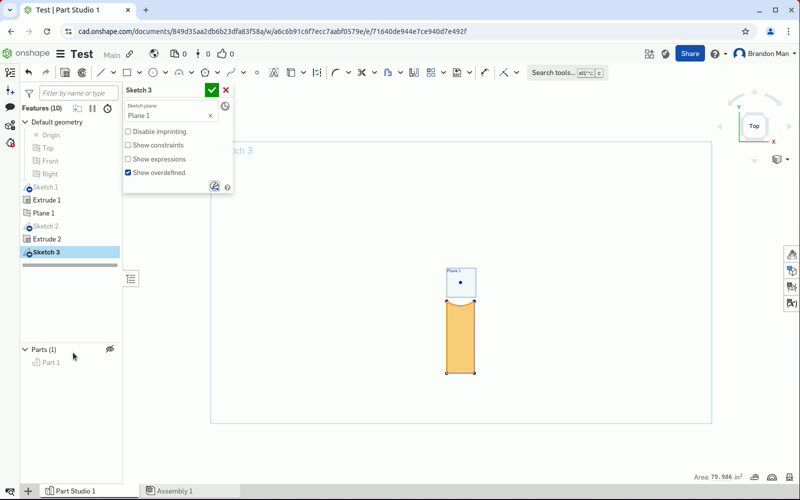
key(shift+e)
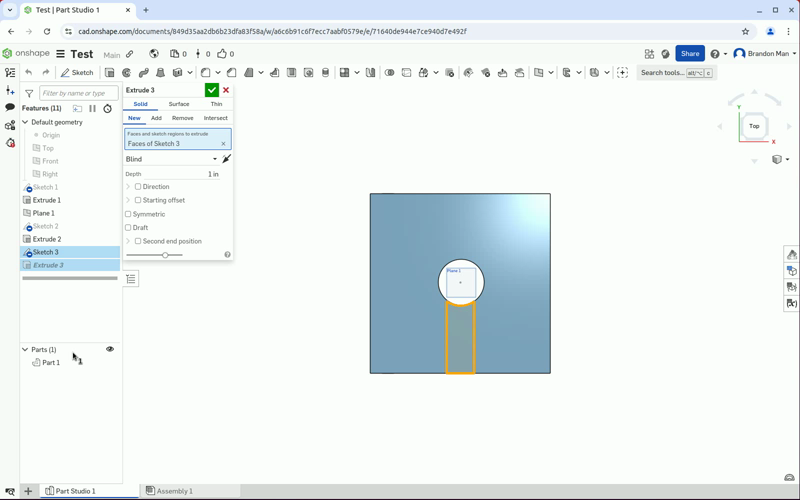
mouse_move(143, 106)
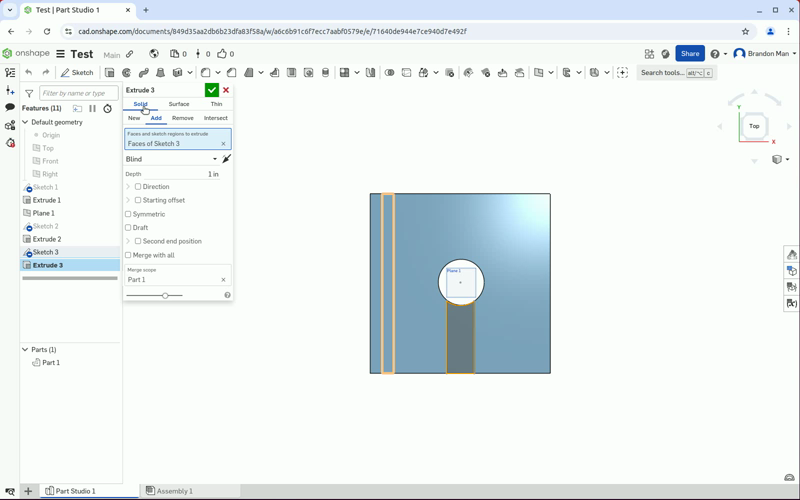
click(143, 106)
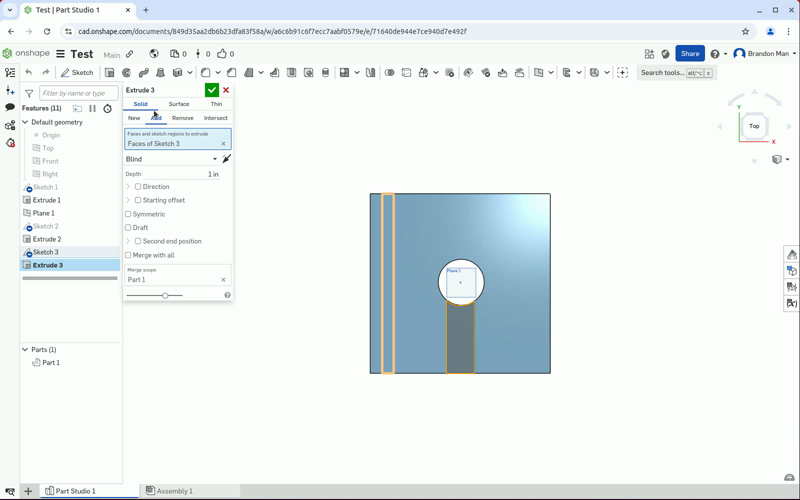
mouse_move(186, 120)
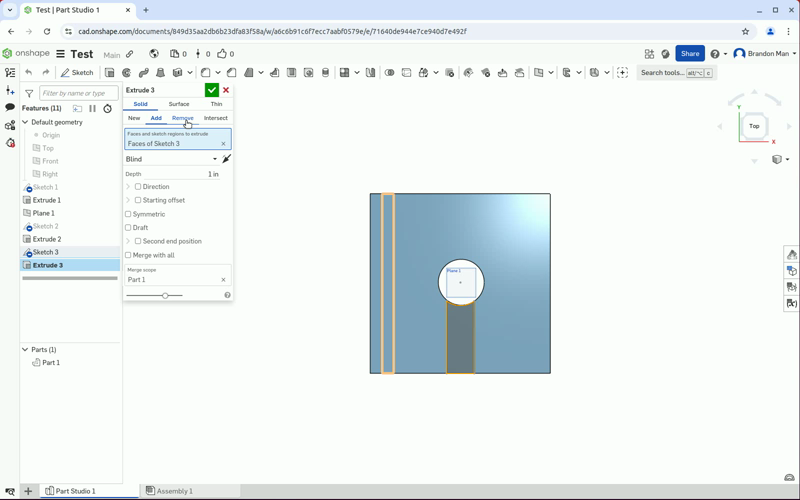
click(186, 120)
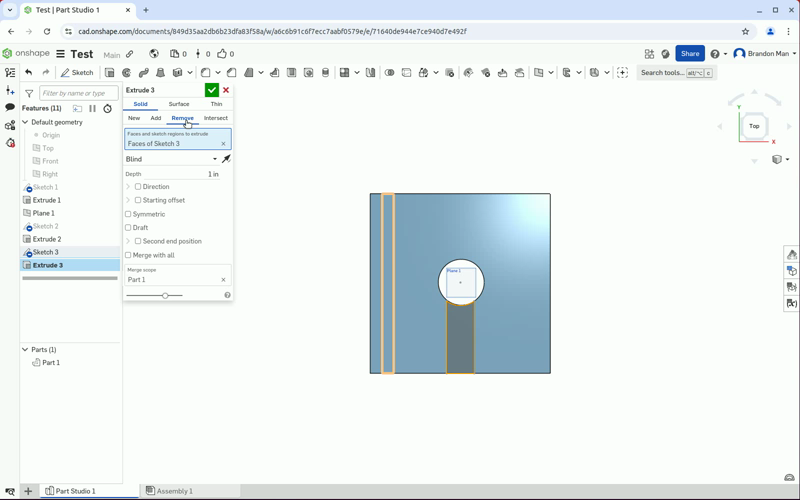
key(tab, 4)
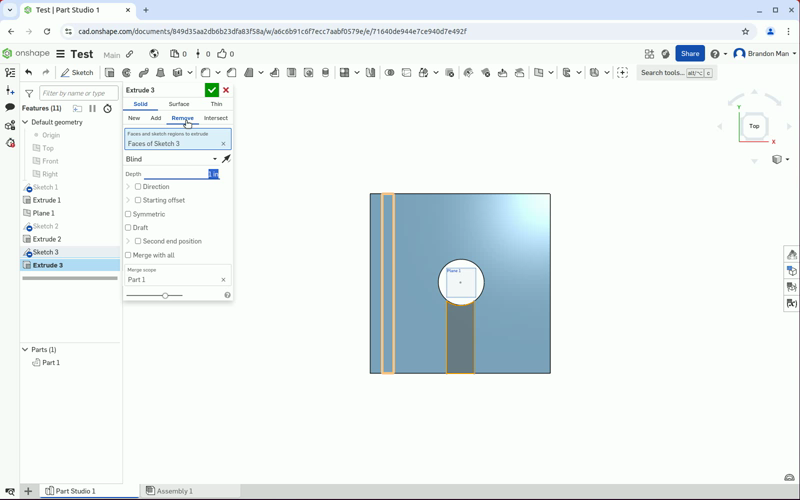
text(0.963)
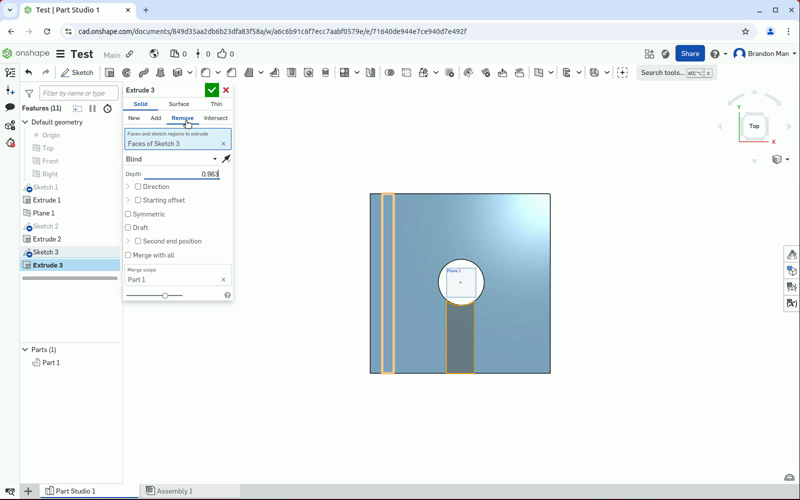
key(tab, 6)
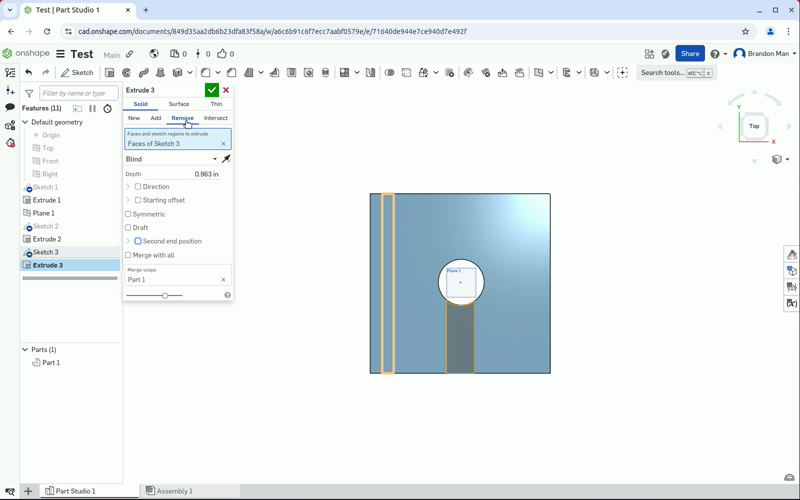
key(space)
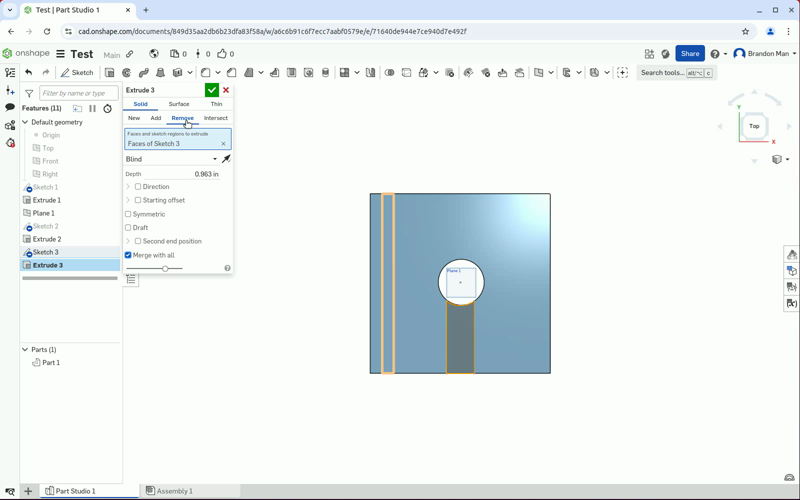
key(enter)
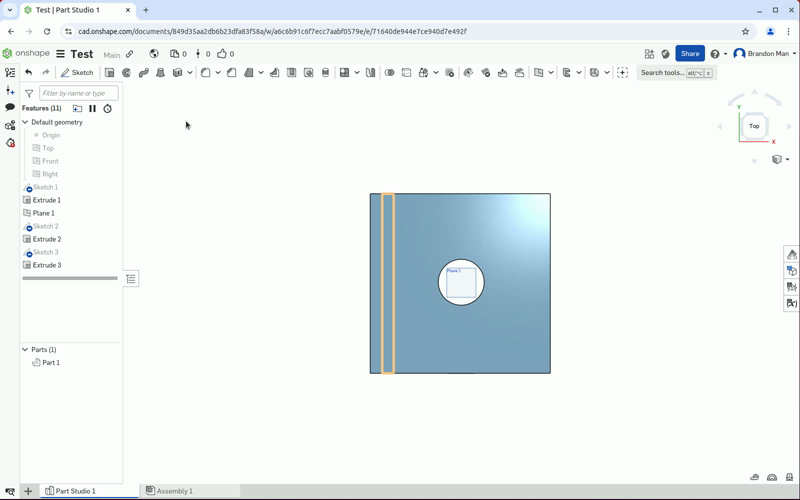
key(shift+h)
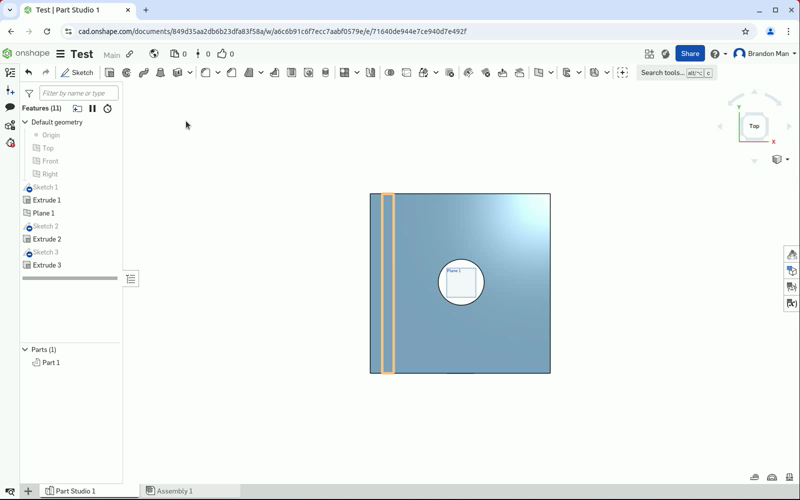
key(shift+h)
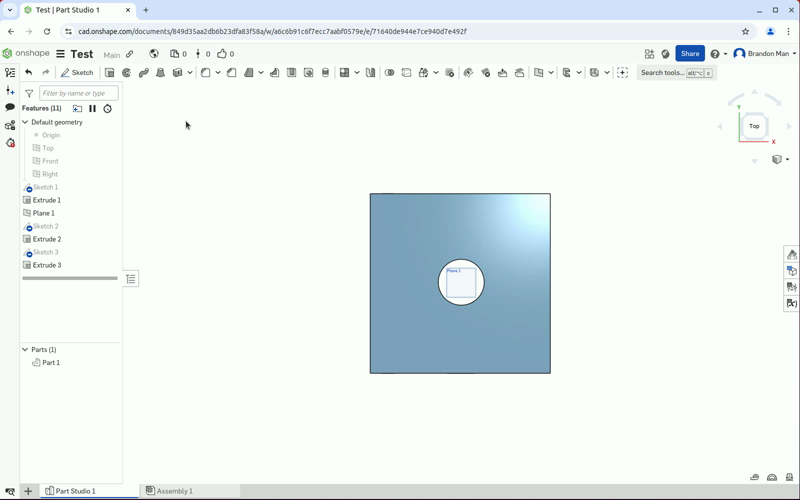
mouse_move(73, 189)
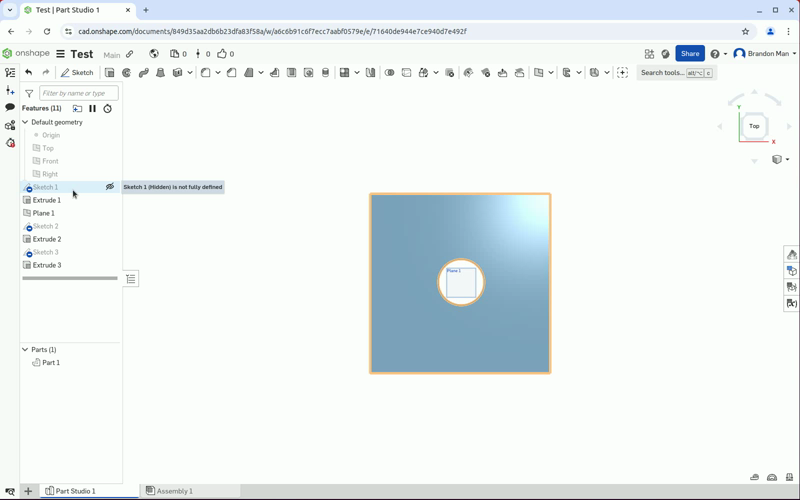
click(73, 189)
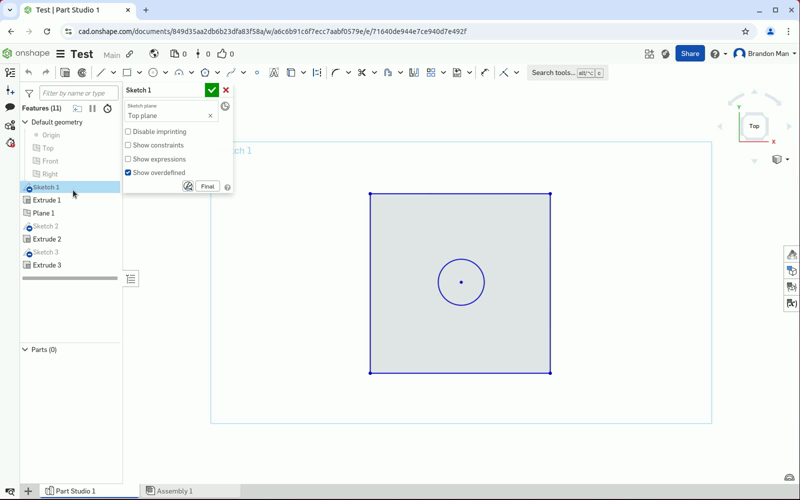
mouse_move(229, 92)
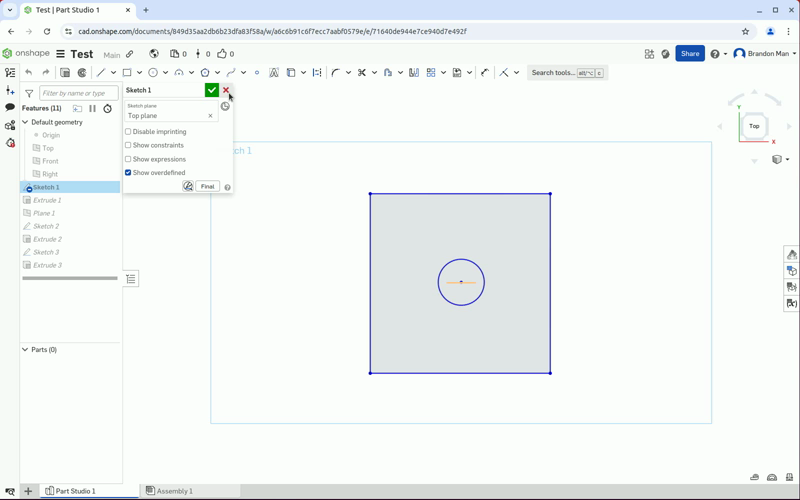
click(229, 92)
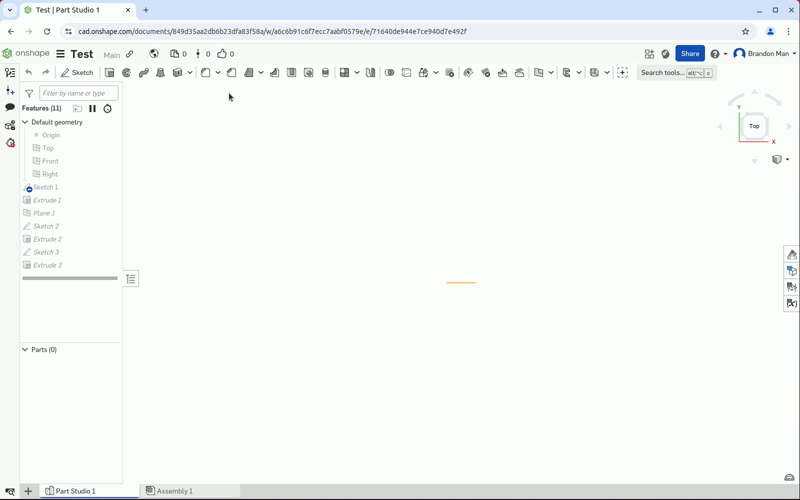
key(shift+s)
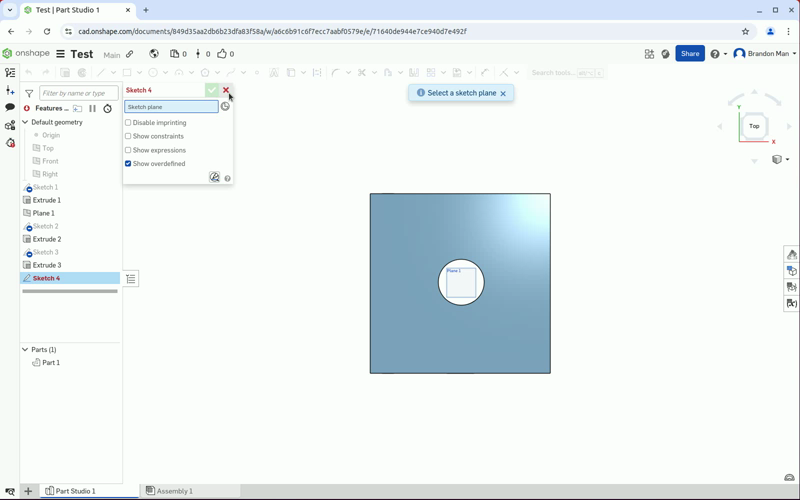
mouse_move(73, 215)
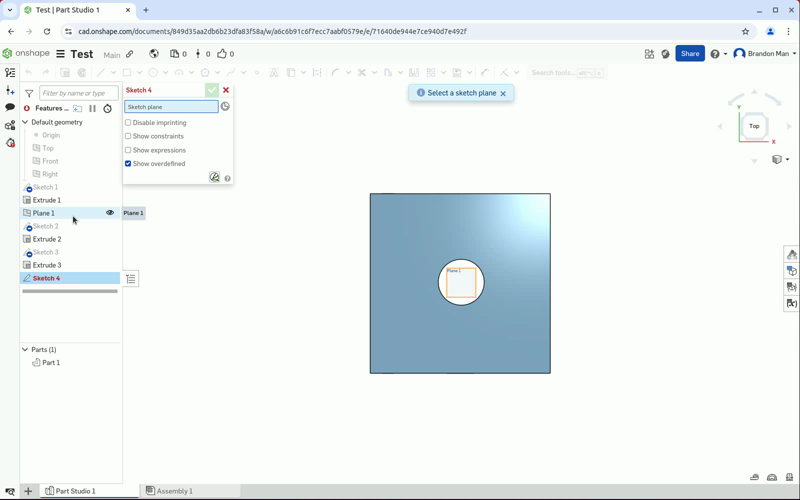
click(73, 215)
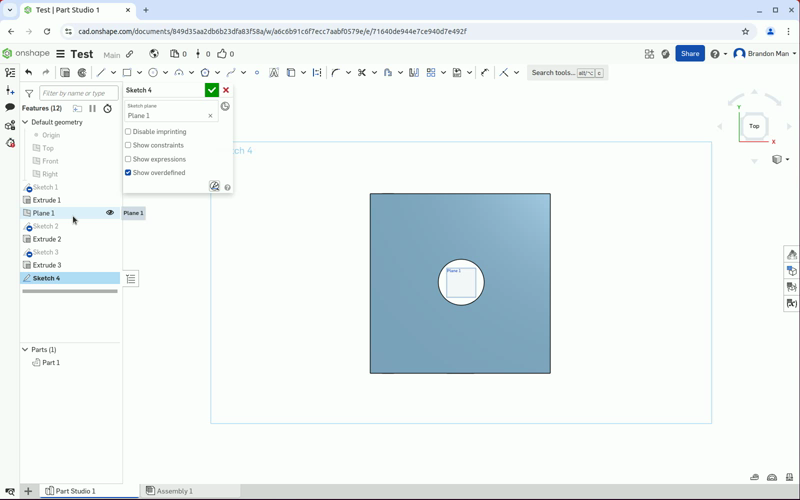
mouse_move(73, 352)
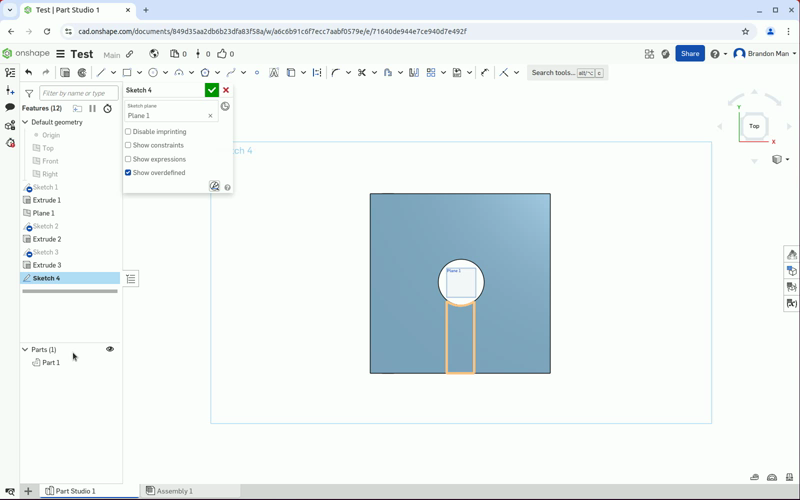
key(y)
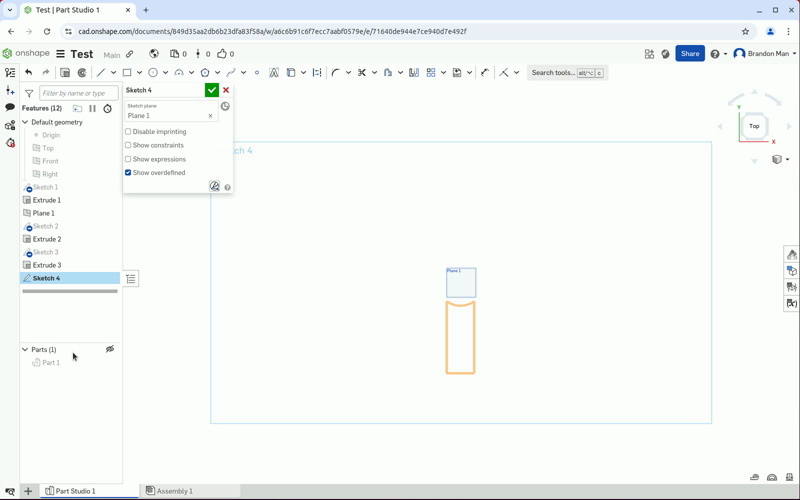
key(a)
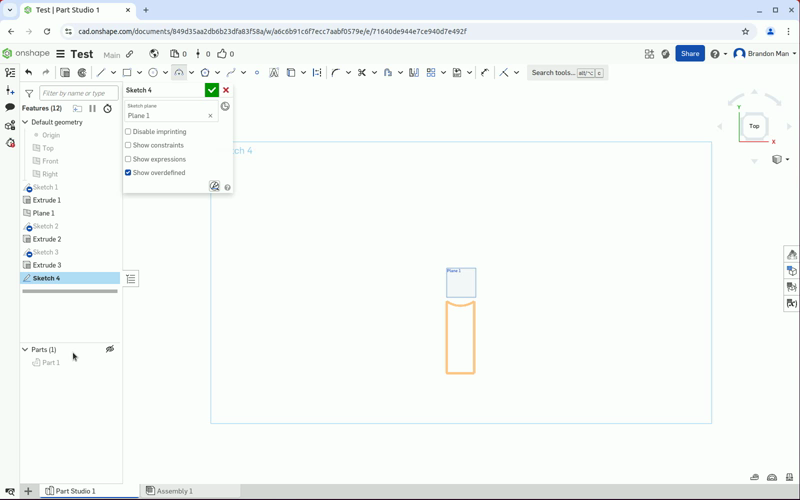
key_down(shift)
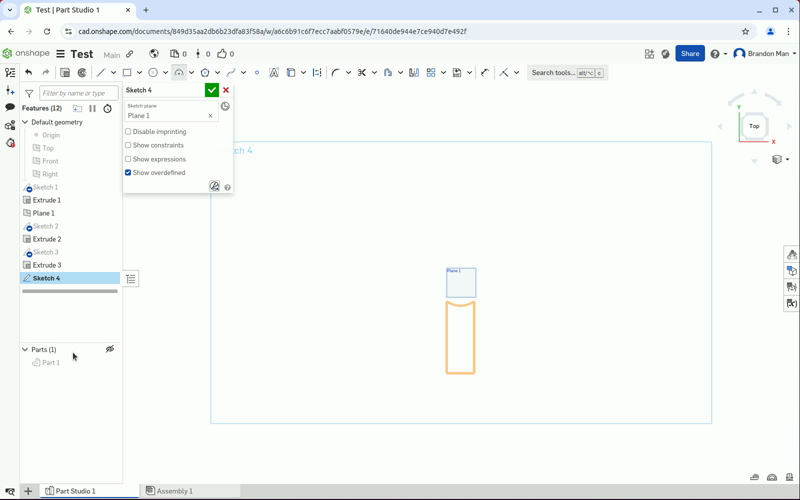
mouse_move(446, 265)
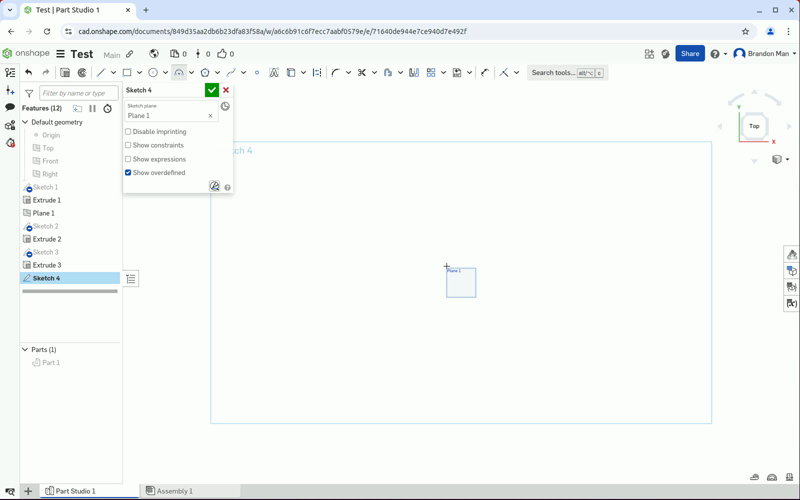
click(446, 265)
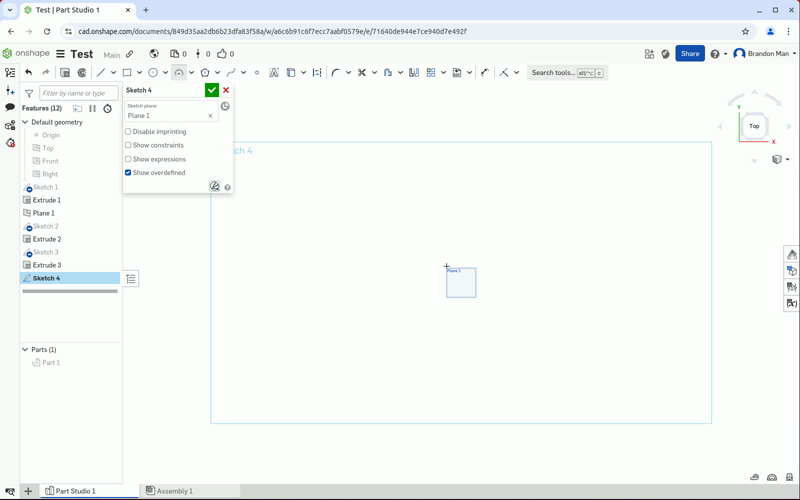
key_up(shift)
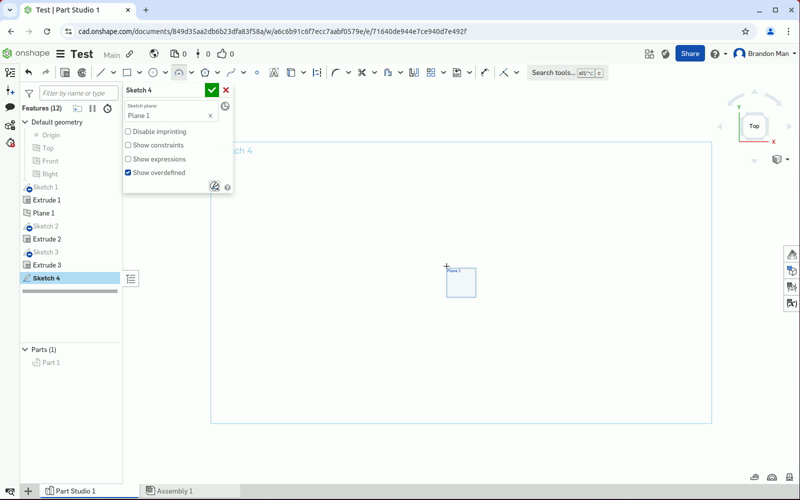
key_down(shift)
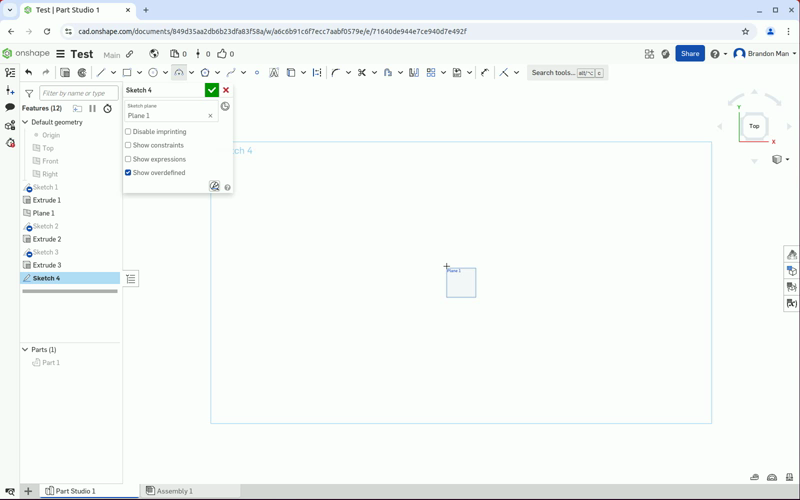
mouse_move(474, 265)
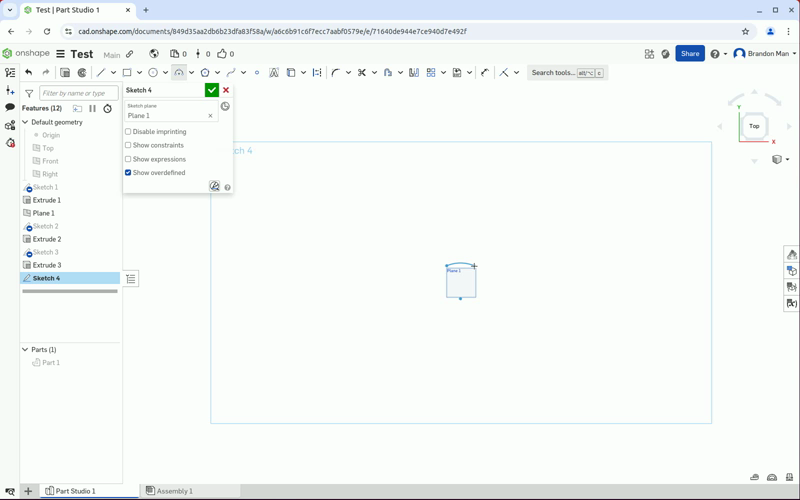
click(474, 265)
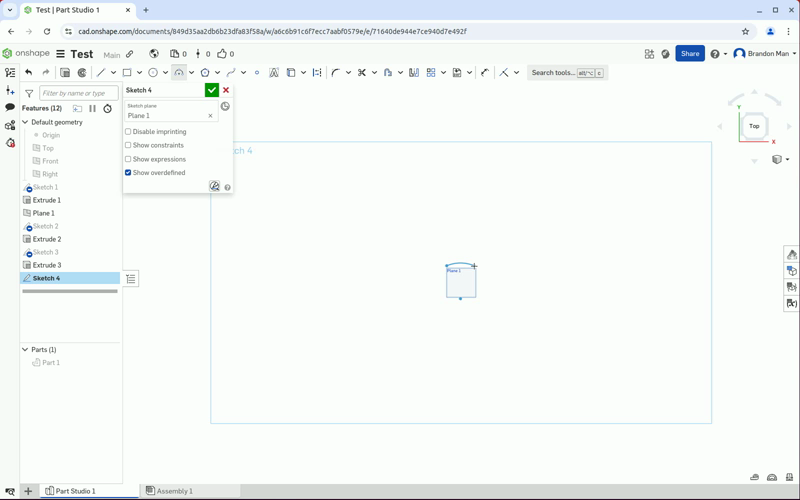
mouse_move(460, 260)
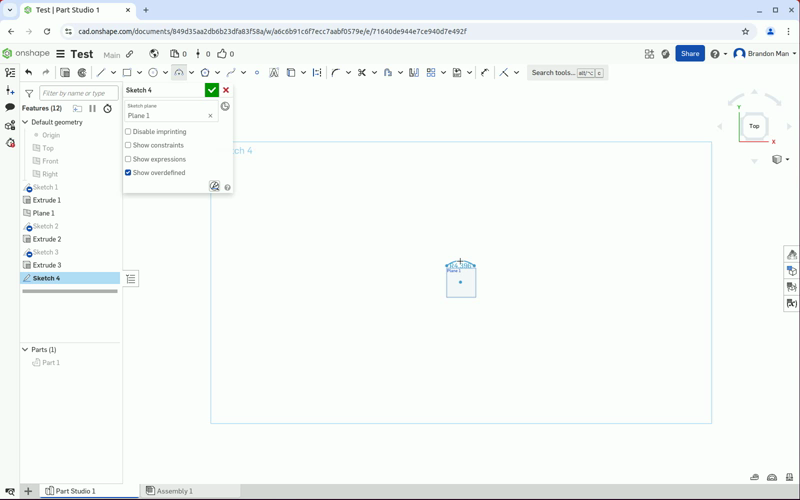
click(460, 260)
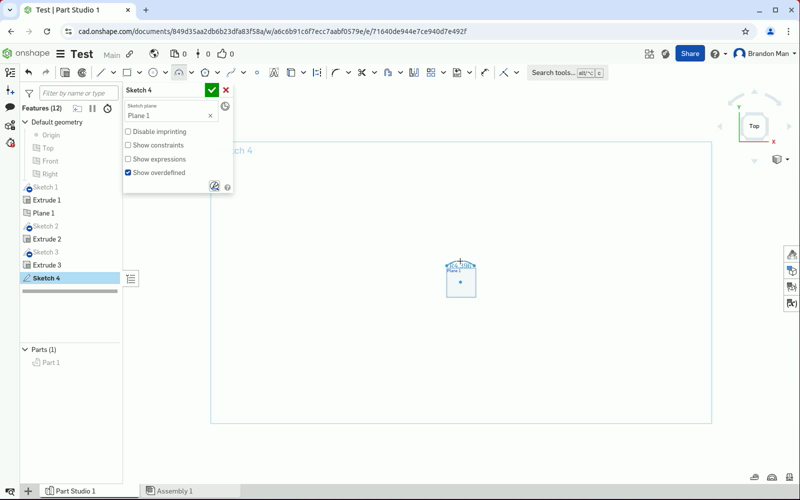
key_up(shift)
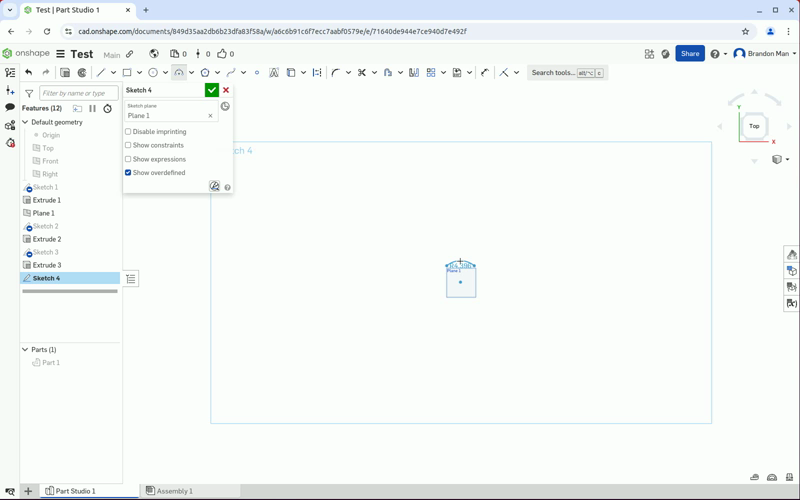
key(esc)
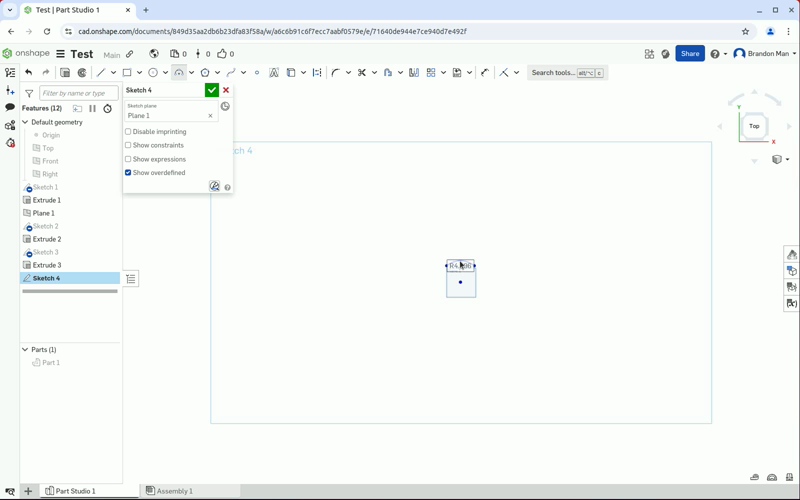
key(l)
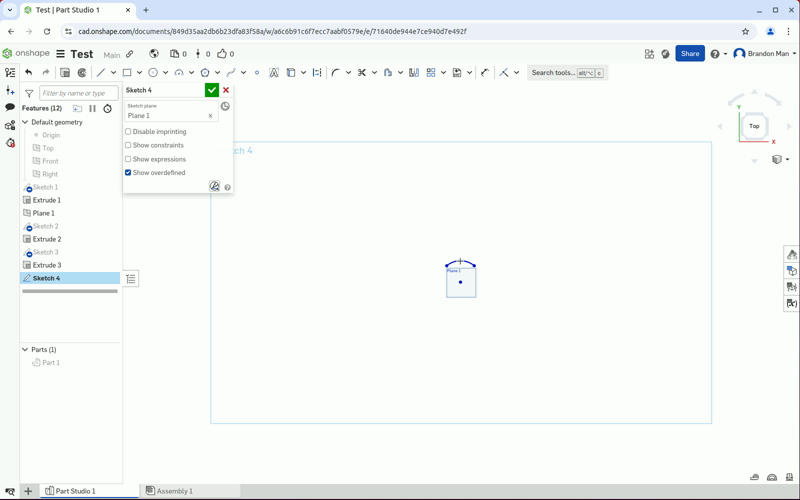
mouse_move(474, 265)
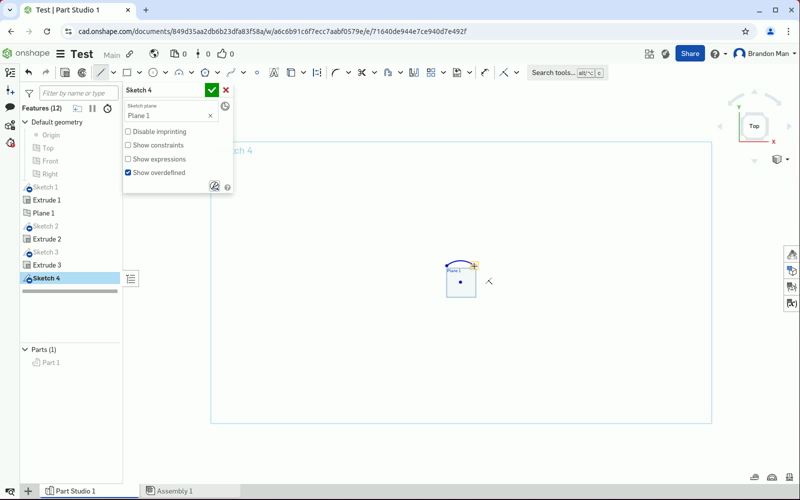
click(474, 265)
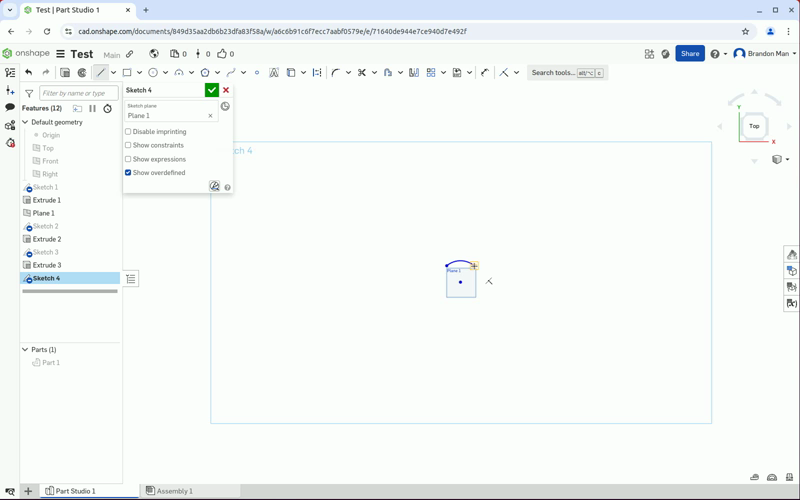
key_down(shift)
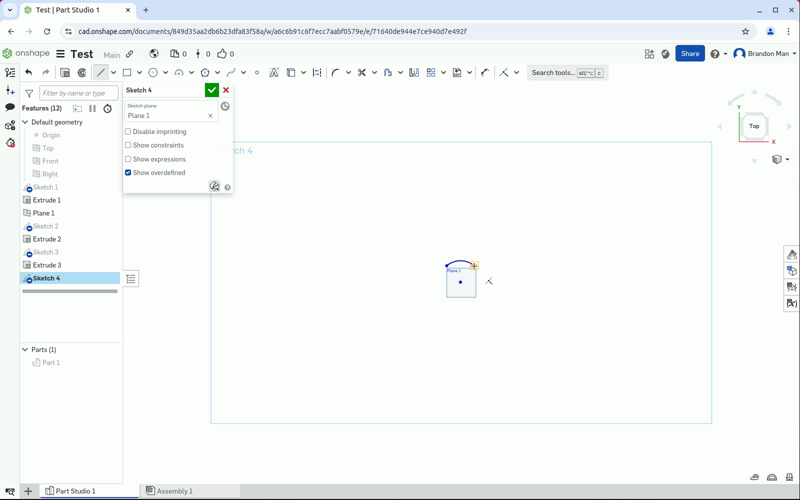
mouse_move(474, 193)
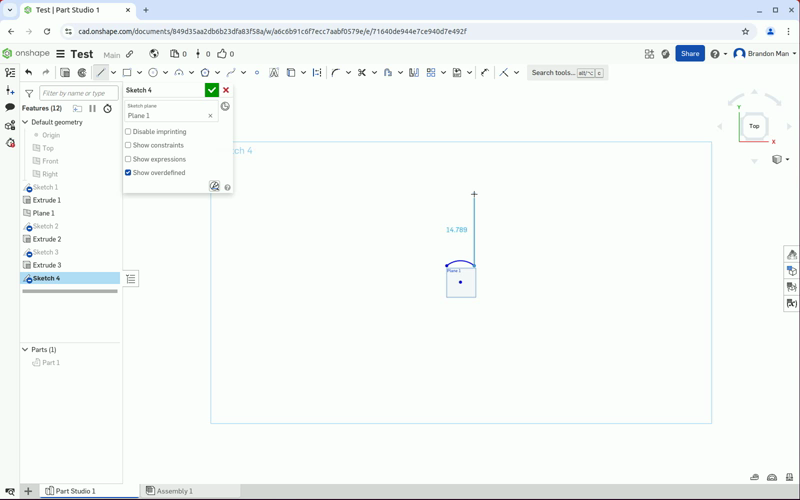
click(474, 193)
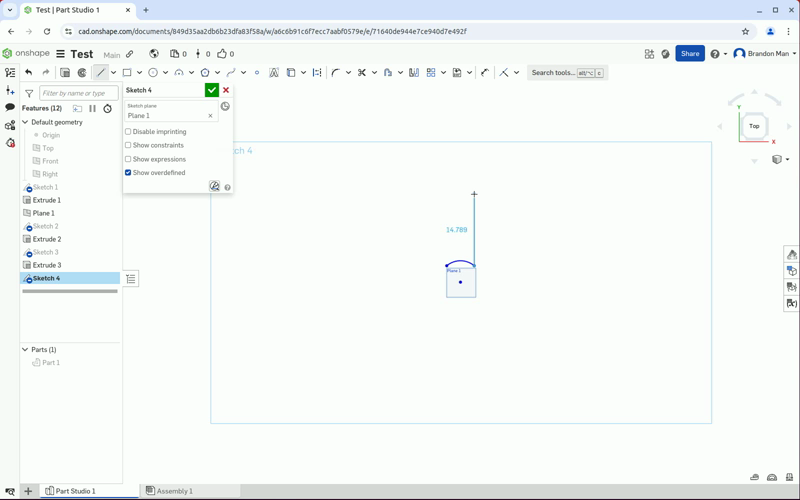
key_up(shift)
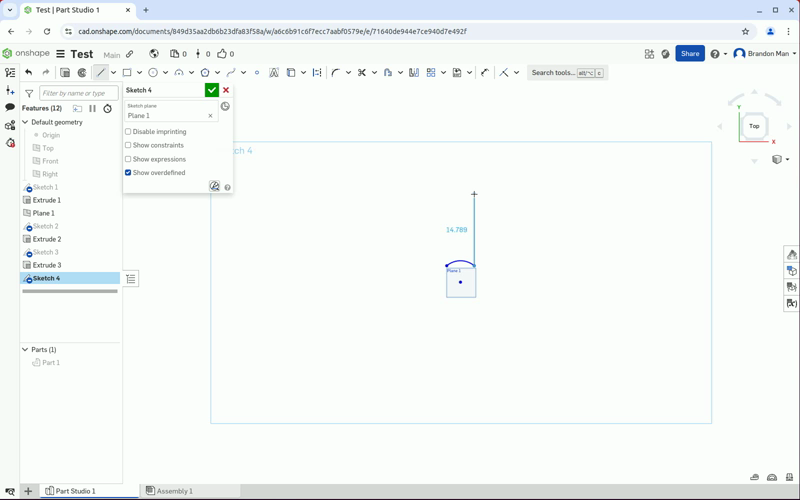
key_down(shift)
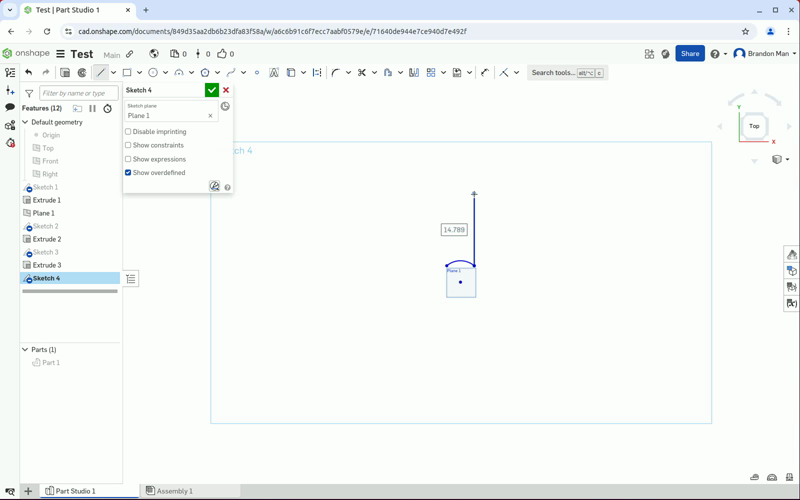
mouse_move(504, 193)
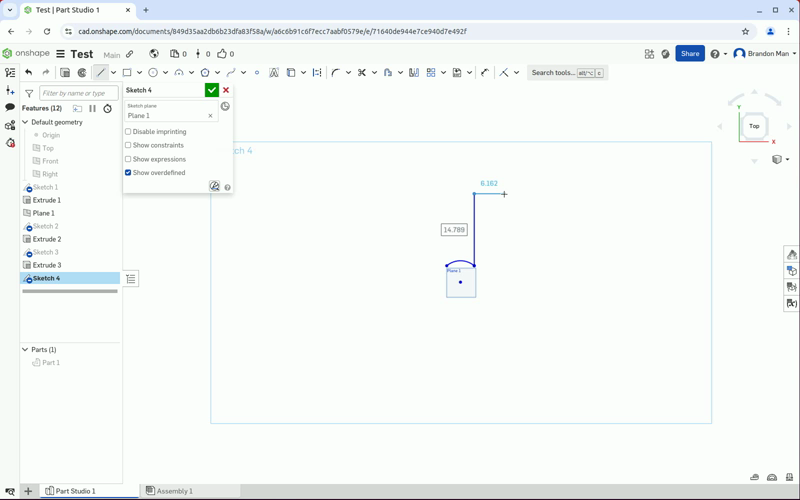
mouse_move(446, 193)
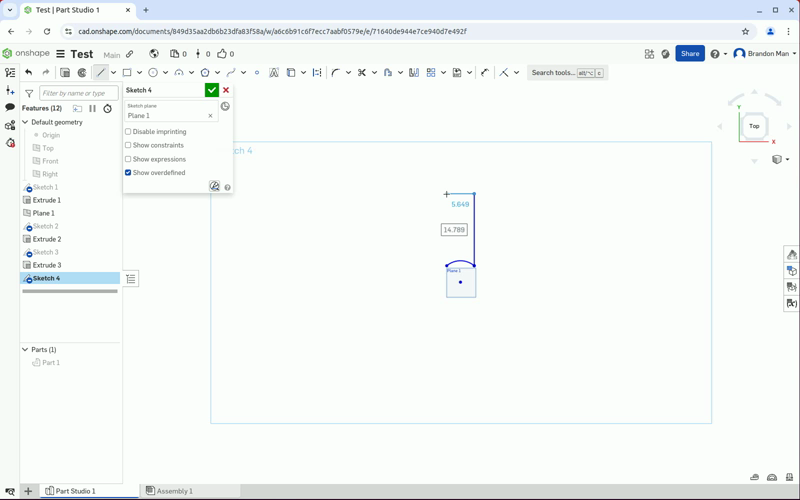
click(446, 193)
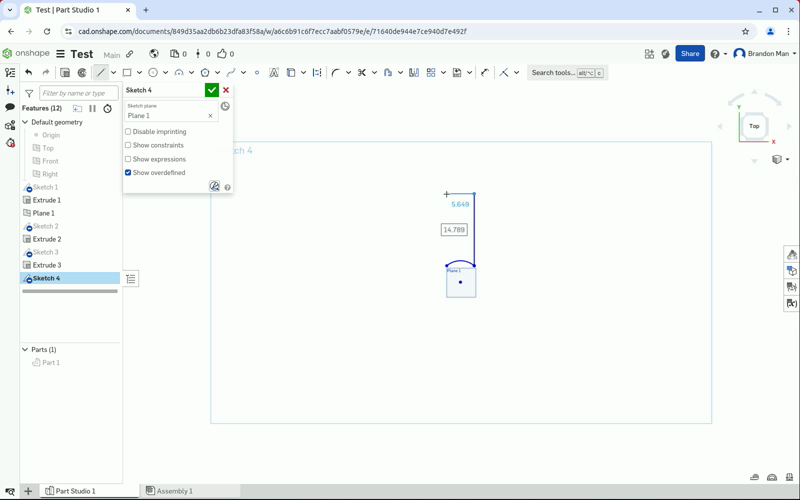
key_up(shift)
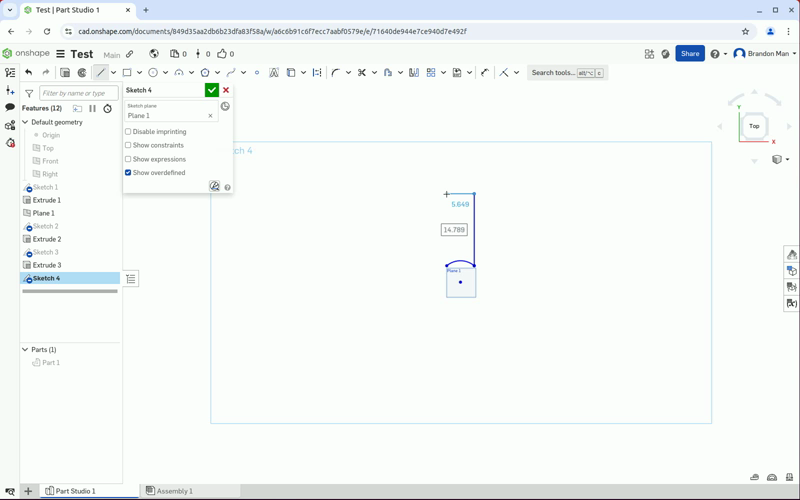
key_down(shift)
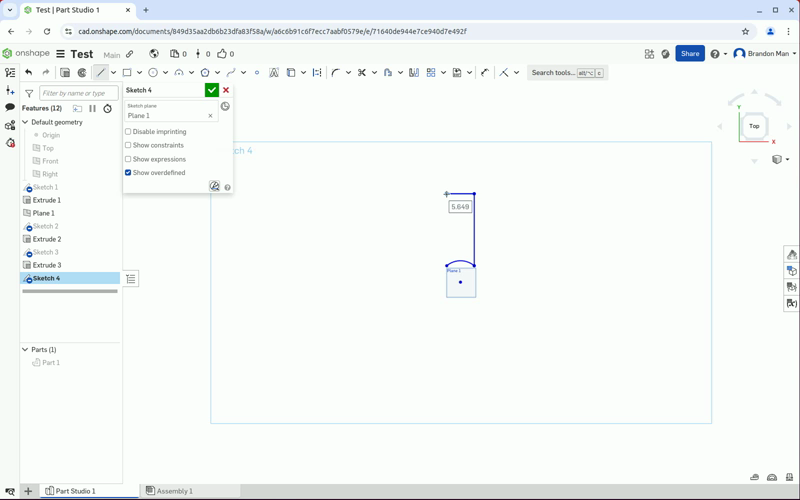
mouse_move(446, 265)
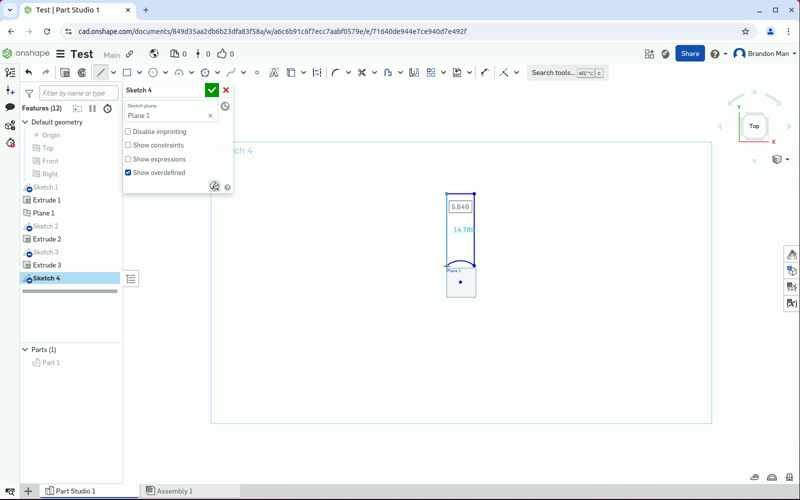
key_up(shift)
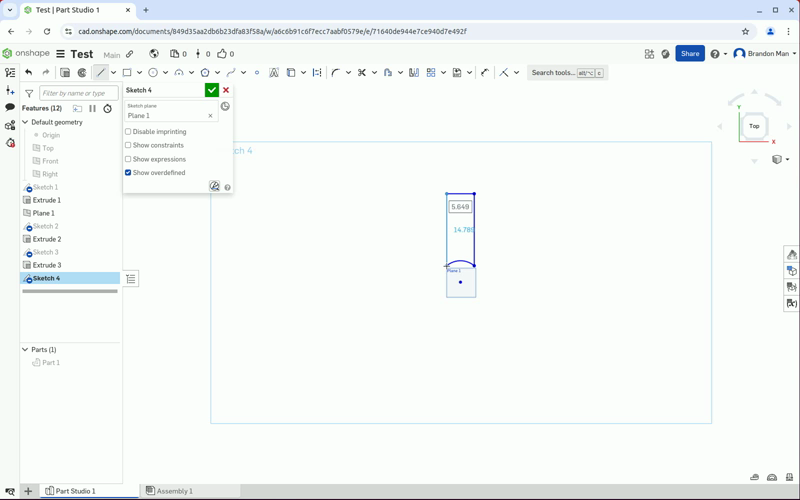
click(446, 265)
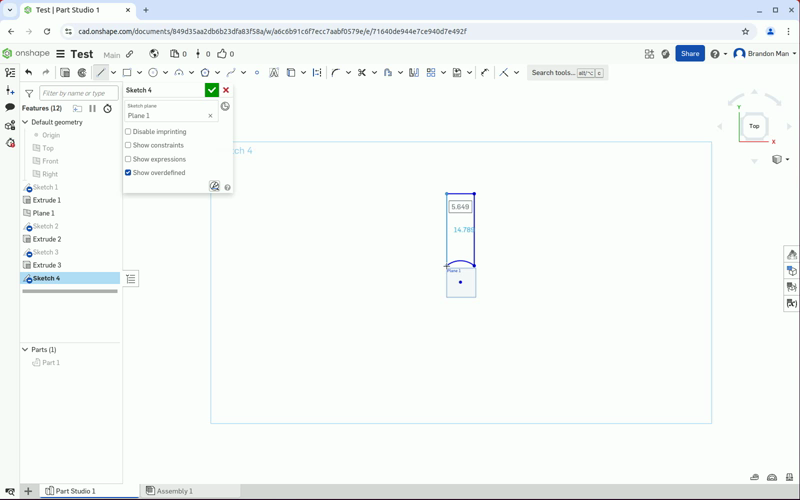
key(esc)
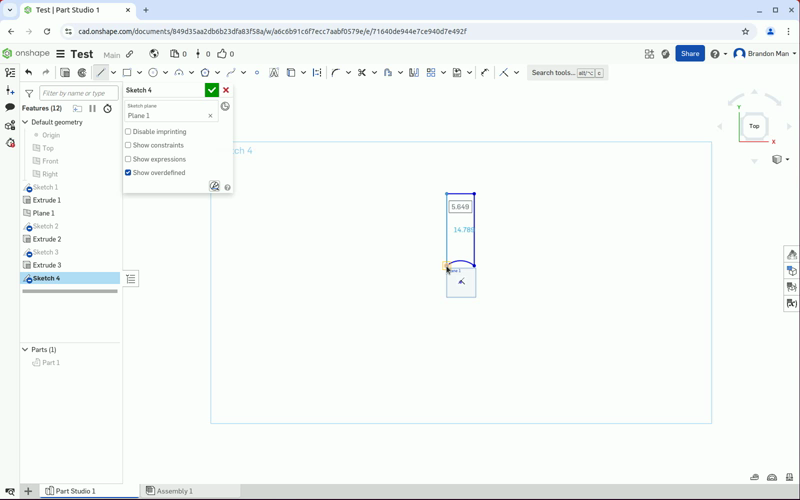
mouse_move(455, 258)
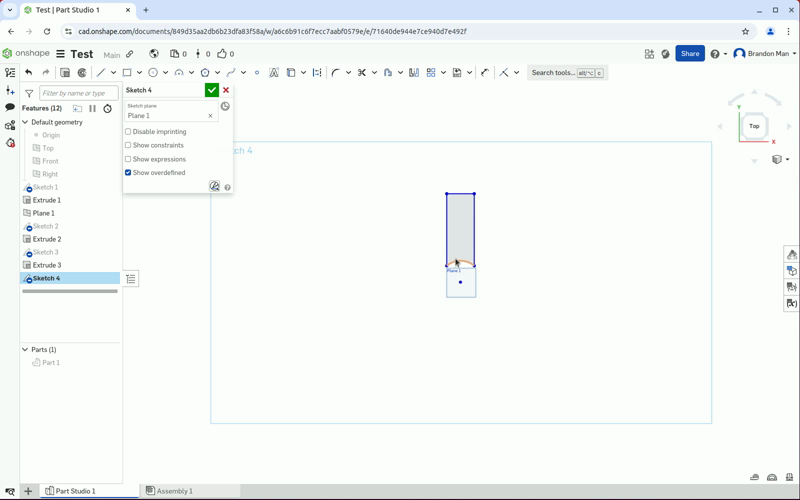
click(455, 258)
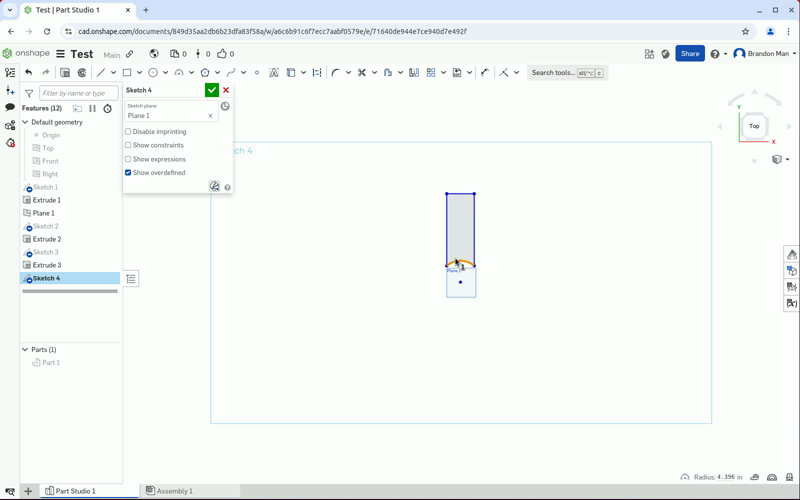
mouse_move(73, 352)
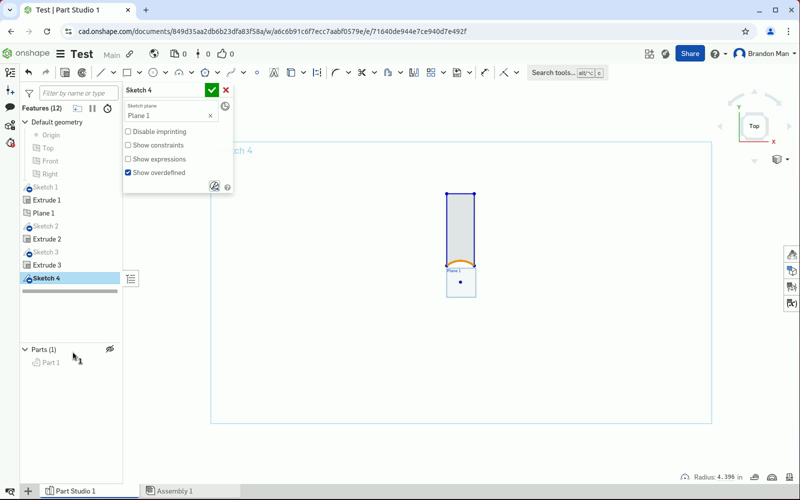
key(shift+y)
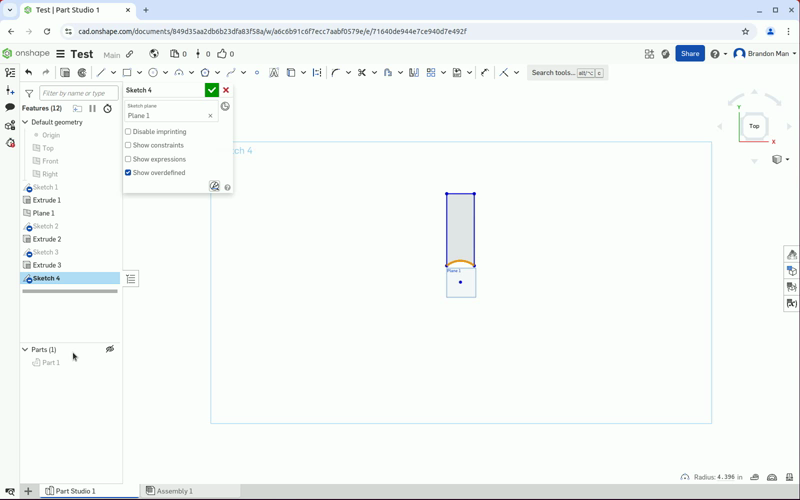
key(shift+e)
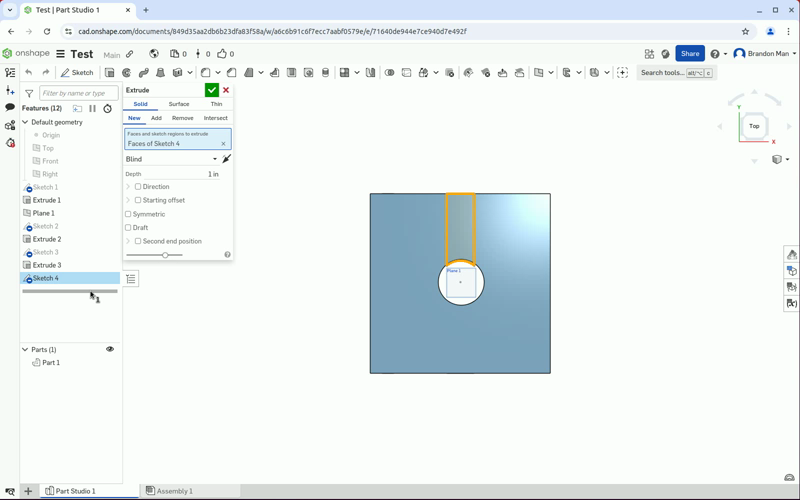
mouse_move(143, 106)
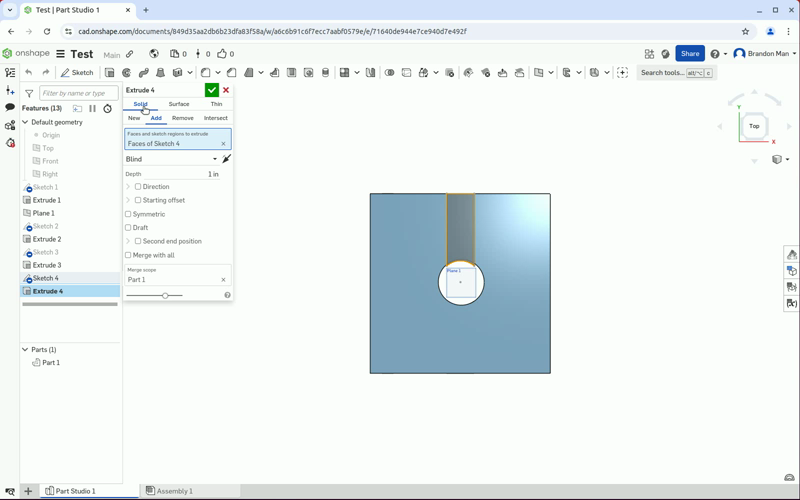
click(143, 106)
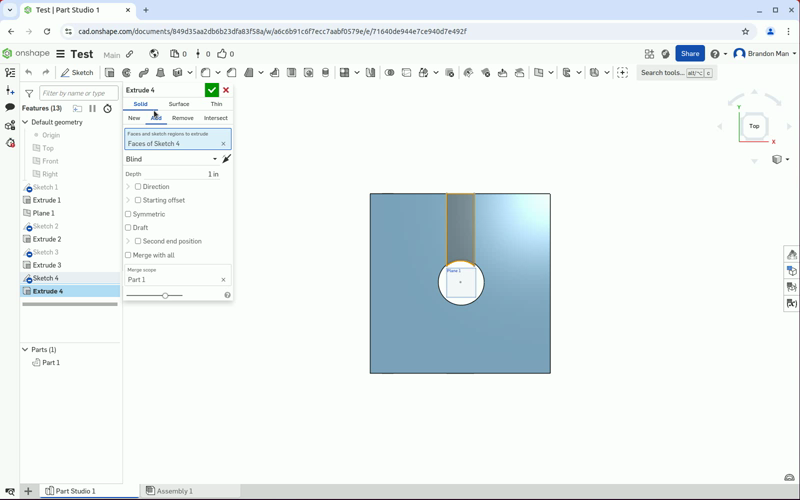
mouse_move(186, 120)
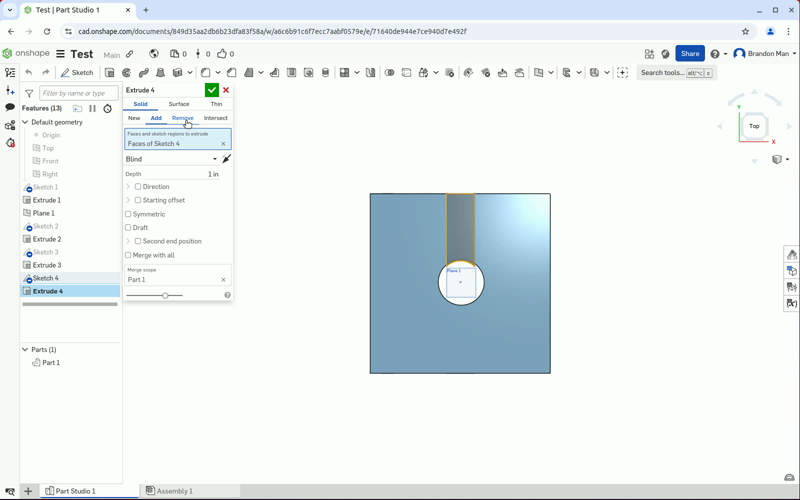
click(186, 120)
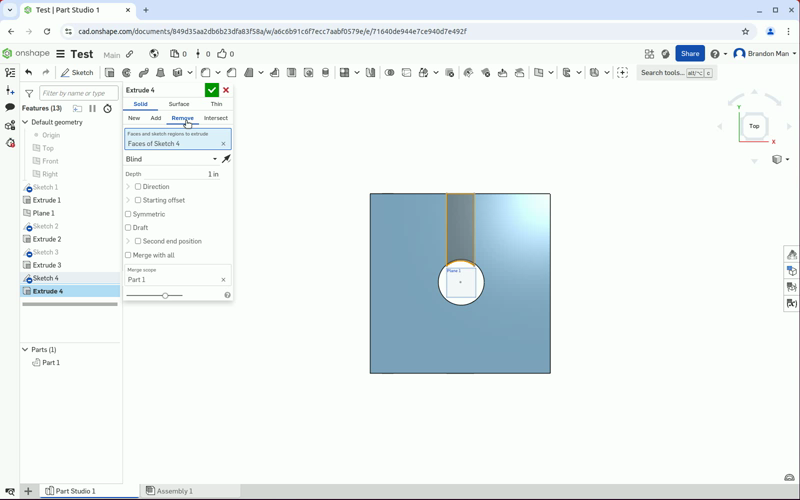
key(tab, 4)
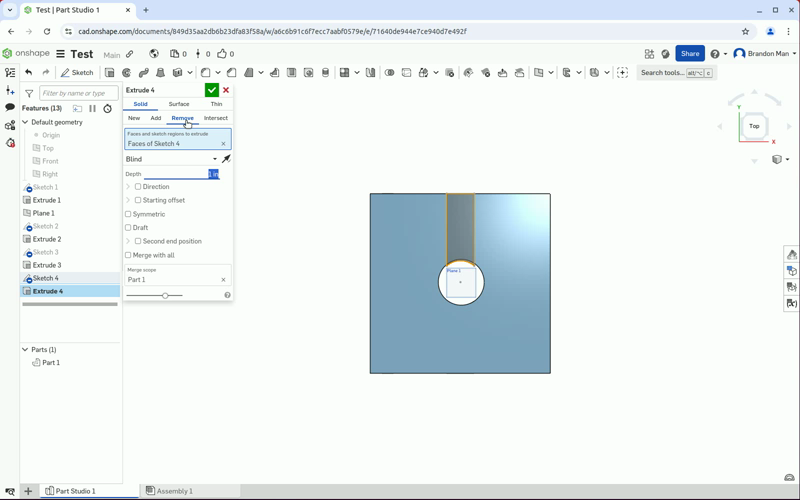
text(0.963)
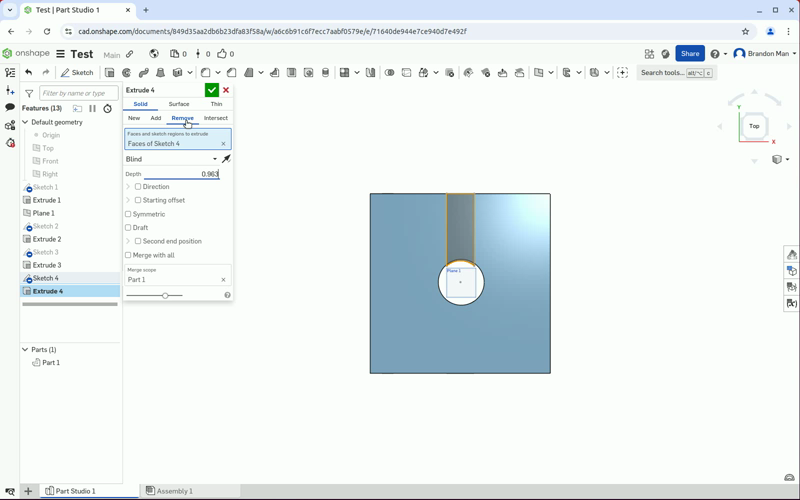
key(tab, 6)
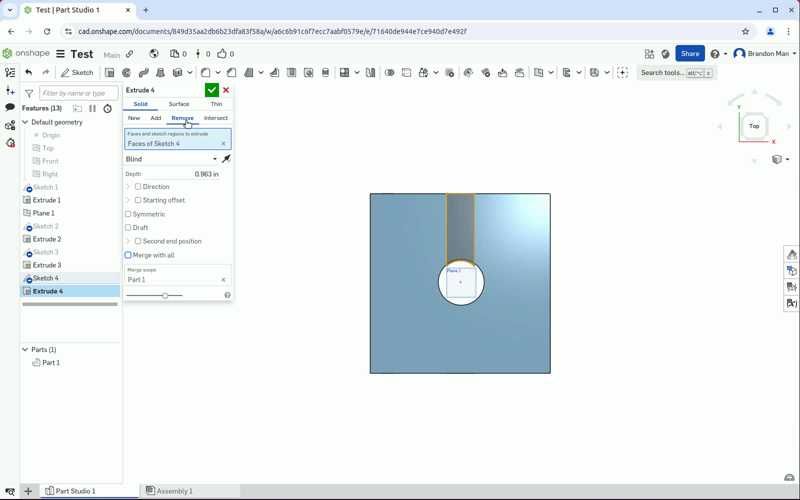
key(space)
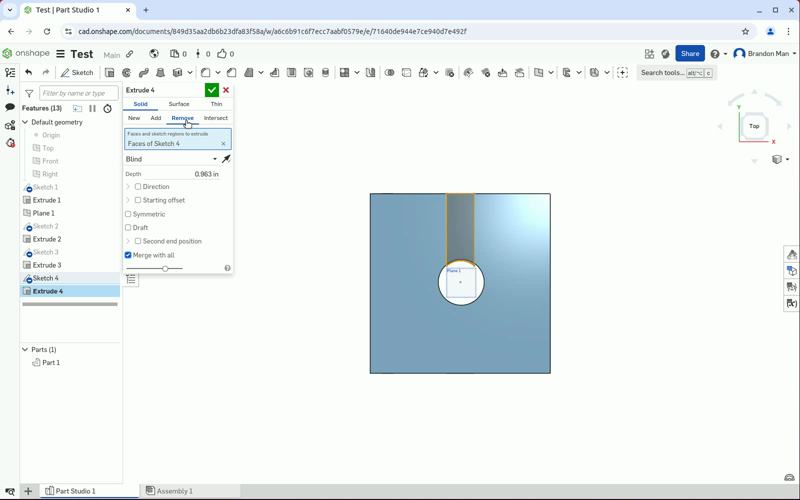
key(enter)
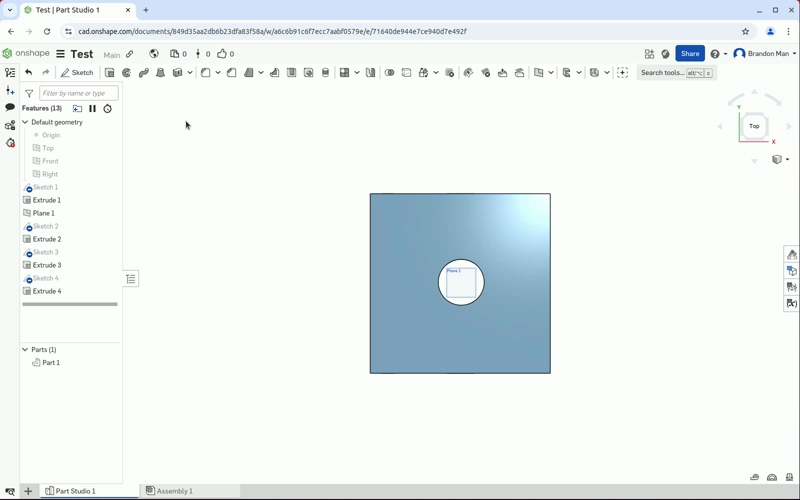
key(shift+h)
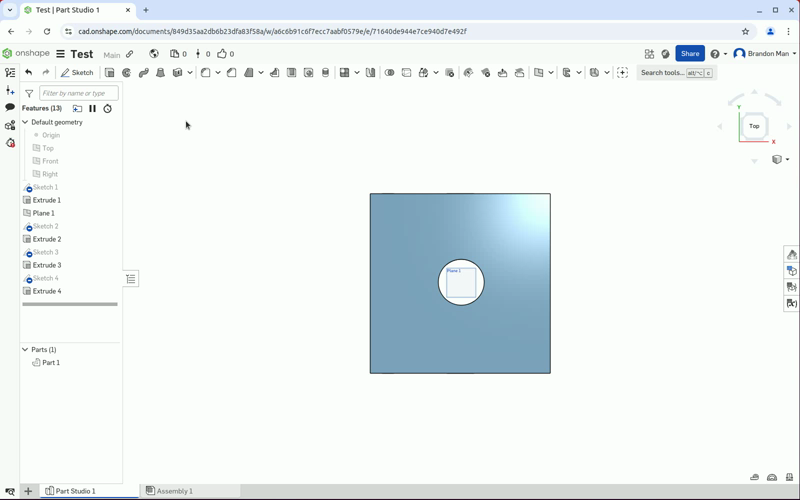
key(shift+h)
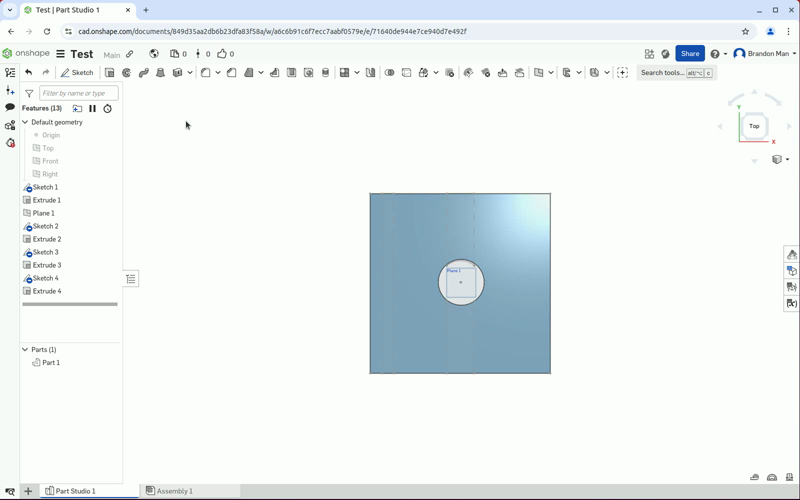
key(shift+7)
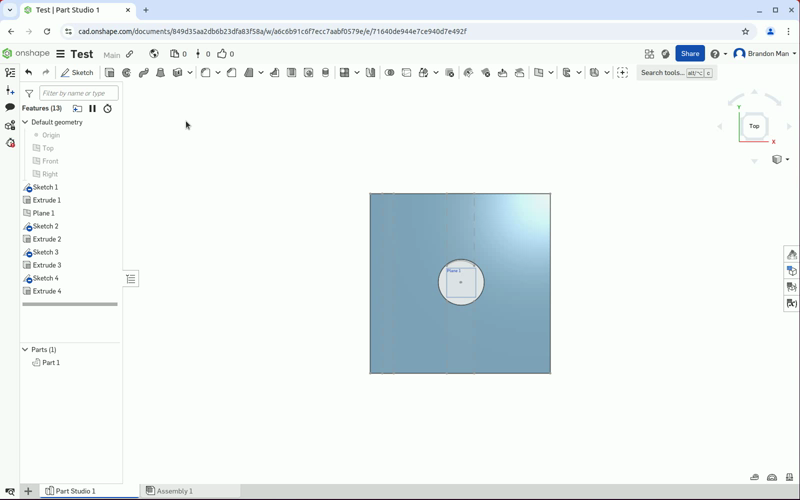
key(up, 3)
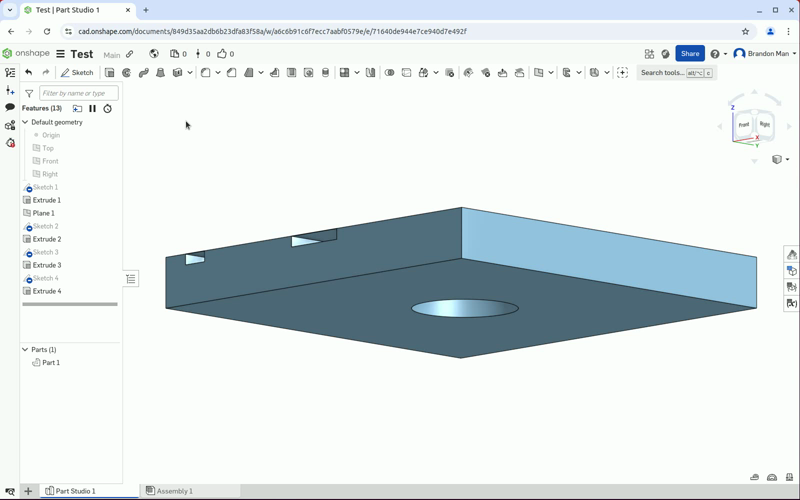
key(left, 3)
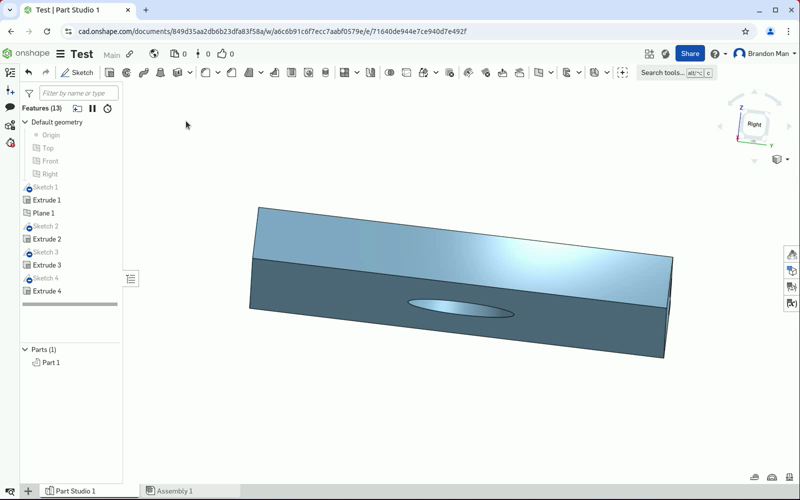
key(right, 3)
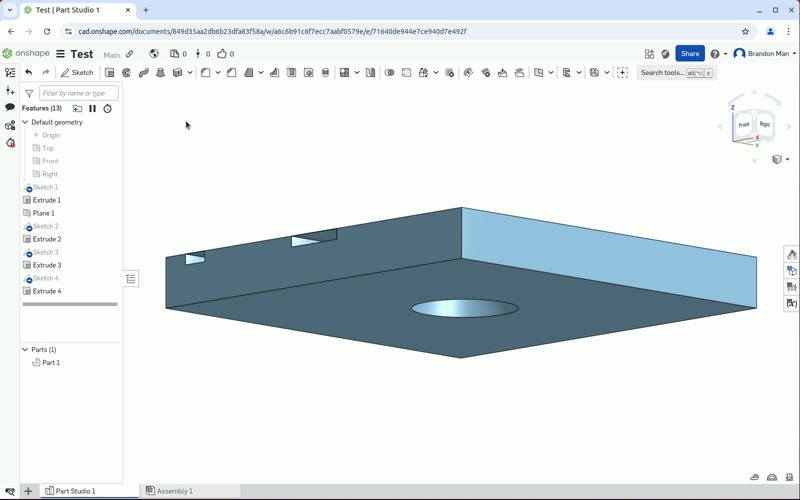
key(down, 3)
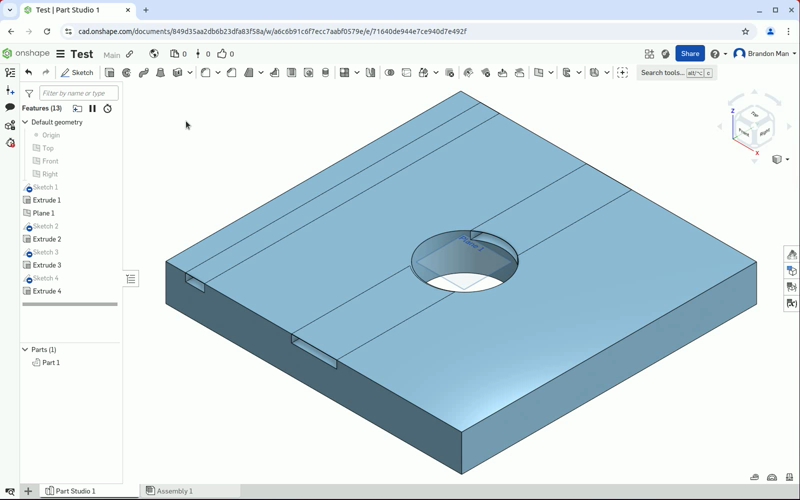
mouse_move(73, 189)
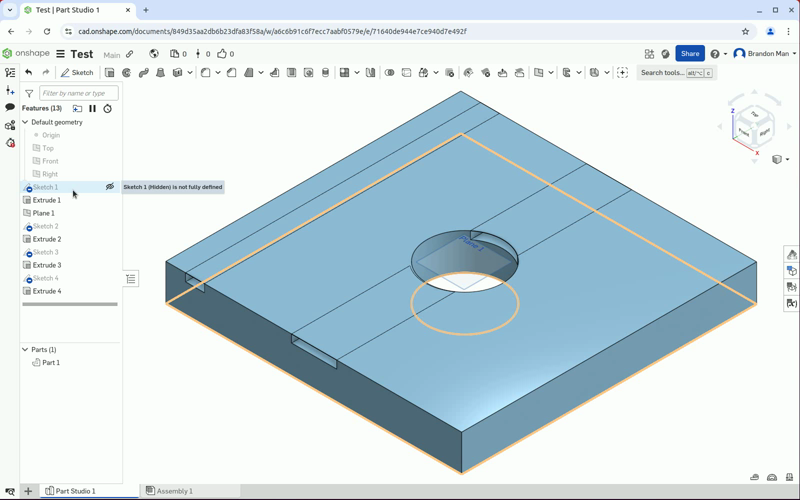
click(73, 189)